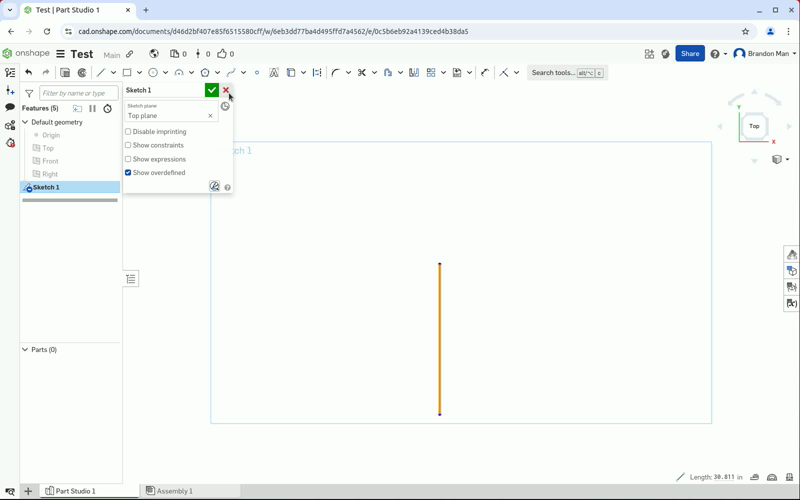
key(shift+h)
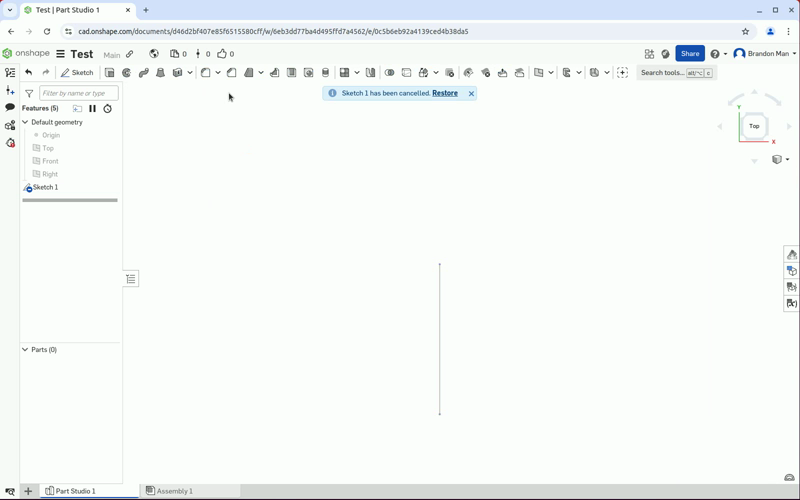
mouse_move(73, 352)
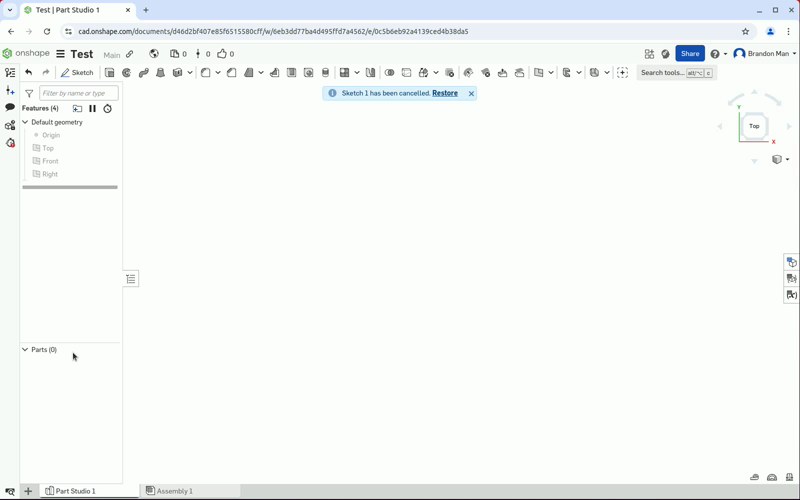
key(y)
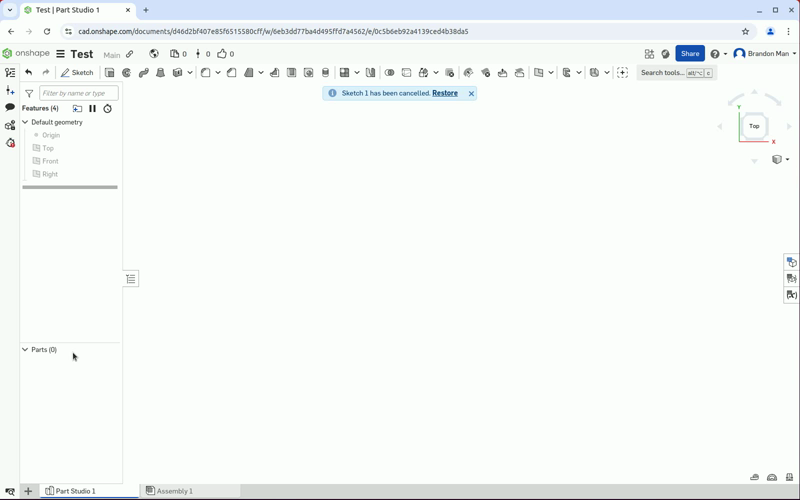
key(shift+p)
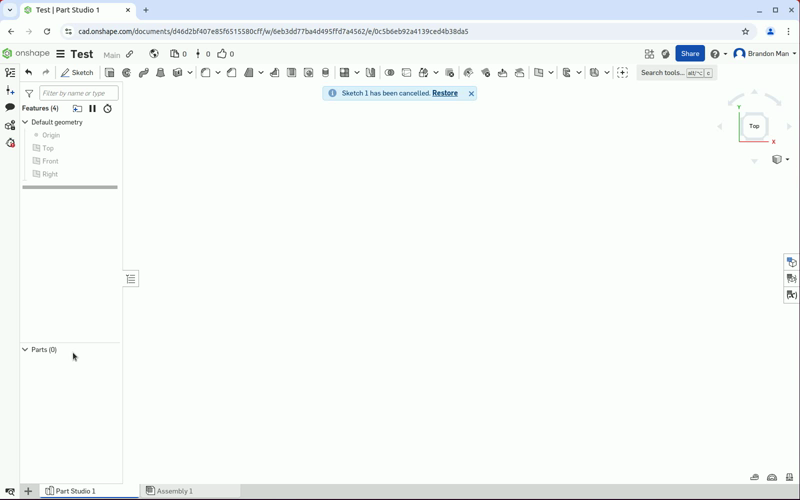
key(space)
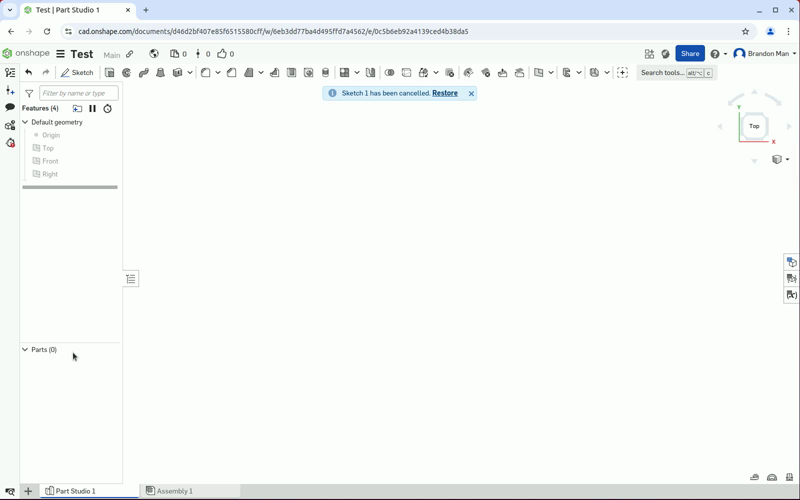
key_down(shift)
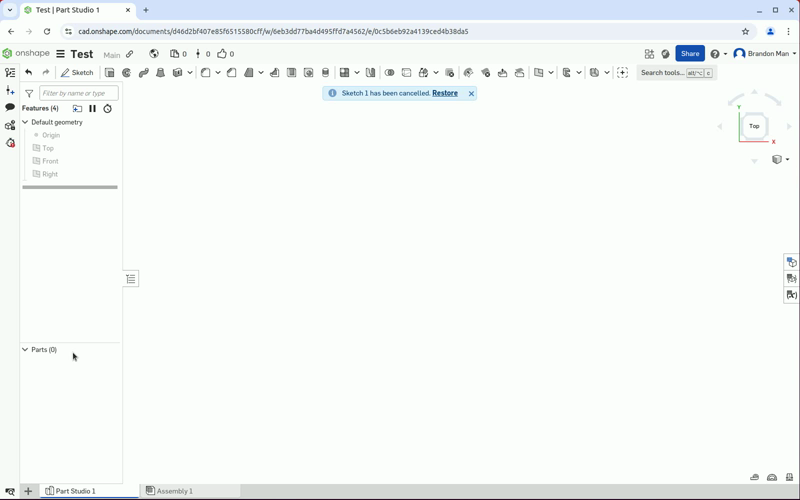
key(up)
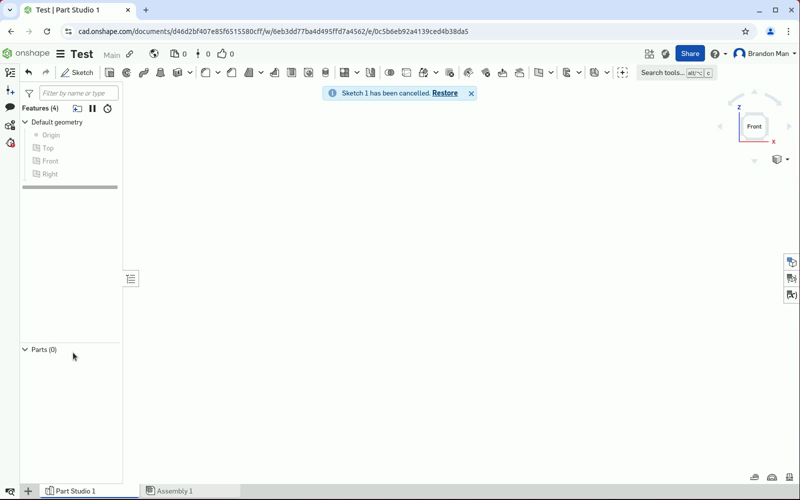
key_up(shift)
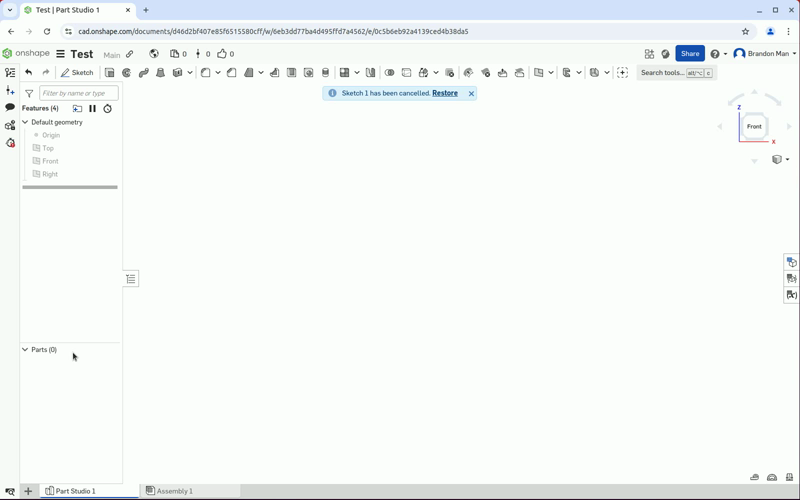
mouse_move(73, 352)
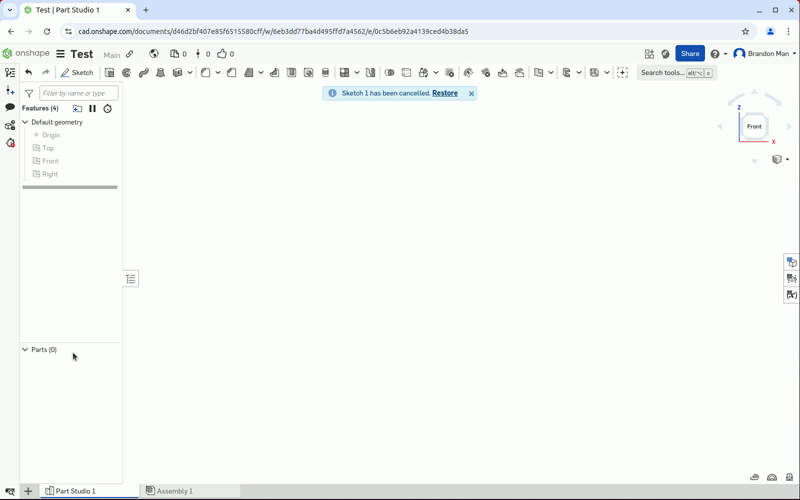
key(shift+y)
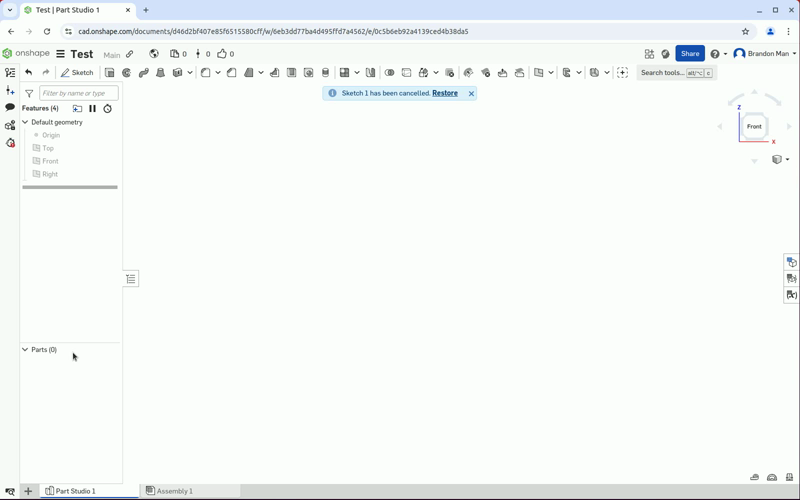
key(shift+s)
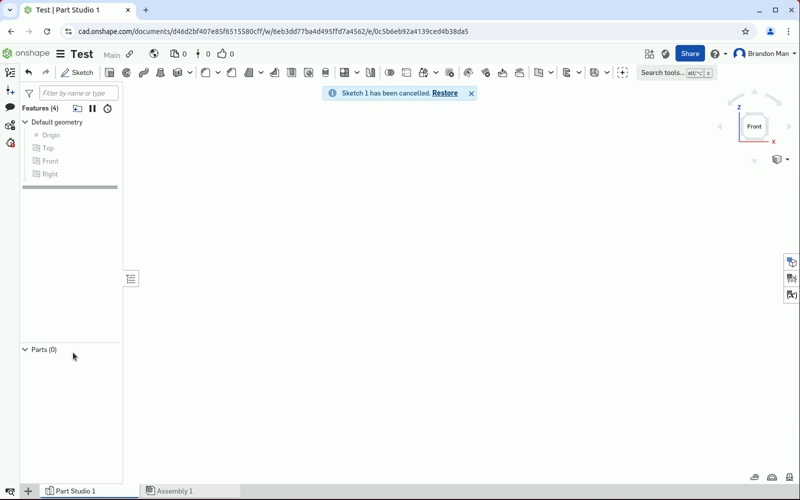
mouse_move(73, 163)
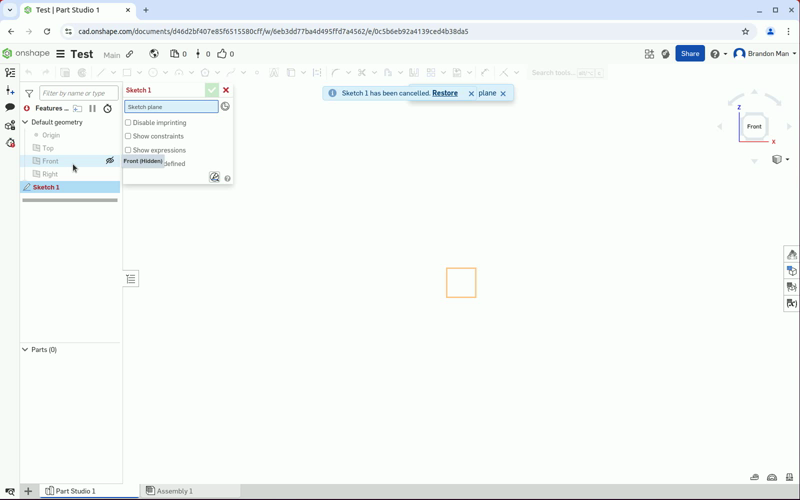
click(73, 163)
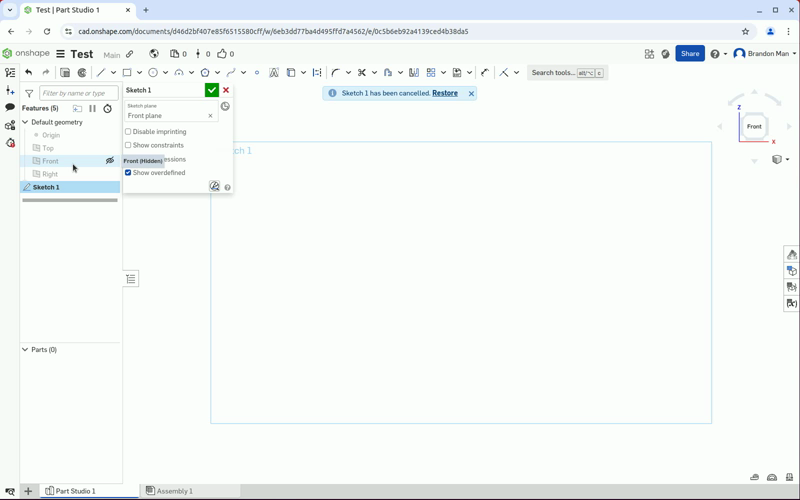
mouse_move(73, 352)
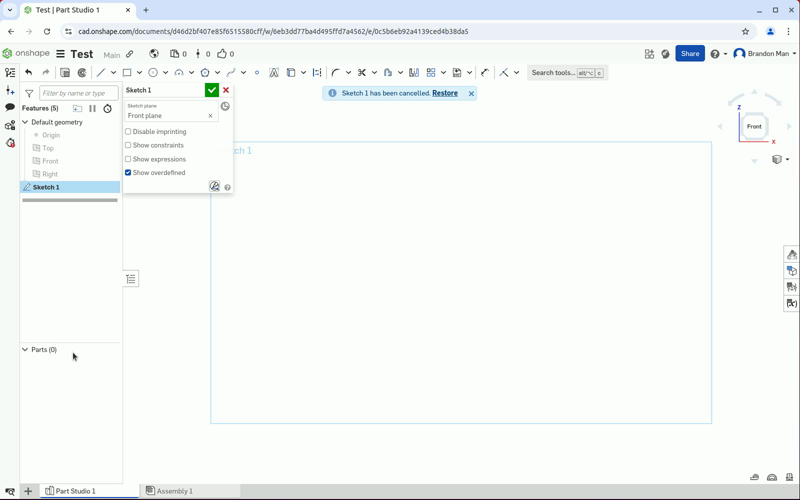
key(y)
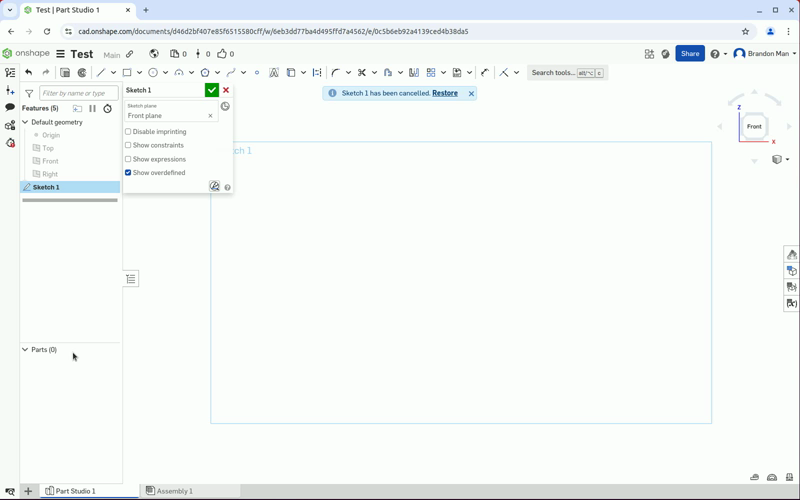
key(l)
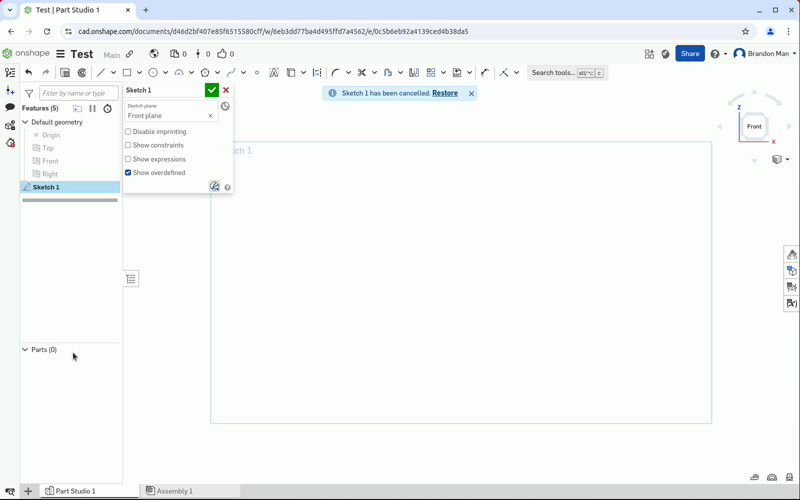
key_down(shift)
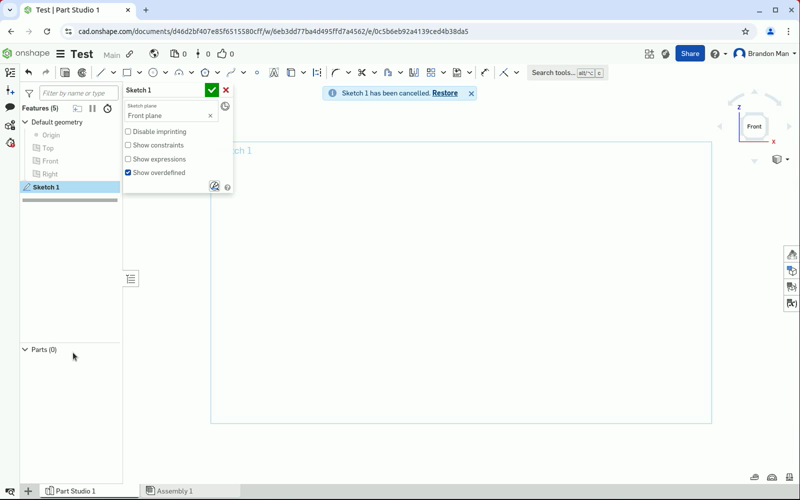
mouse_move(460, 282)
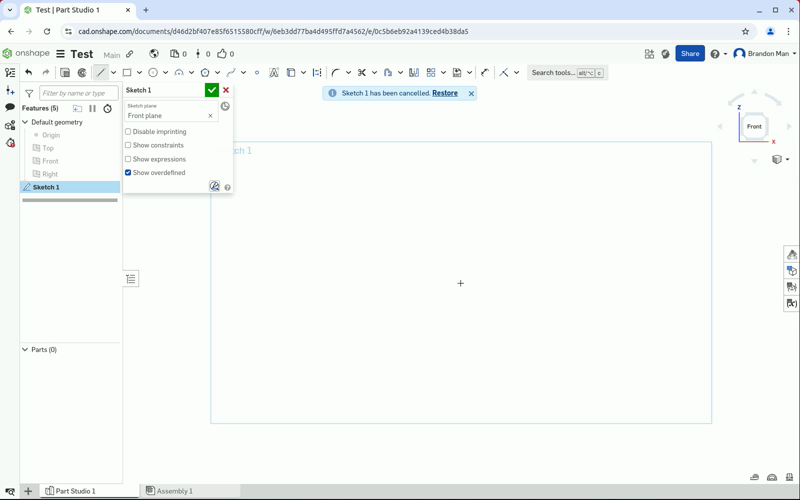
click(460, 282)
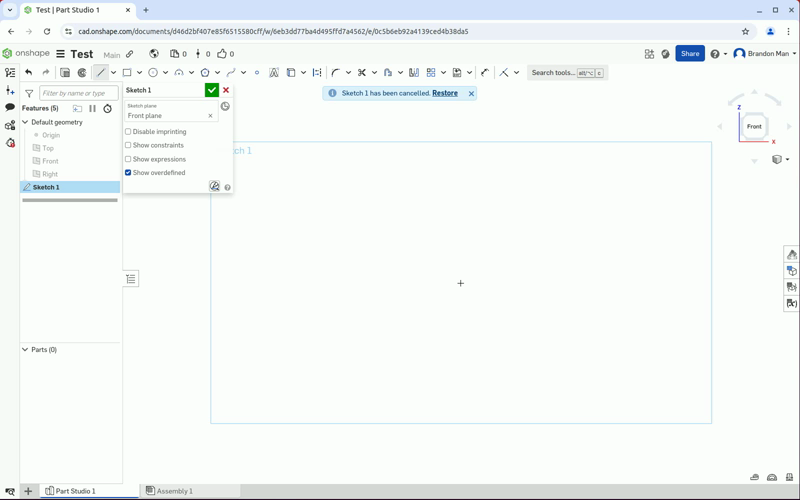
key_up(shift)
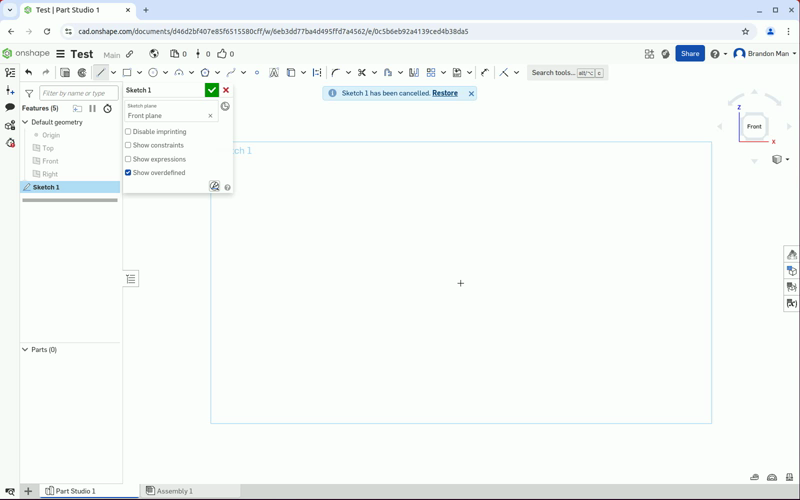
key_down(shift)
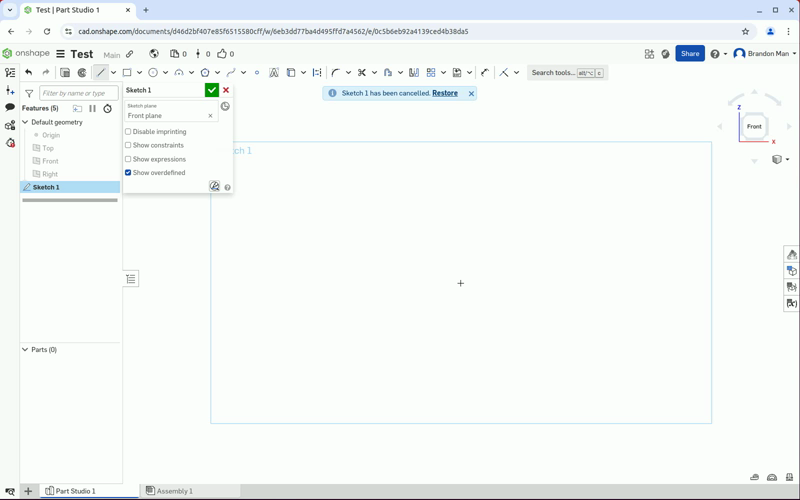
mouse_move(573, 282)
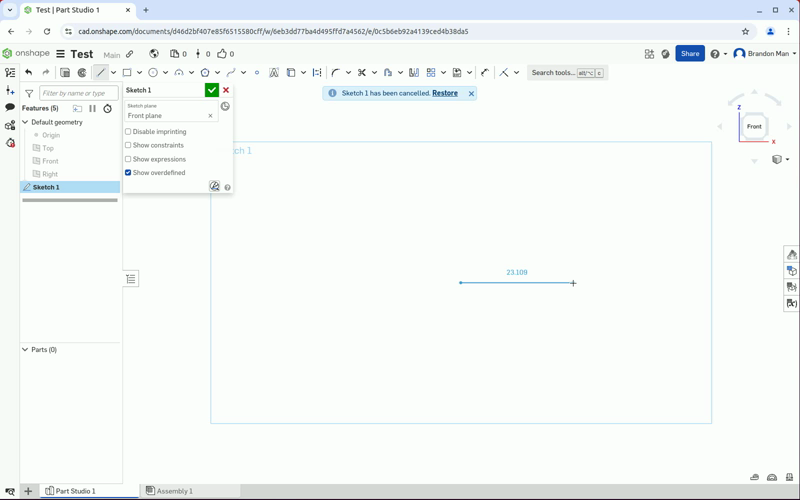
click(573, 282)
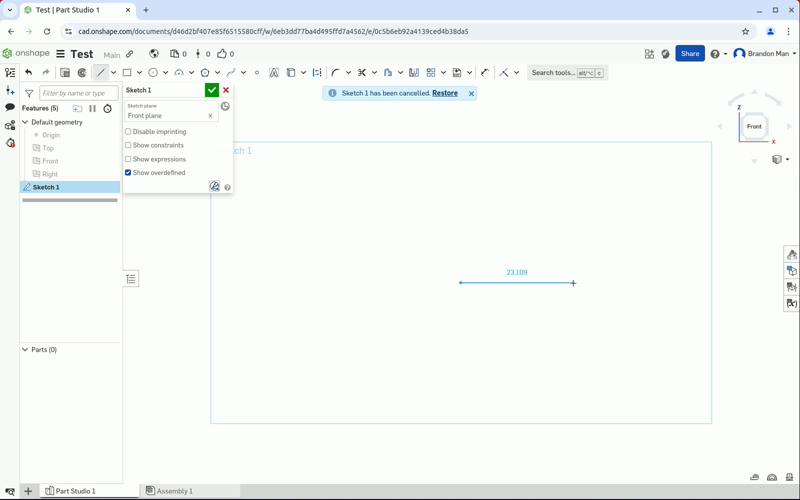
key_up(shift)
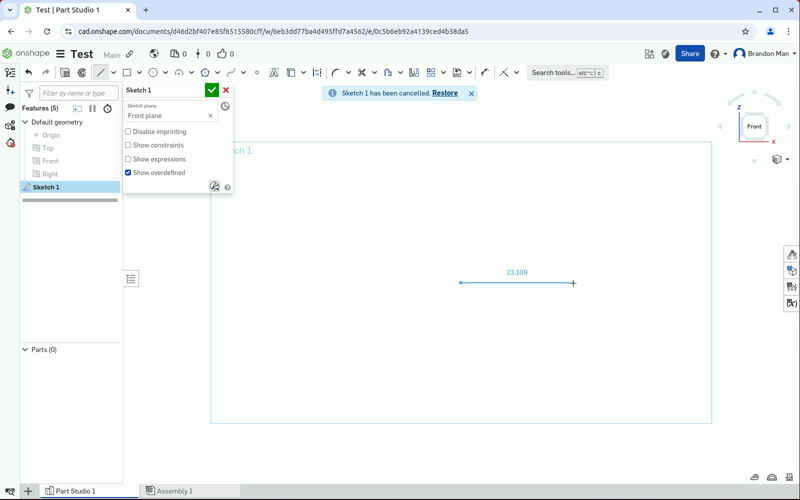
key_down(shift)
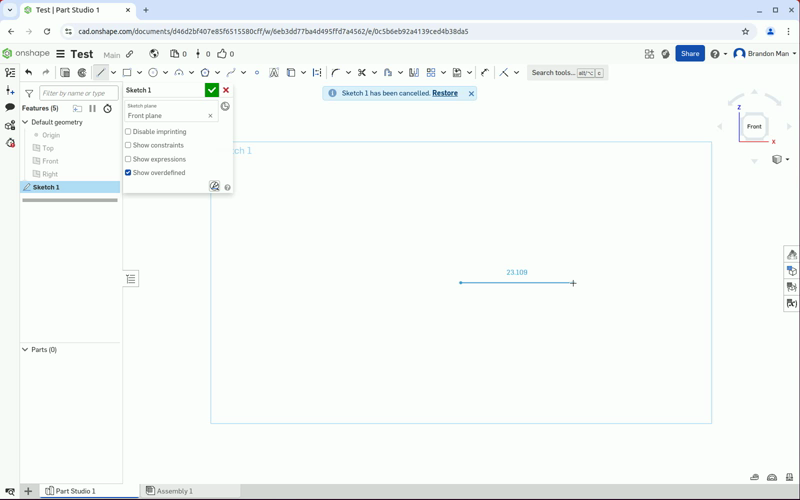
mouse_move(589, 282)
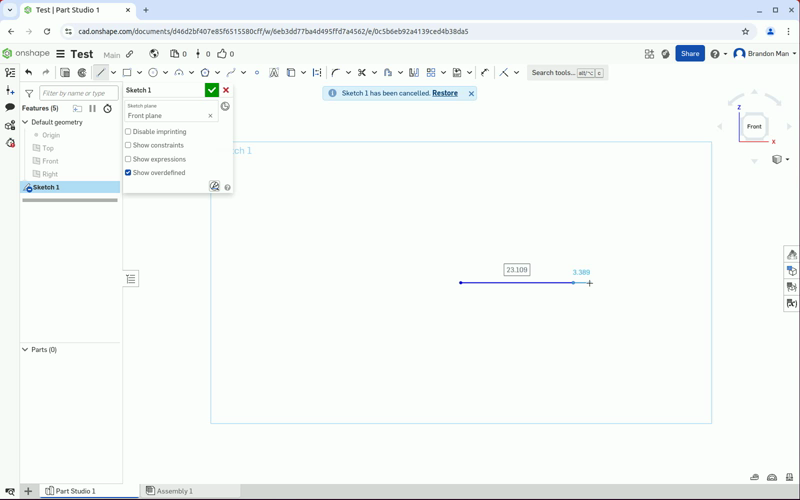
mouse_move(573, 250)
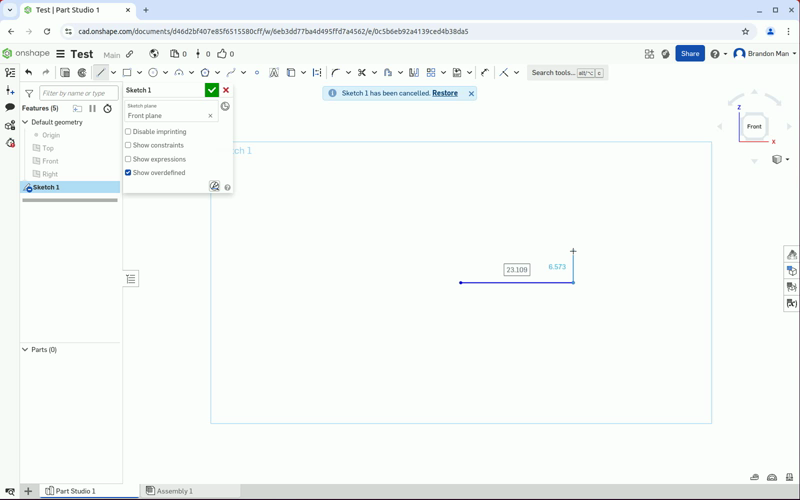
click(573, 250)
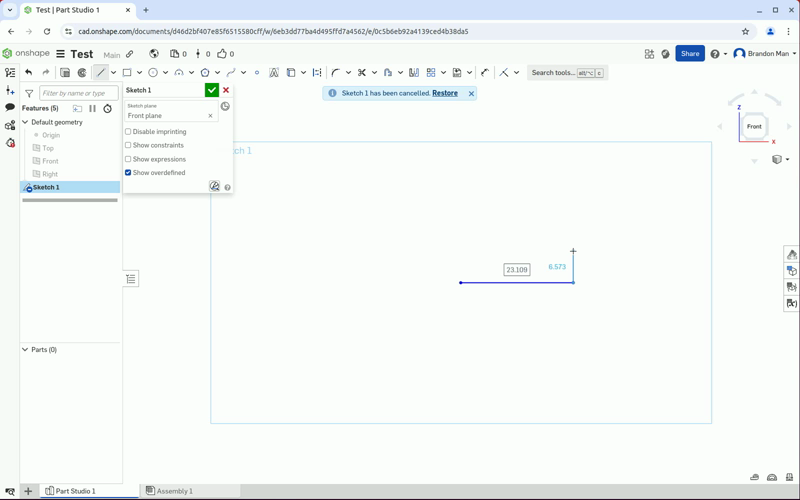
key_up(shift)
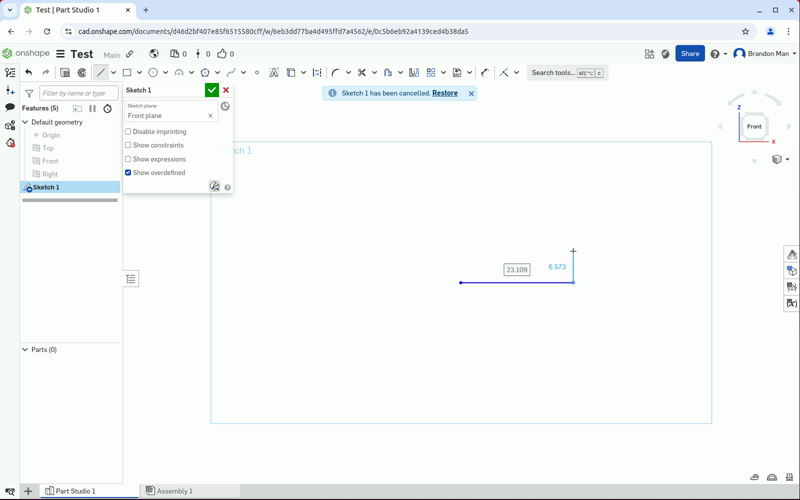
key_down(shift)
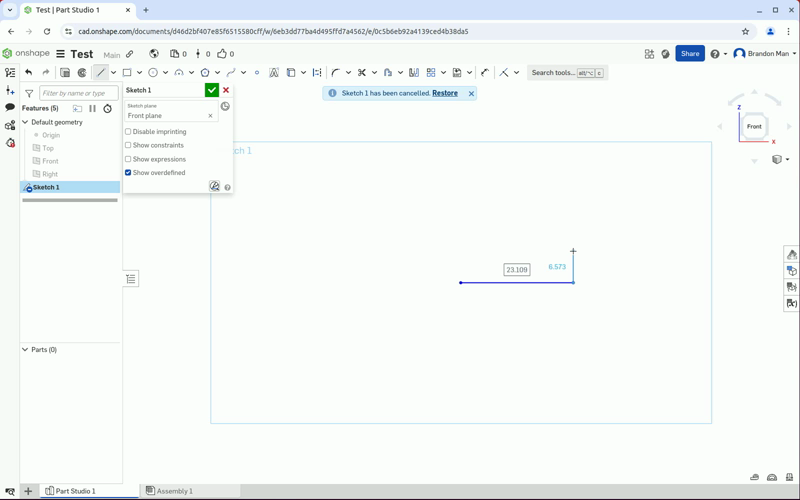
mouse_move(491, 223)
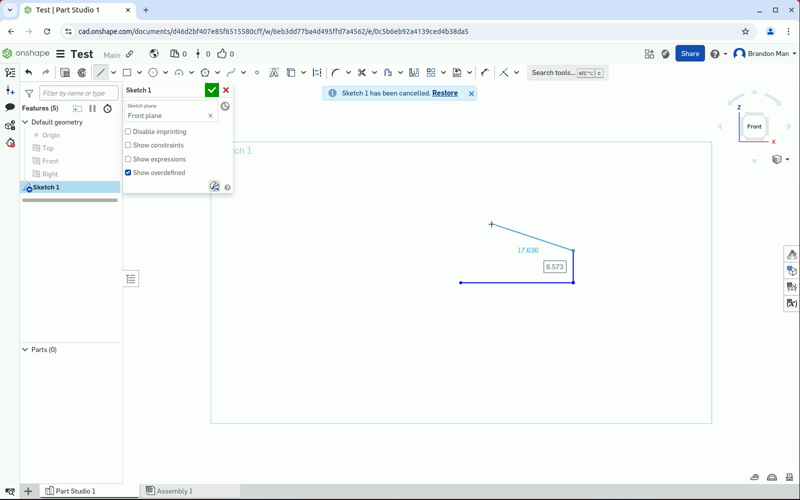
click(491, 223)
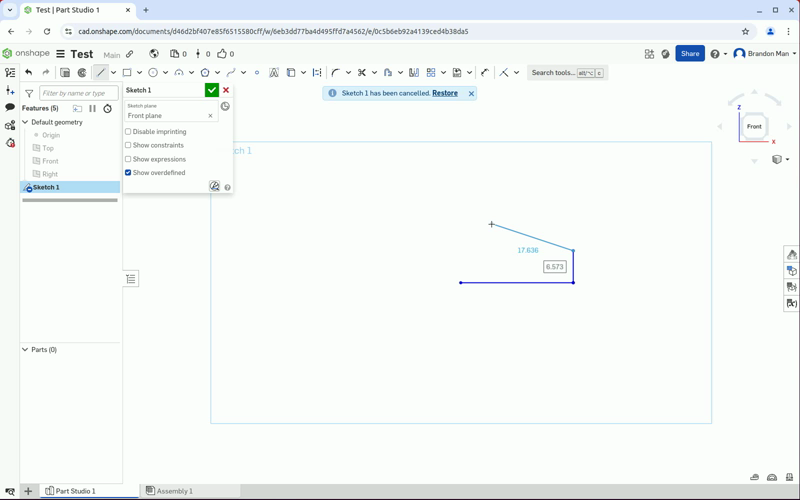
key_up(shift)
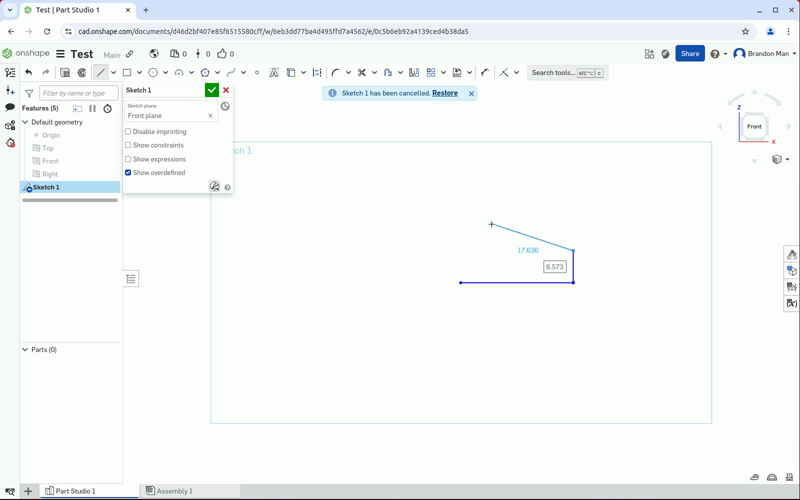
key_down(shift)
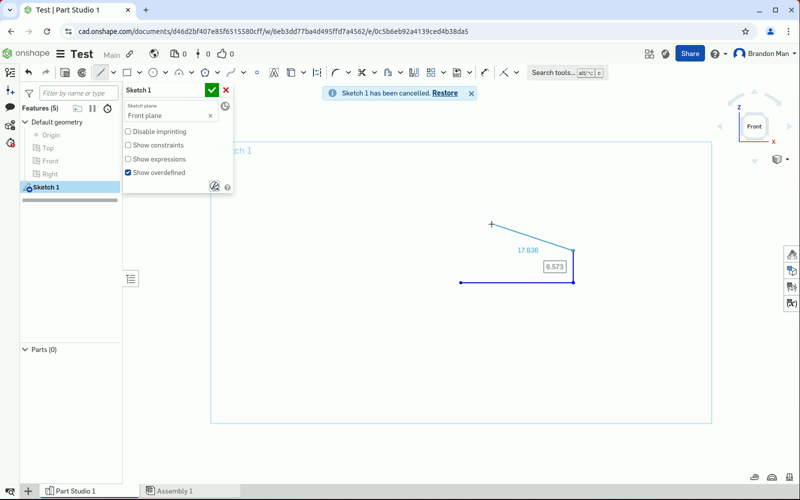
mouse_move(521, 223)
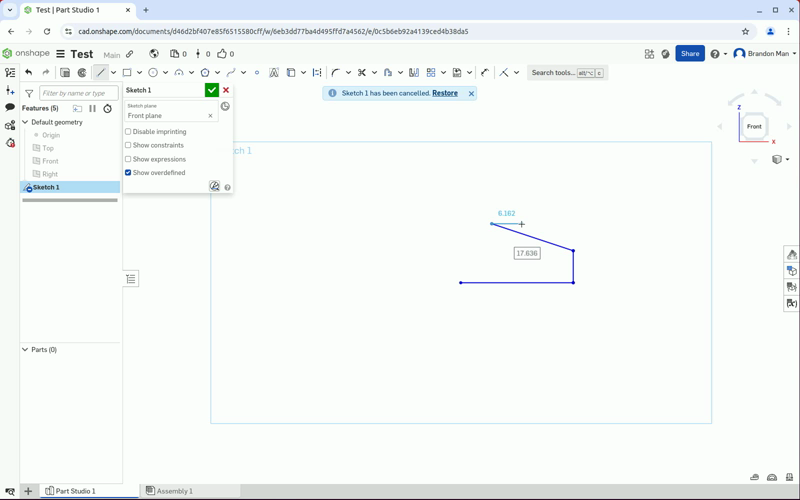
mouse_move(460, 223)
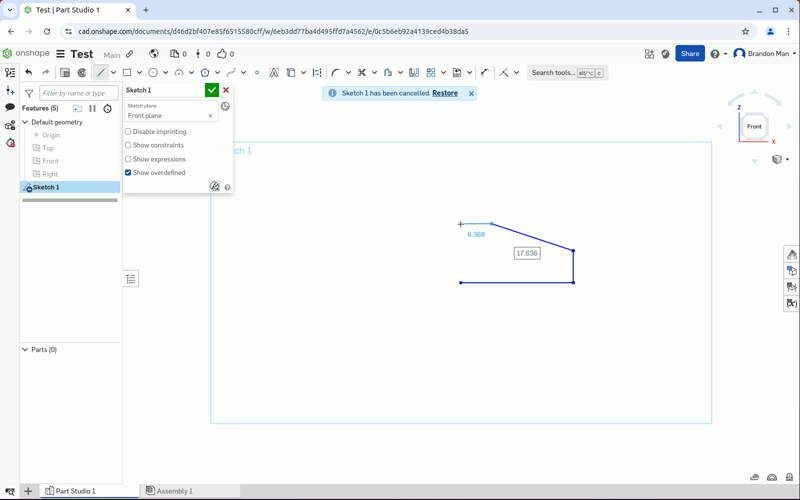
click(460, 223)
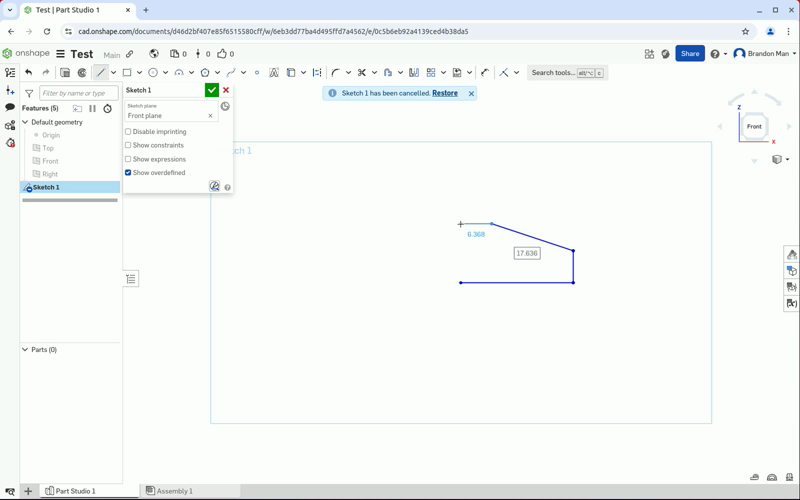
key_up(shift)
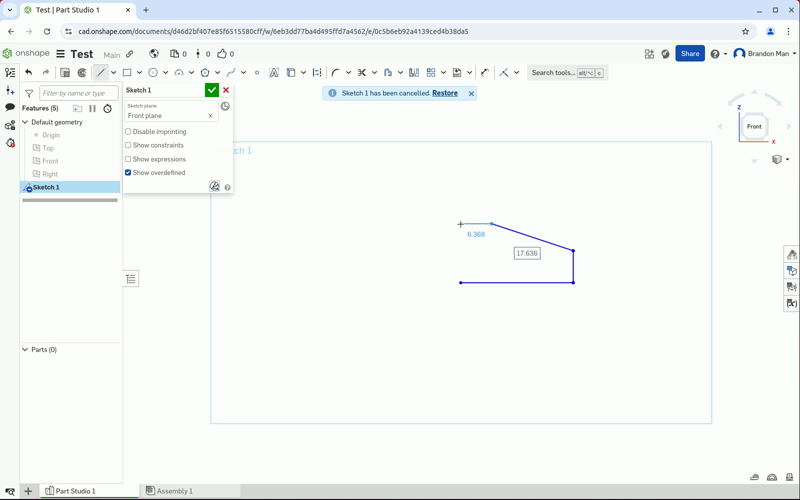
mouse_move(490, 223)
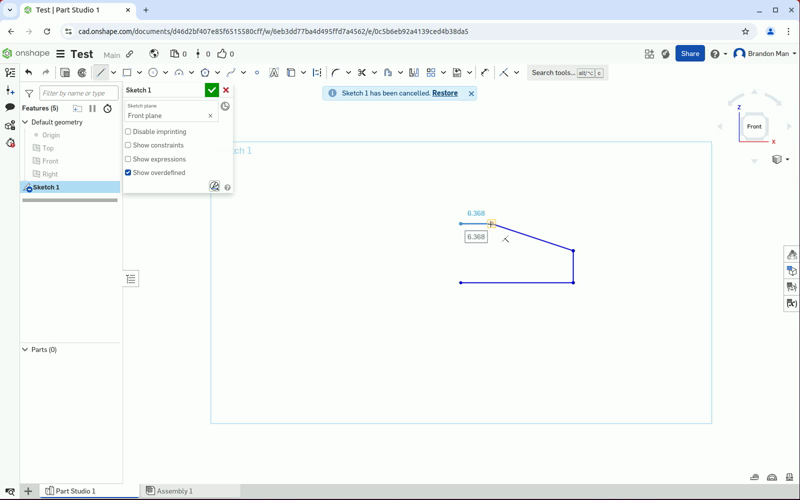
key_down(shift)
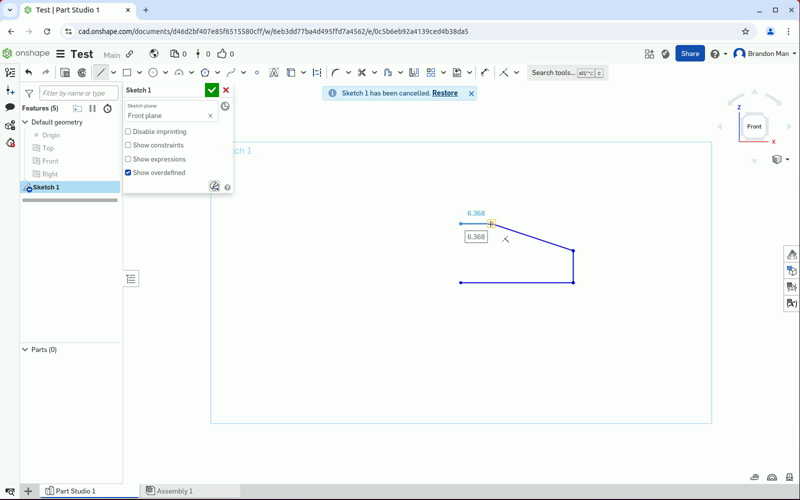
mouse_move(460, 282)
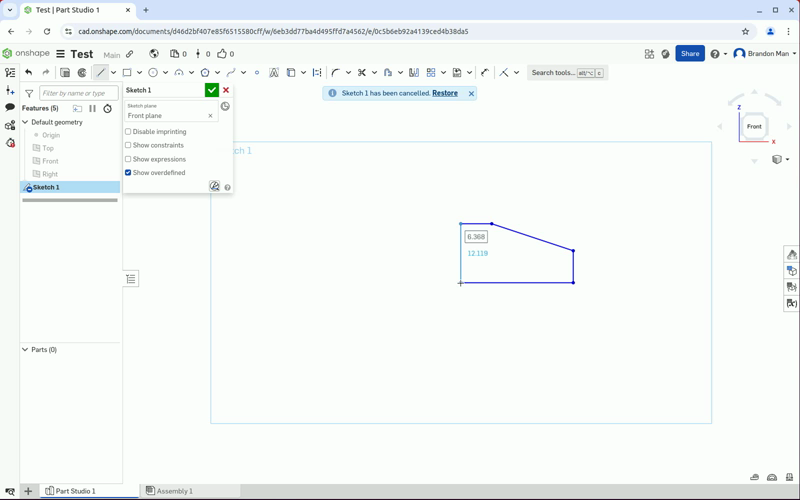
key_up(shift)
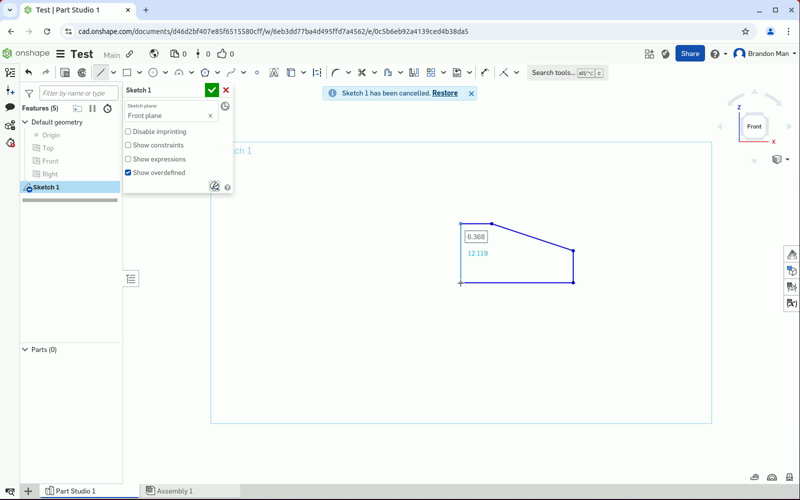
click(460, 282)
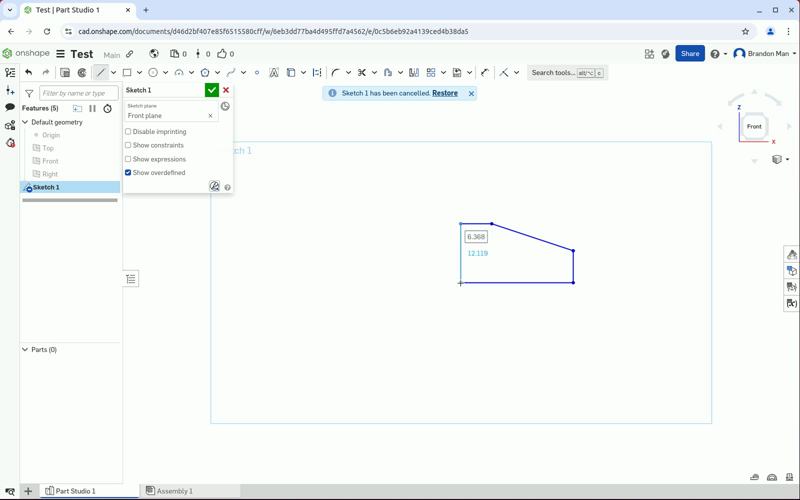
key(esc)
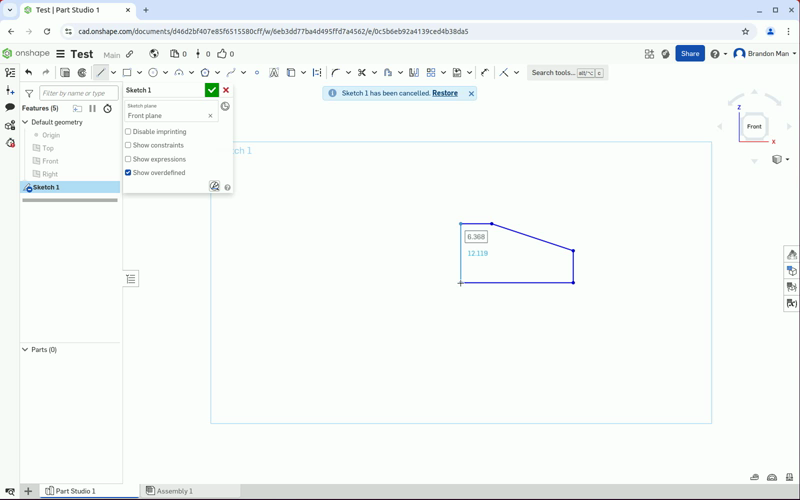
mouse_move(466, 243)
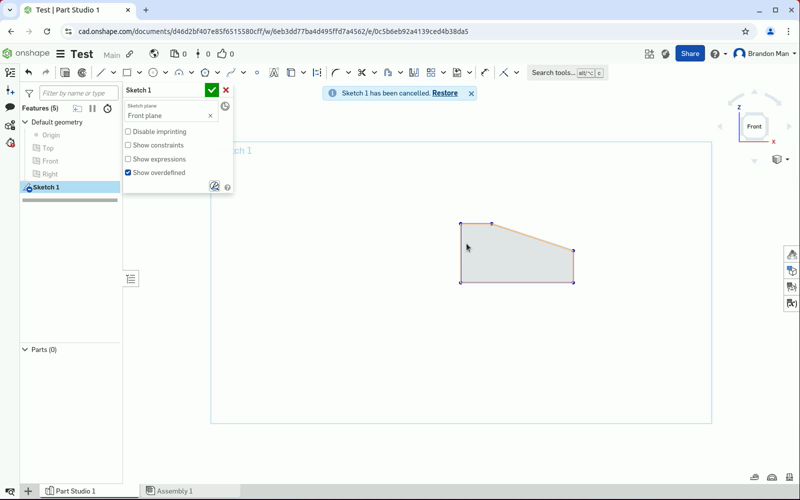
click(466, 243)
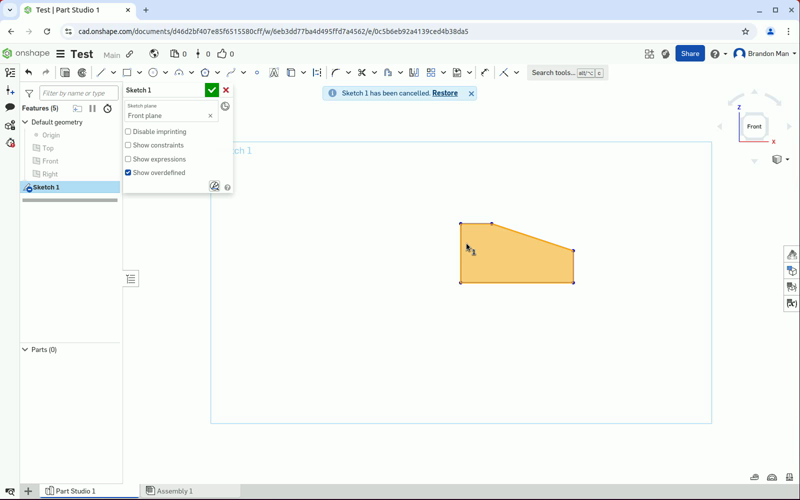
mouse_move(73, 352)
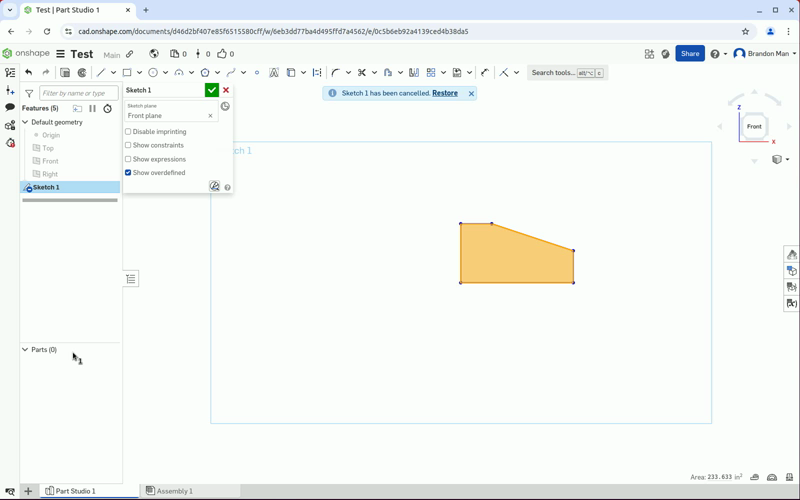
key(shift+y)
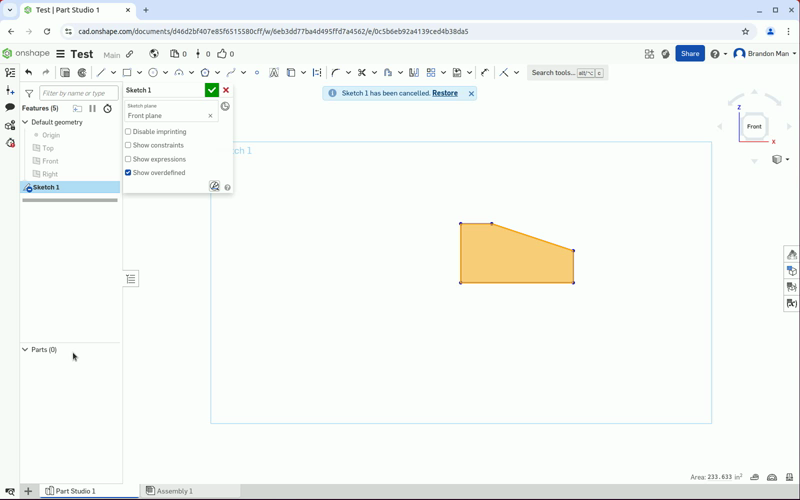
key(shift+e)
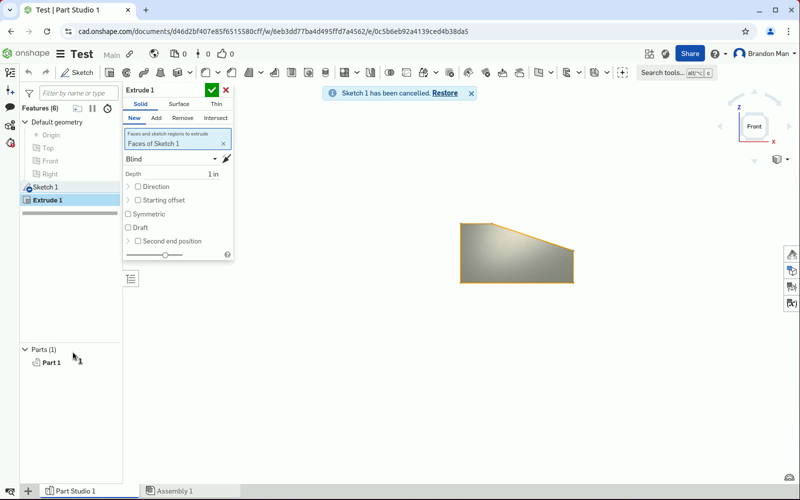
mouse_move(143, 106)
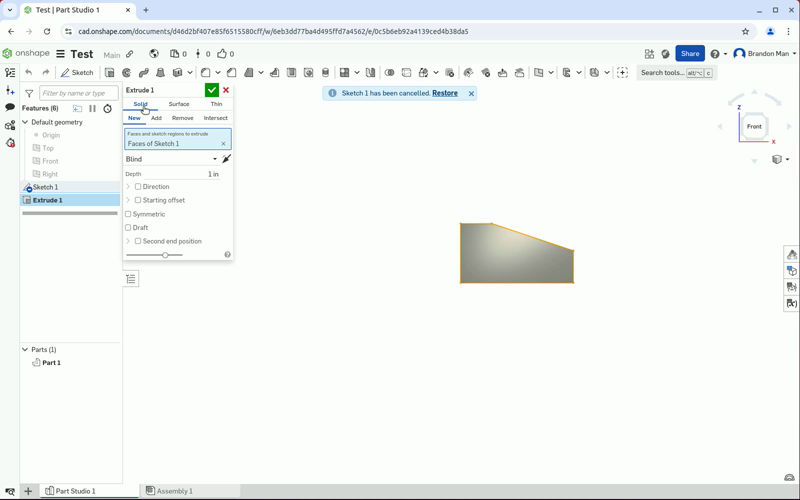
click(143, 106)
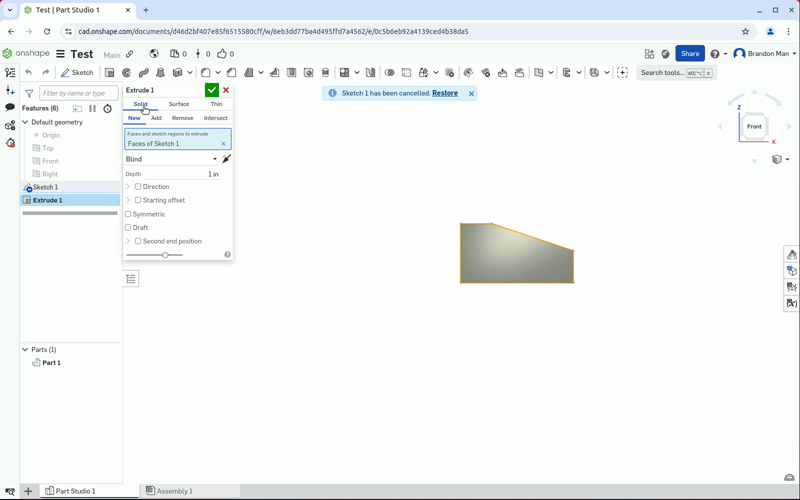
mouse_move(137, 120)
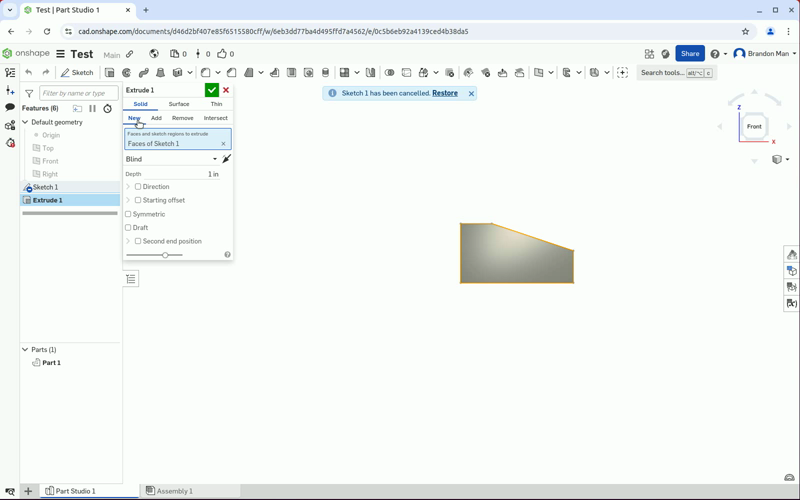
click(137, 120)
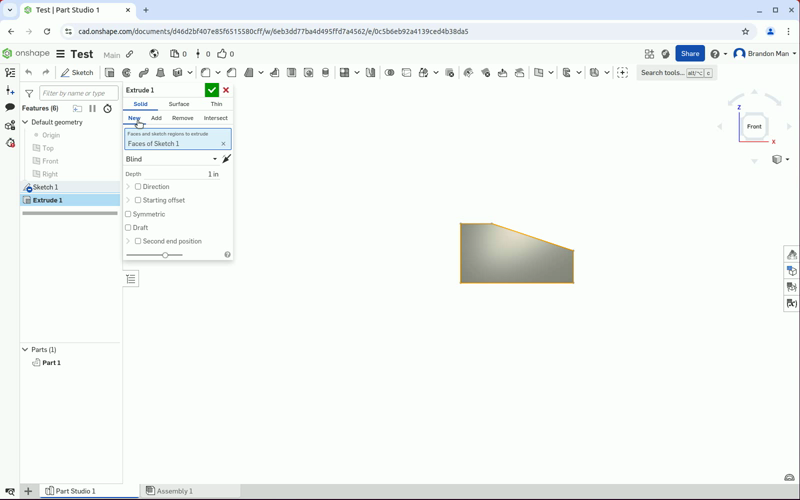
key(tab, 4)
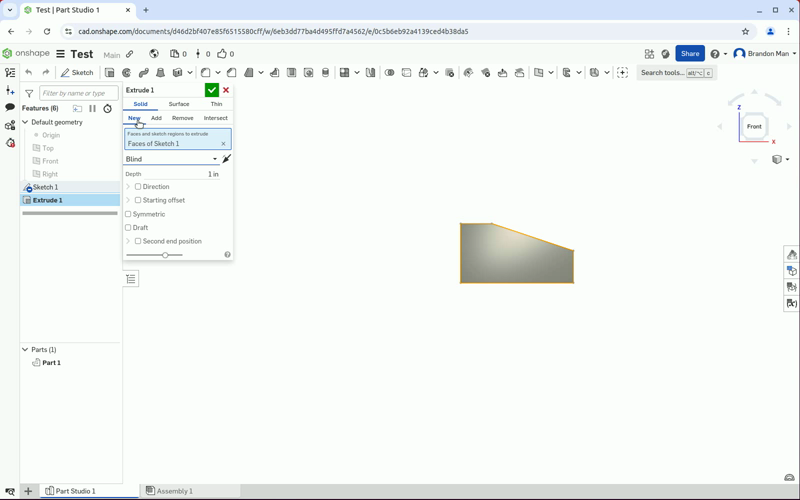
text(2.166)
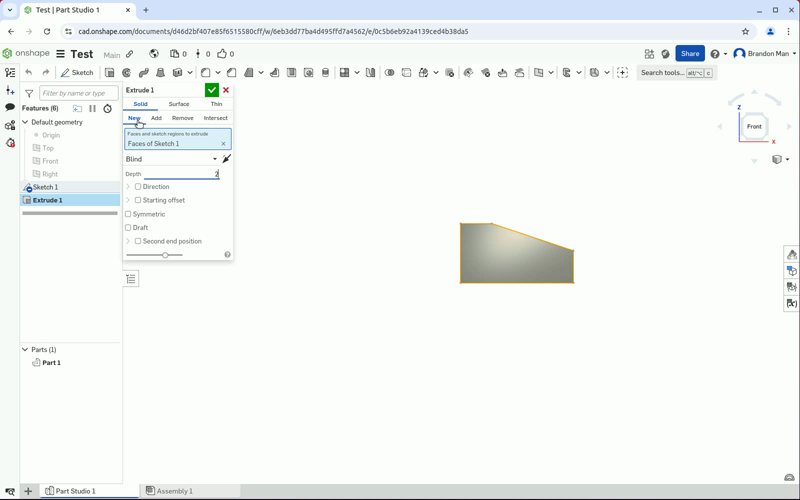
key(enter)
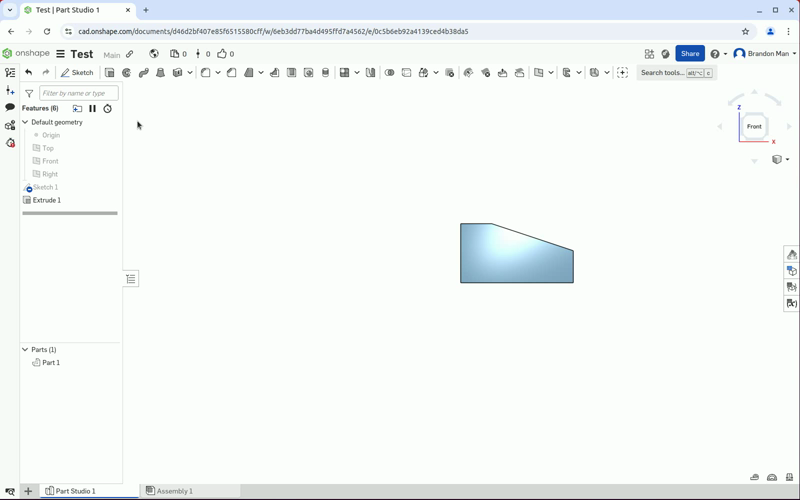
key(shift+h)
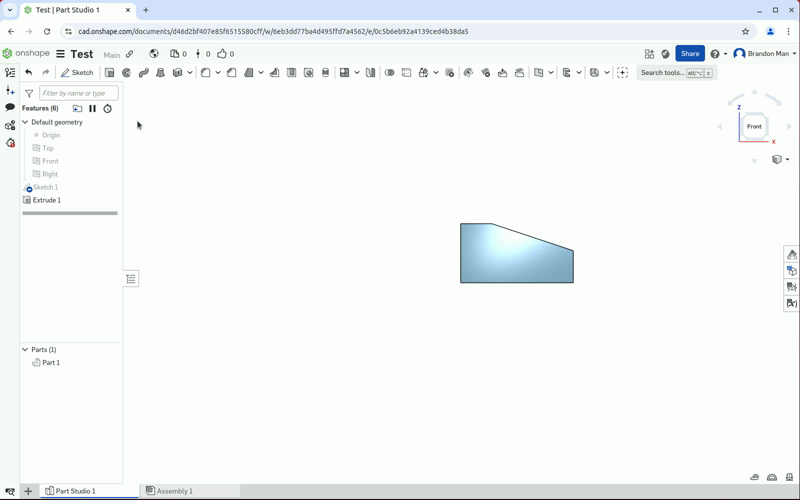
key(shift+h)
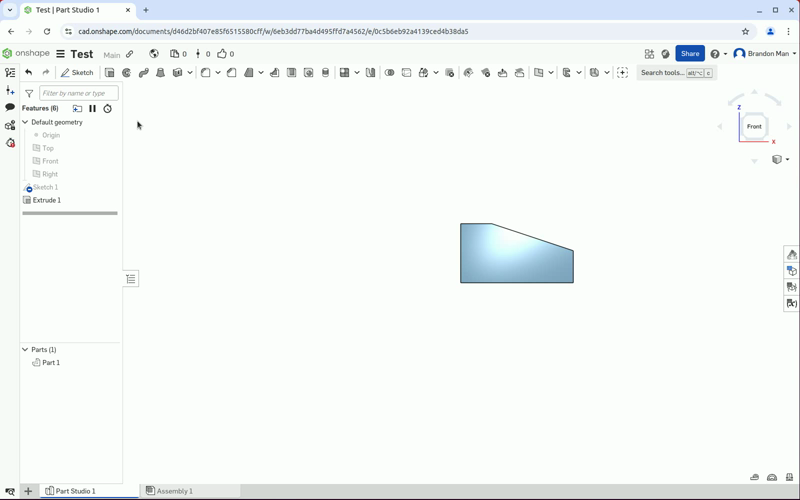
mouse_move(73, 189)
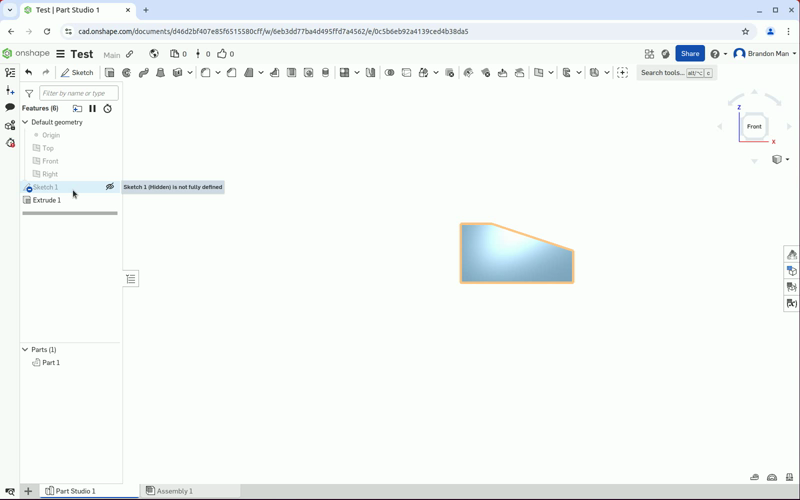
click(73, 189)
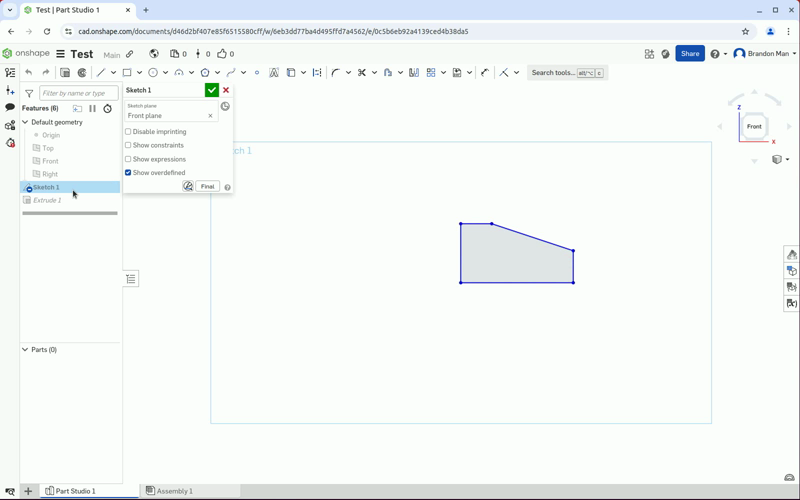
mouse_move(229, 92)
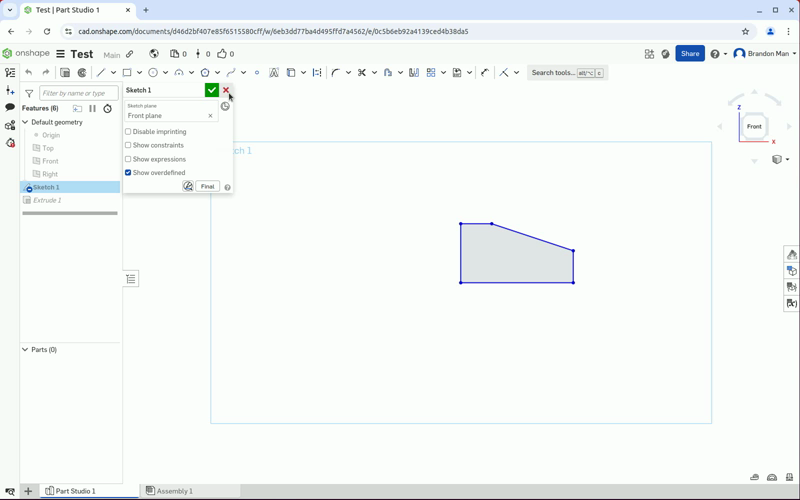
click(229, 92)
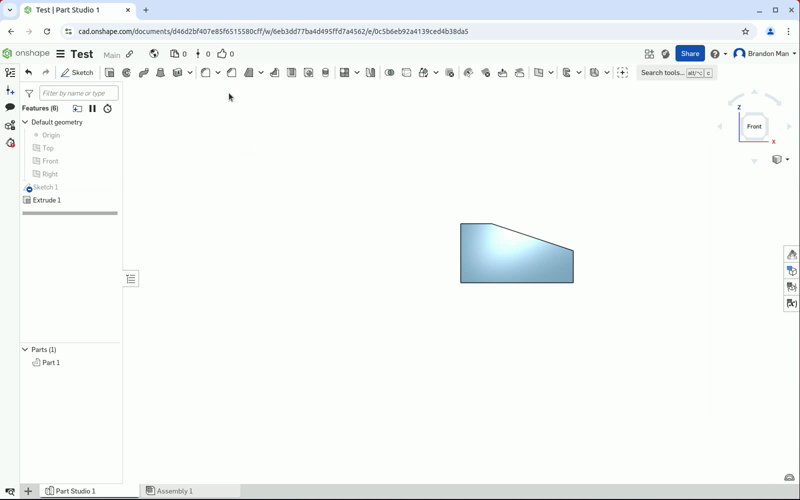
mouse_move(73, 352)
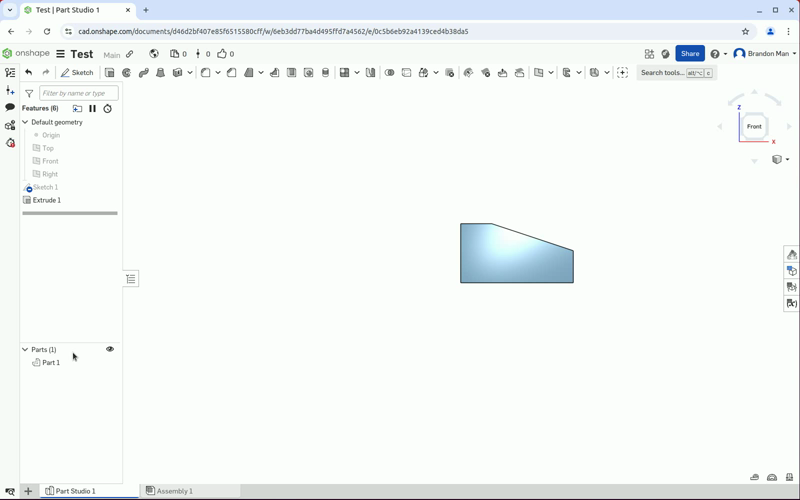
key(y)
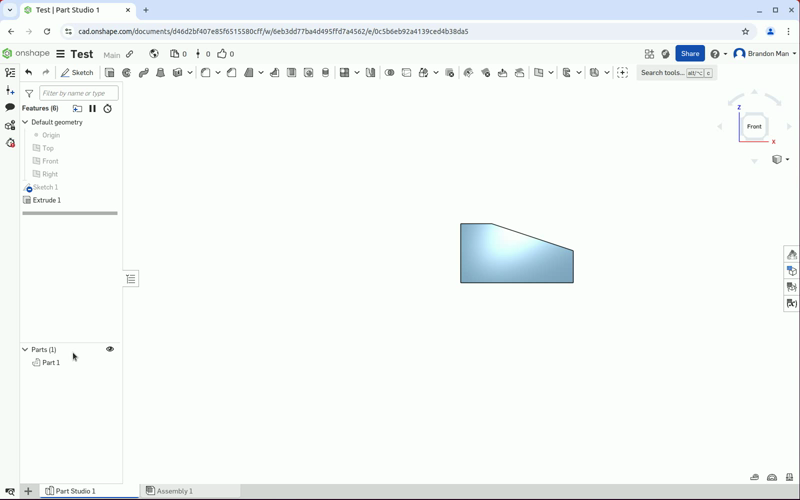
key(shift+p)
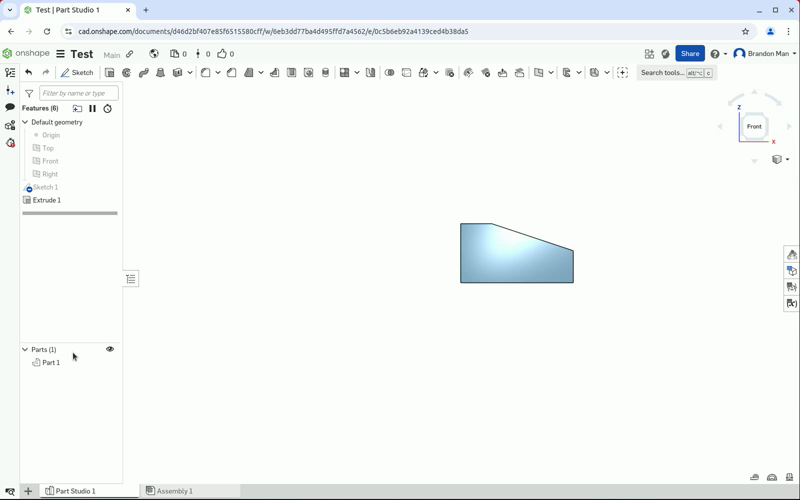
key(space)
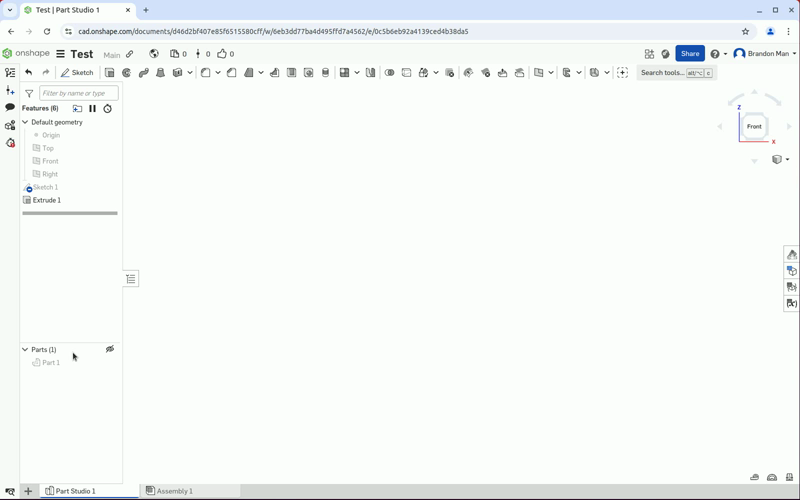
key_down(shift)
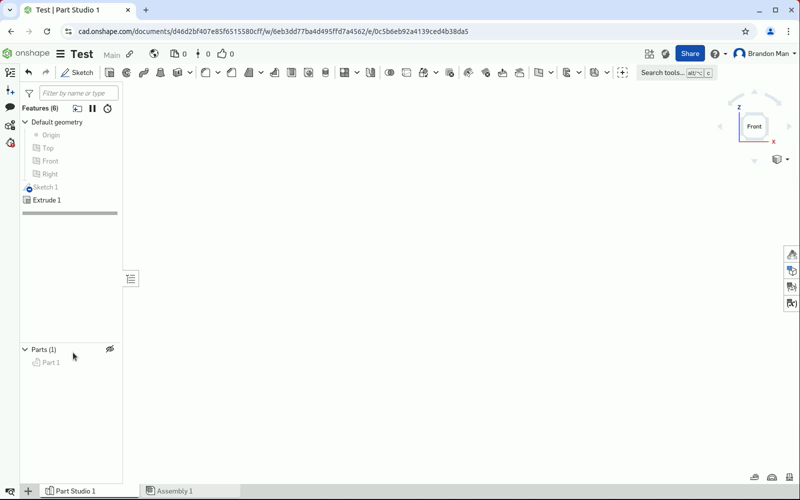
key(left)
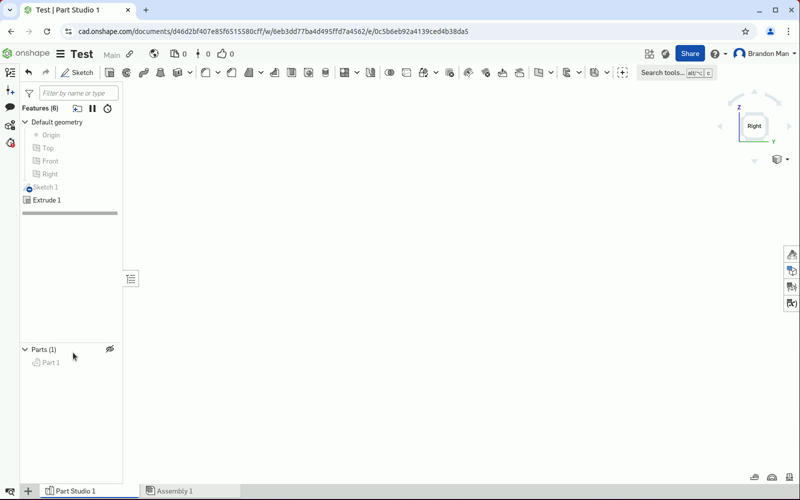
key_up(shift)
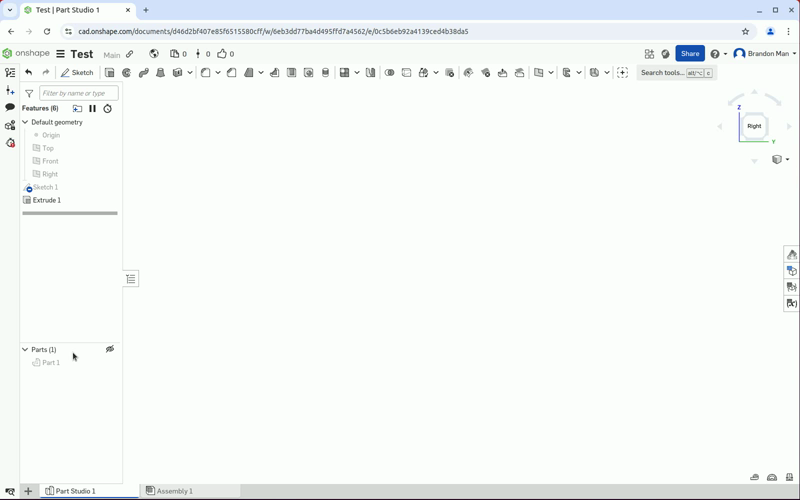
mouse_move(73, 352)
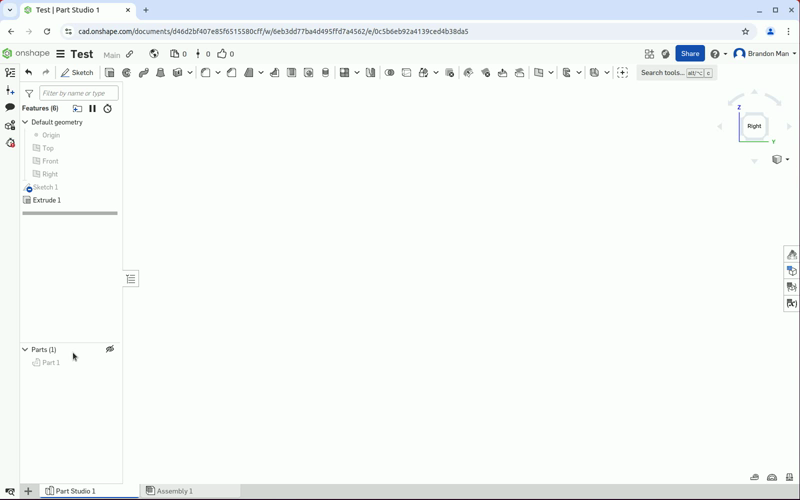
key(shift+y)
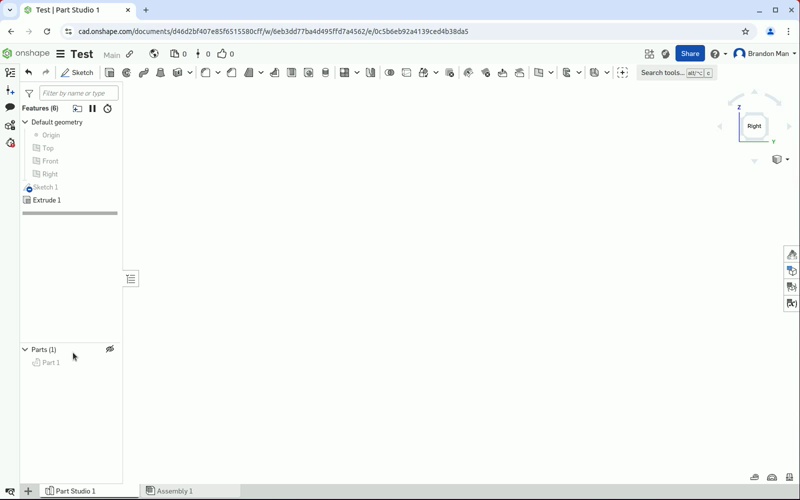
key(shift+s)
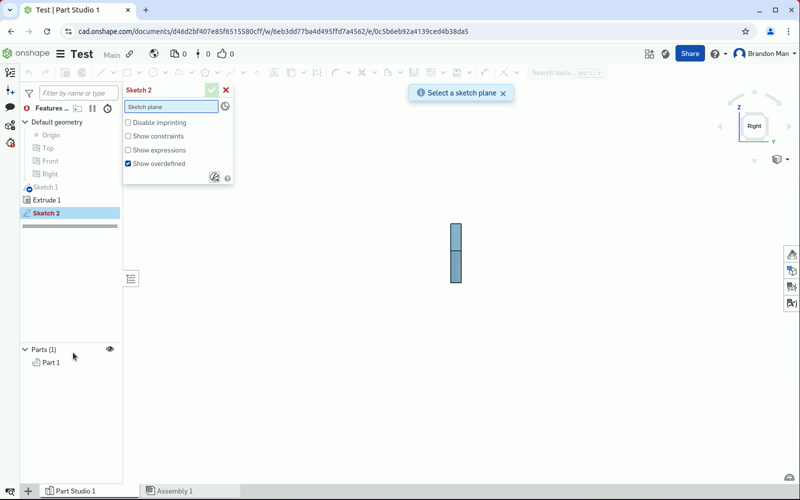
mouse_move(73, 176)
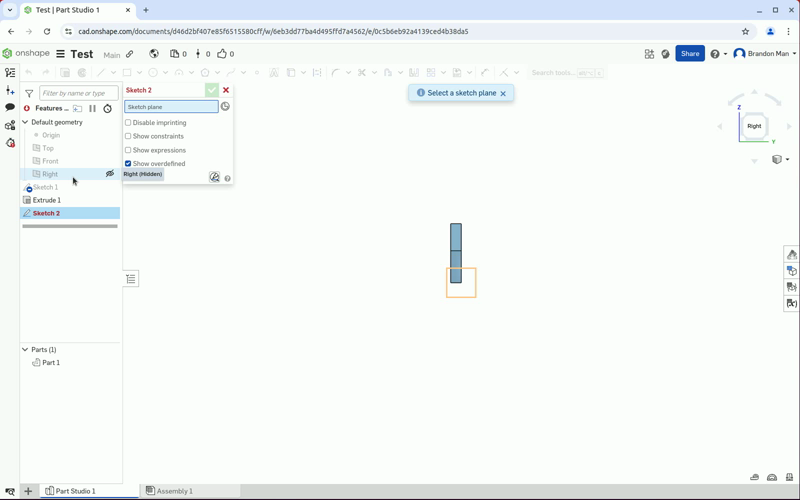
click(73, 176)
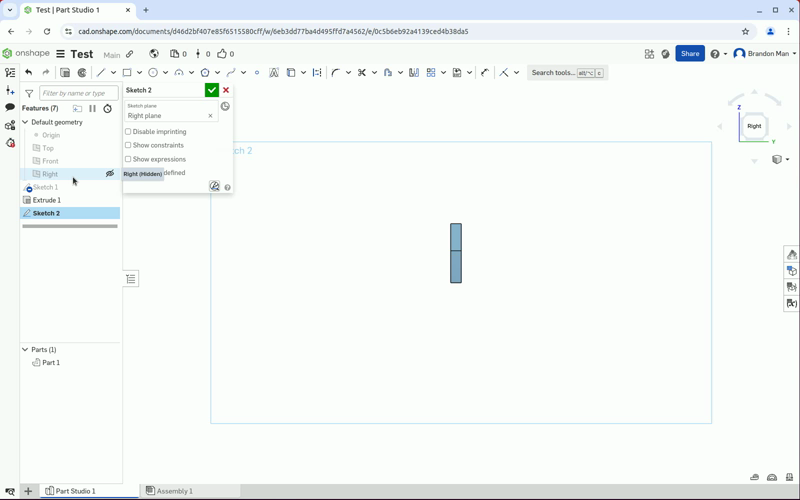
mouse_move(73, 352)
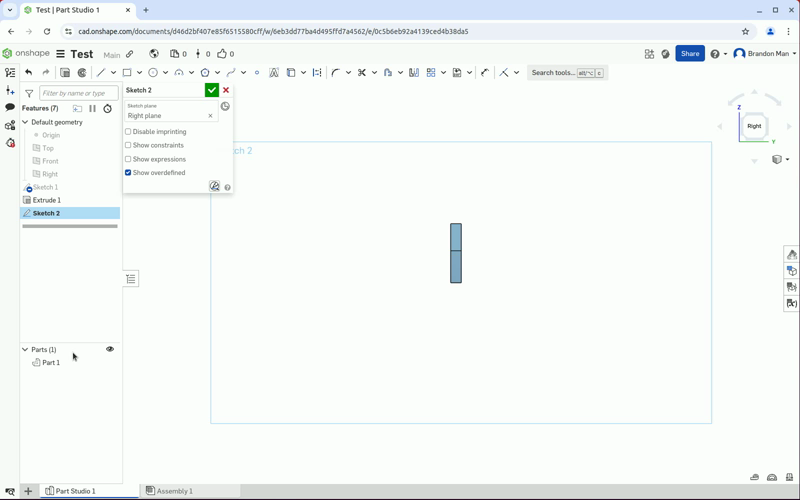
key(y)
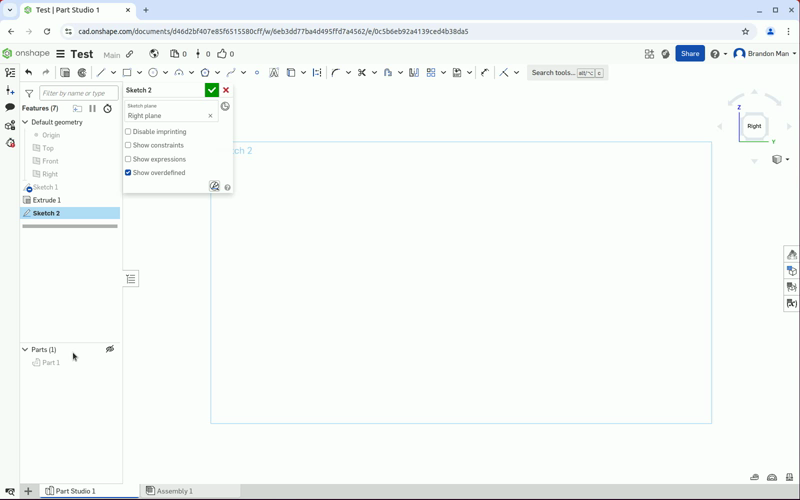
key(l)
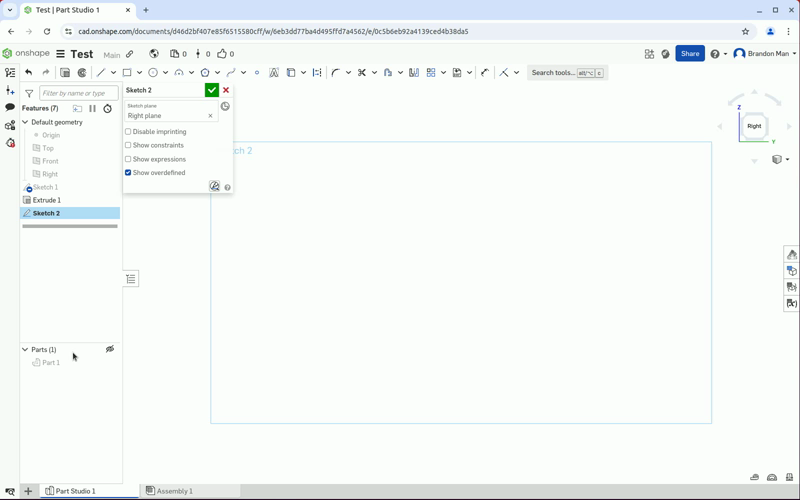
key_down(shift)
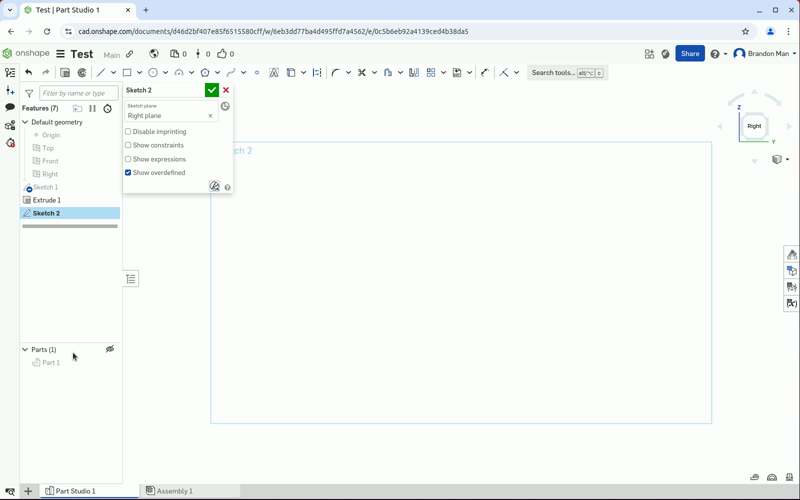
mouse_move(417, 282)
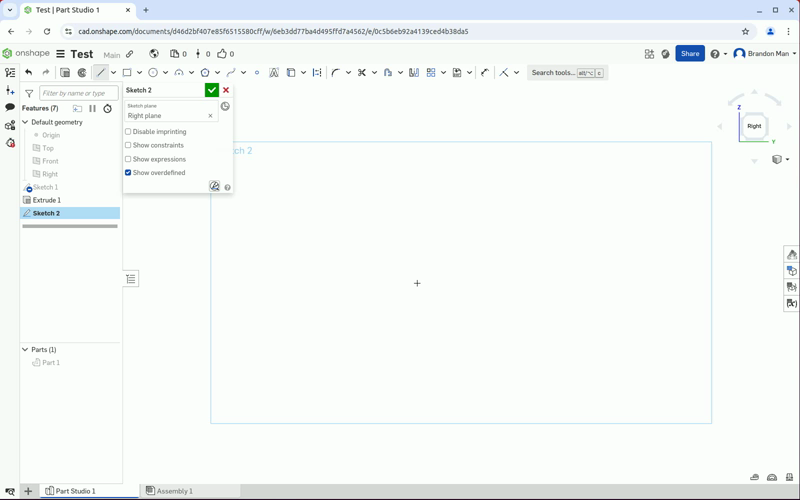
click(417, 282)
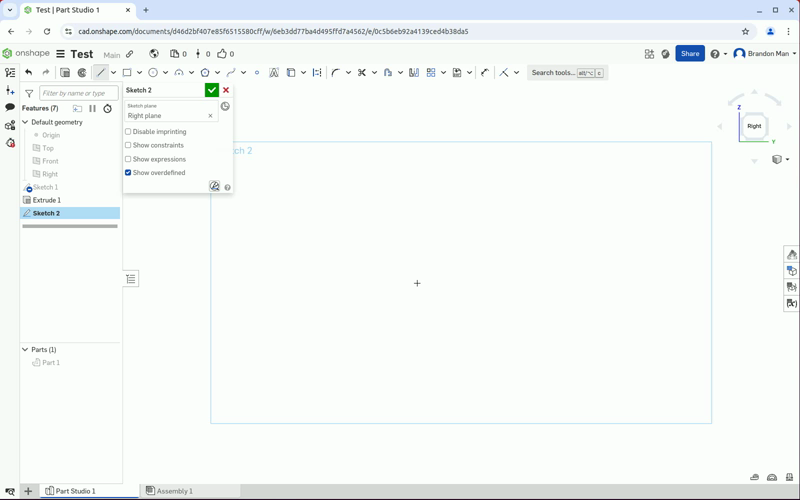
key_up(shift)
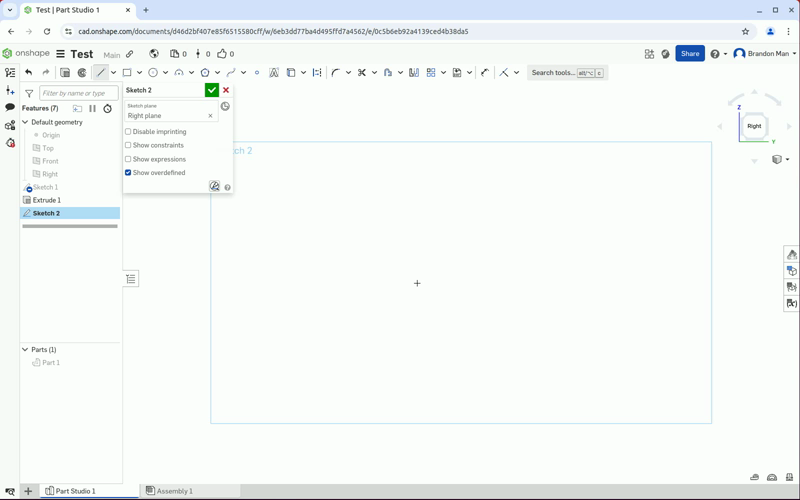
key_down(shift)
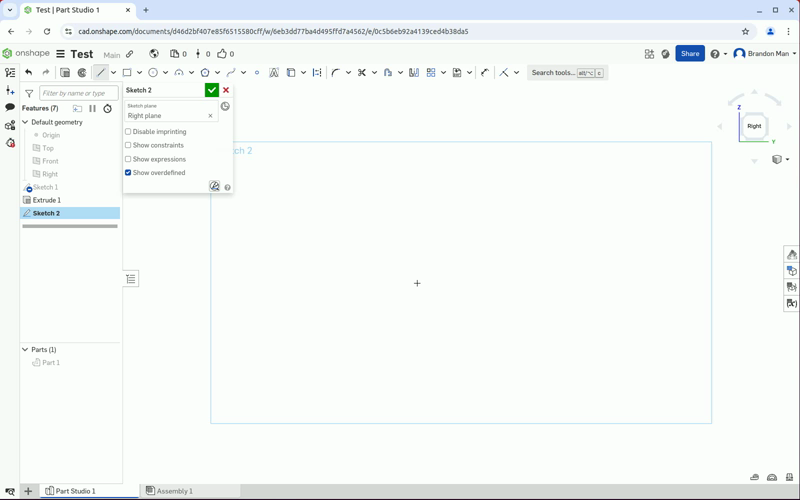
mouse_move(447, 282)
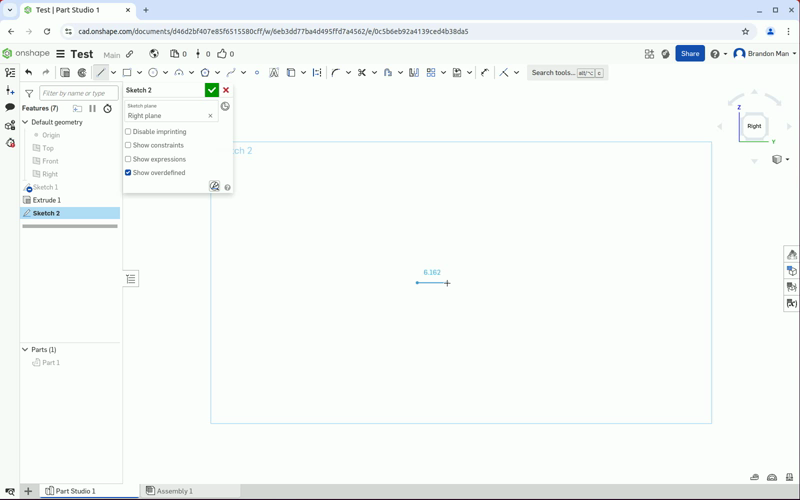
mouse_move(461, 282)
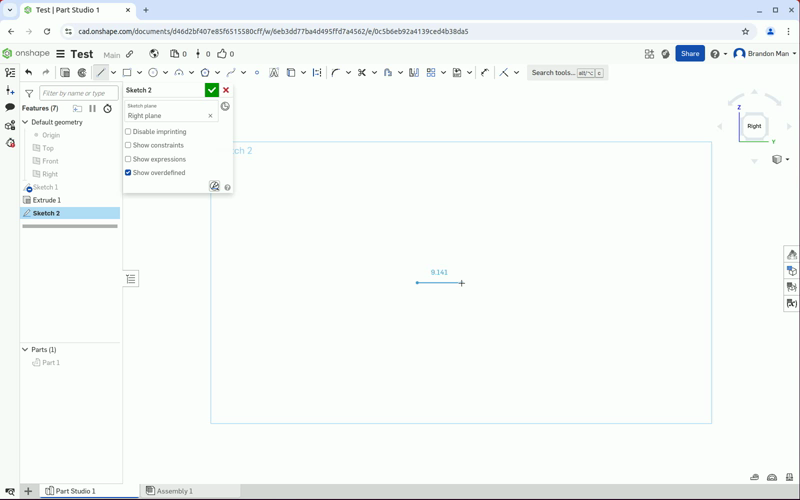
click(461, 282)
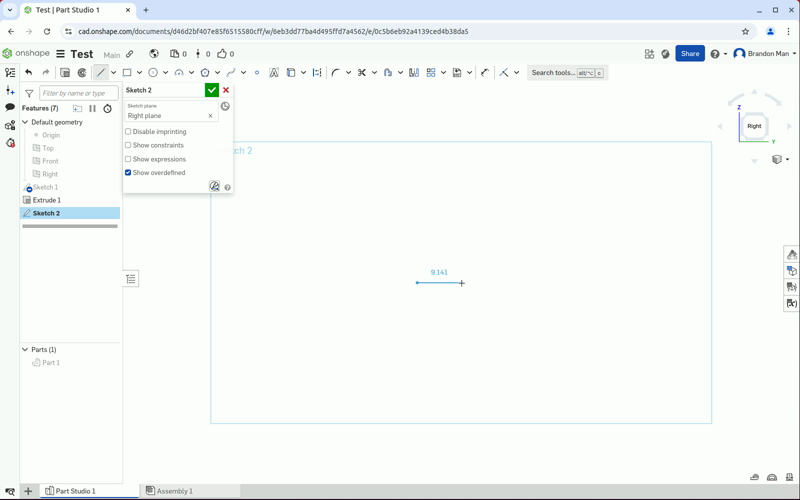
key_up(shift)
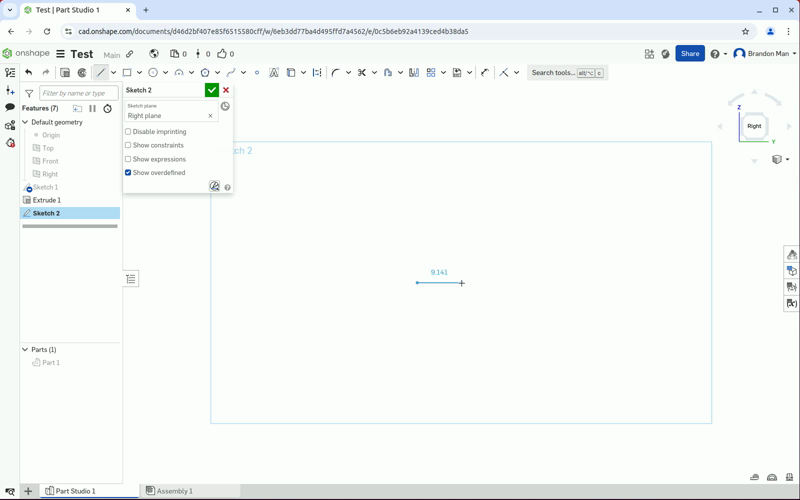
key_down(shift)
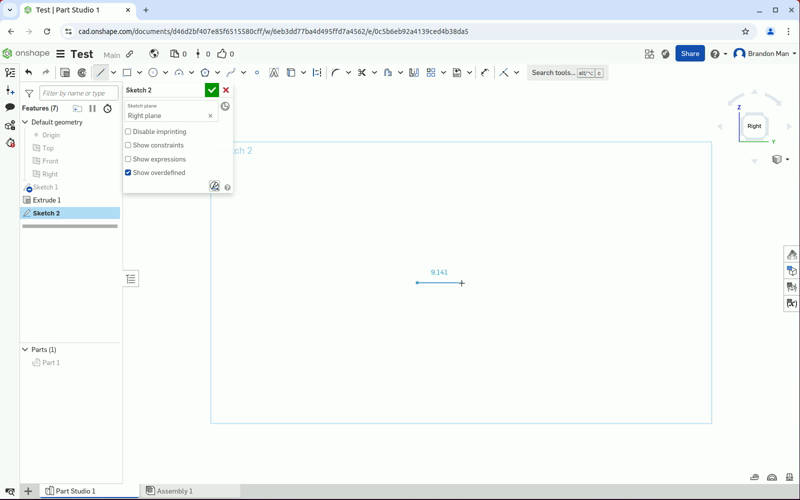
mouse_move(492, 282)
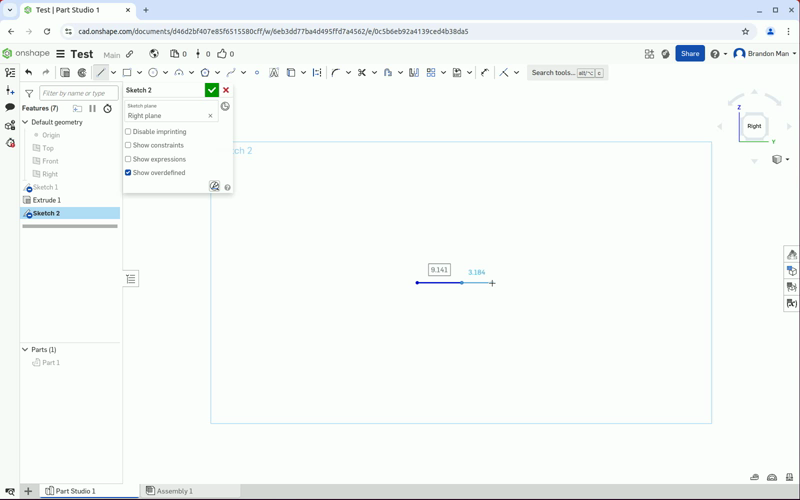
mouse_move(461, 231)
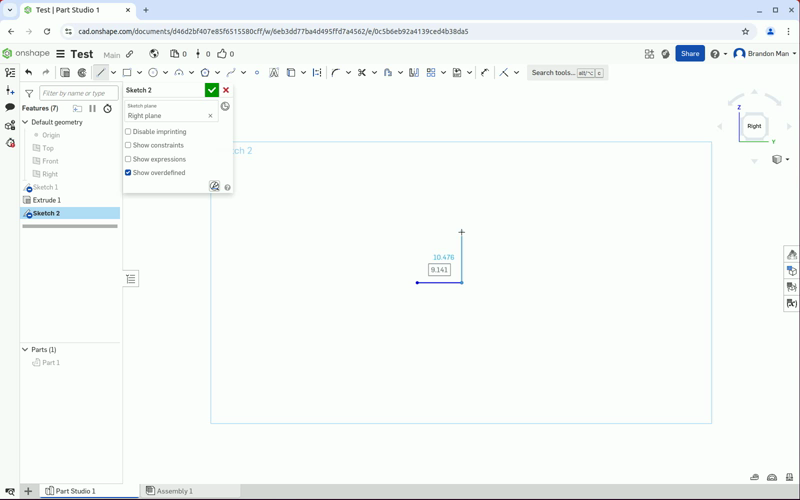
click(461, 231)
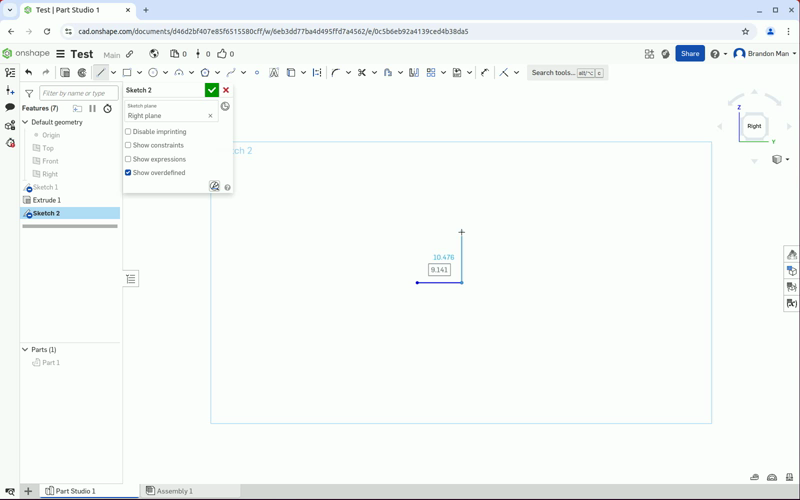
key_up(shift)
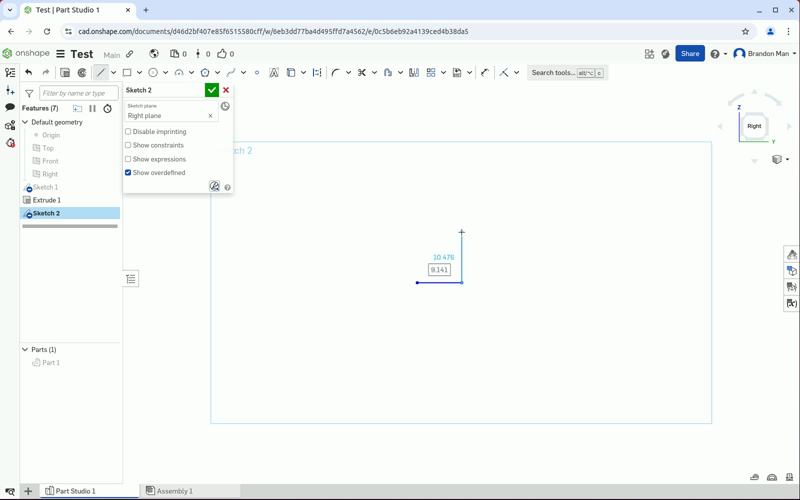
key_down(shift)
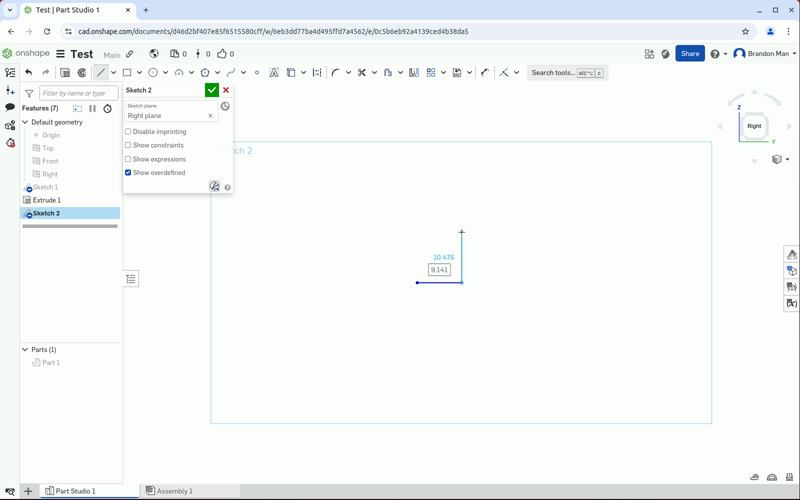
mouse_move(492, 231)
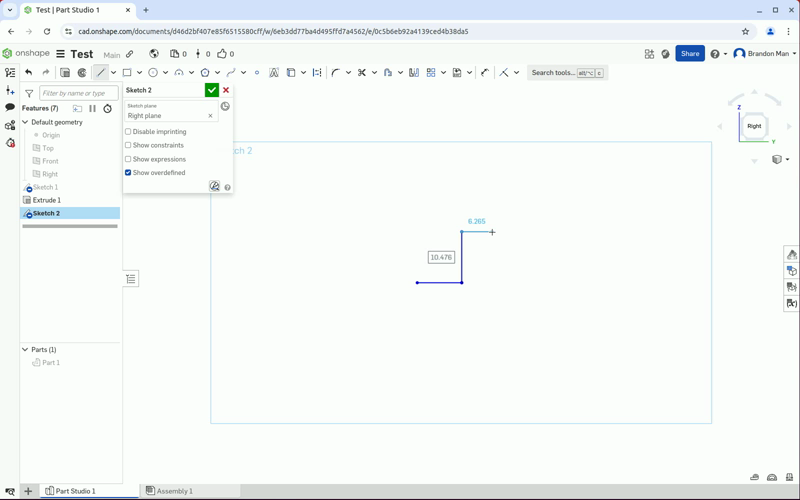
mouse_move(428, 231)
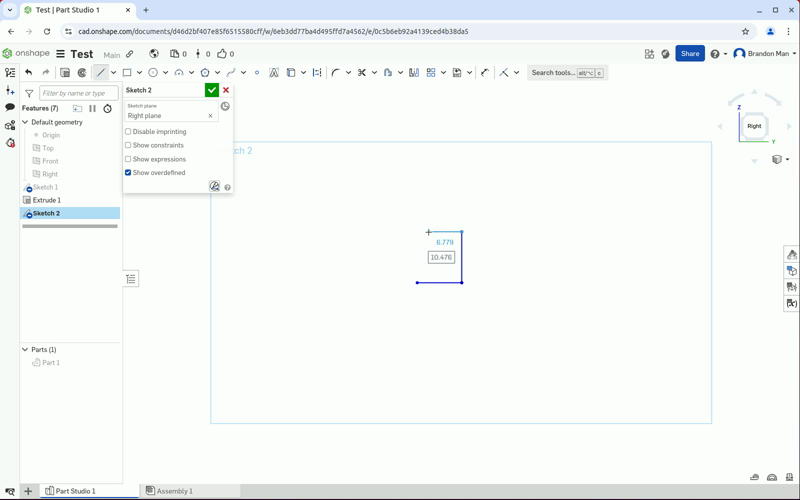
click(428, 231)
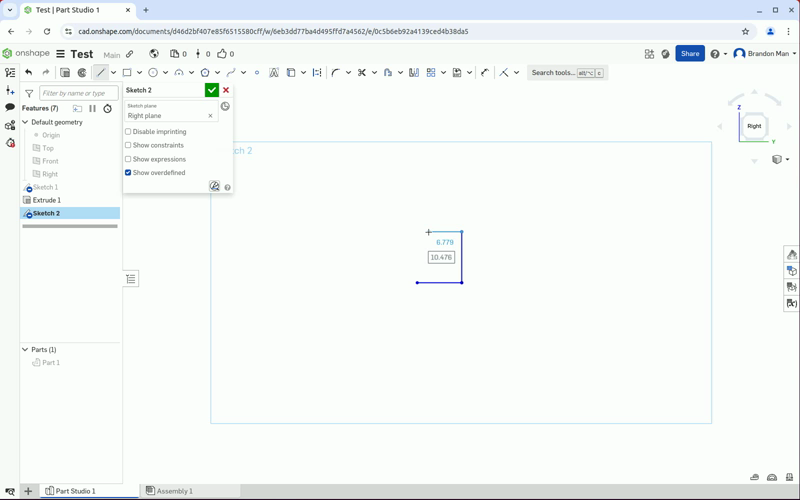
key_up(shift)
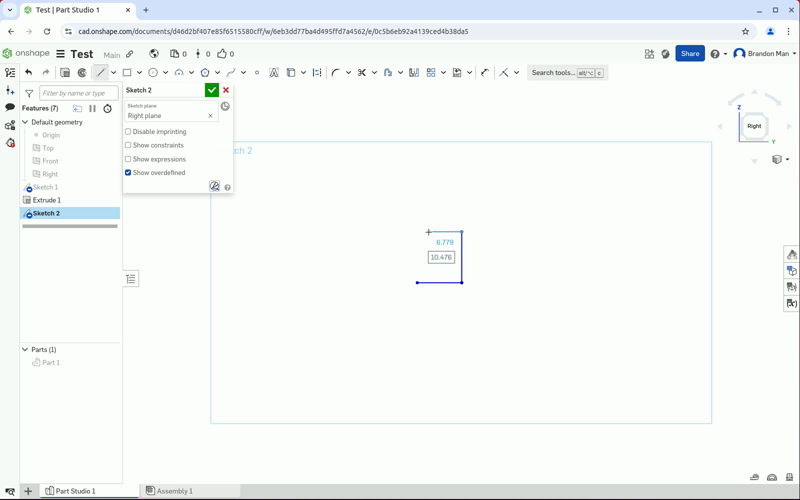
key_down(shift)
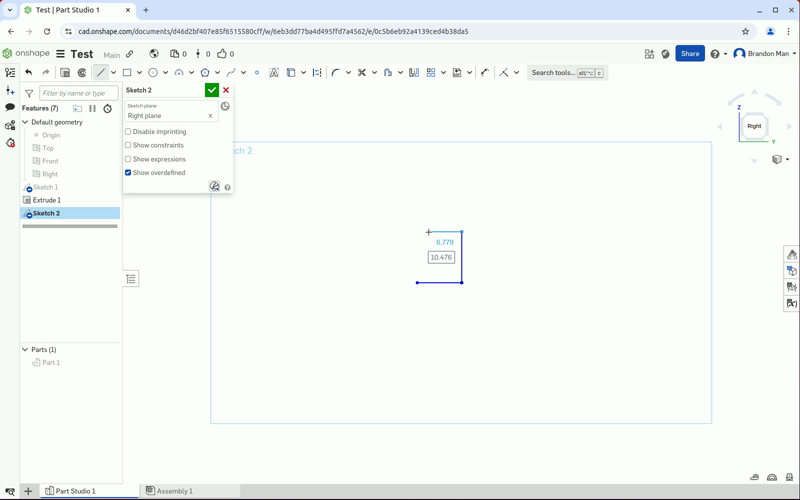
mouse_move(458, 231)
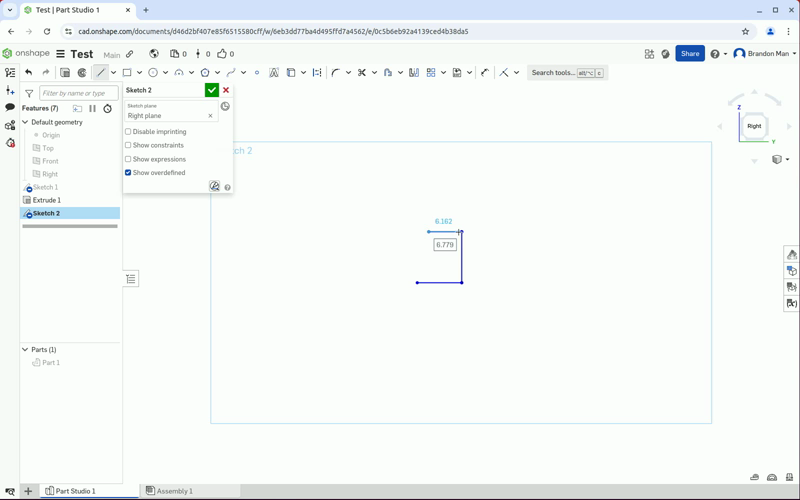
mouse_move(417, 261)
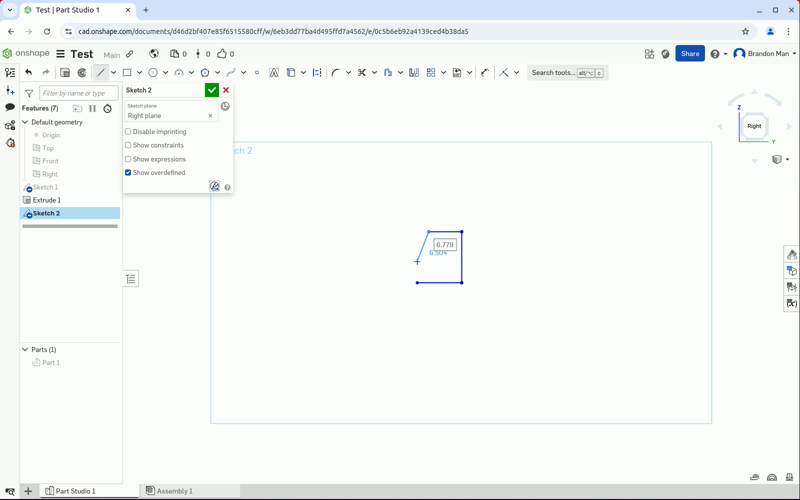
click(417, 261)
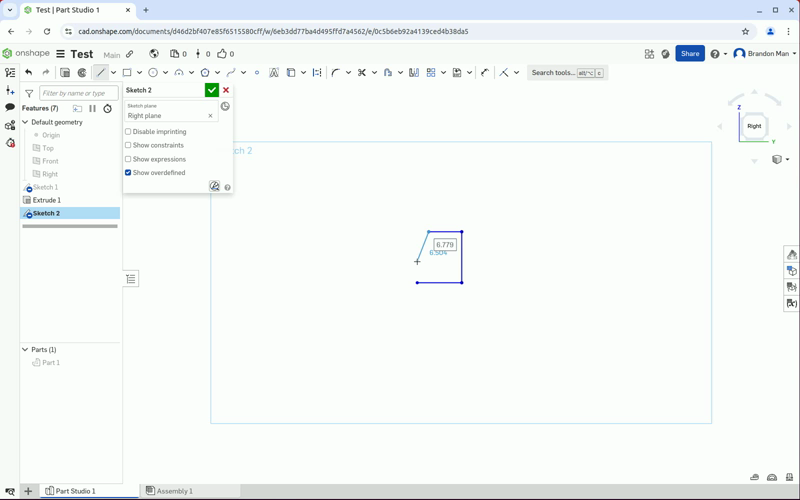
key_up(shift)
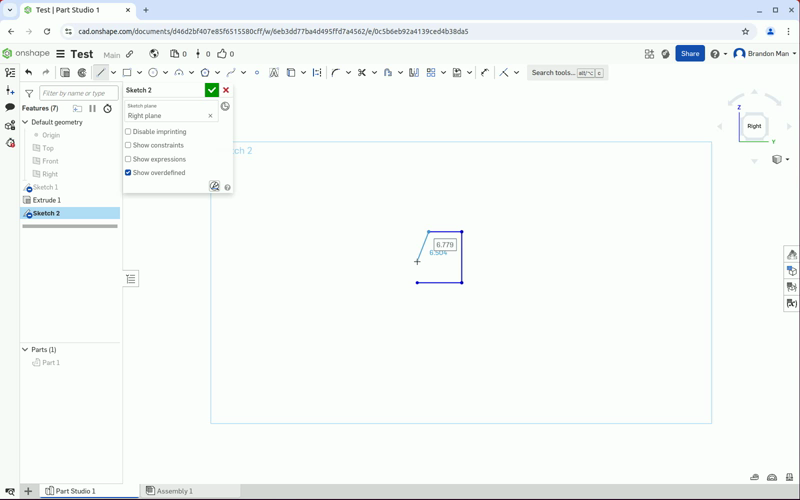
mouse_move(447, 261)
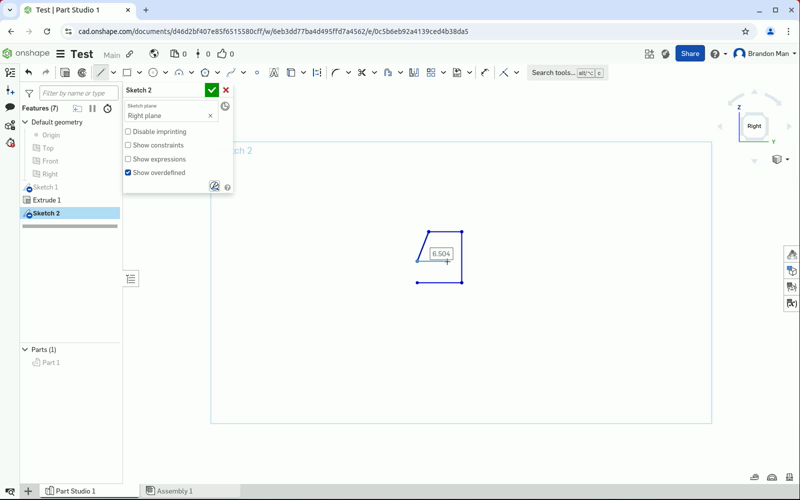
key_down(shift)
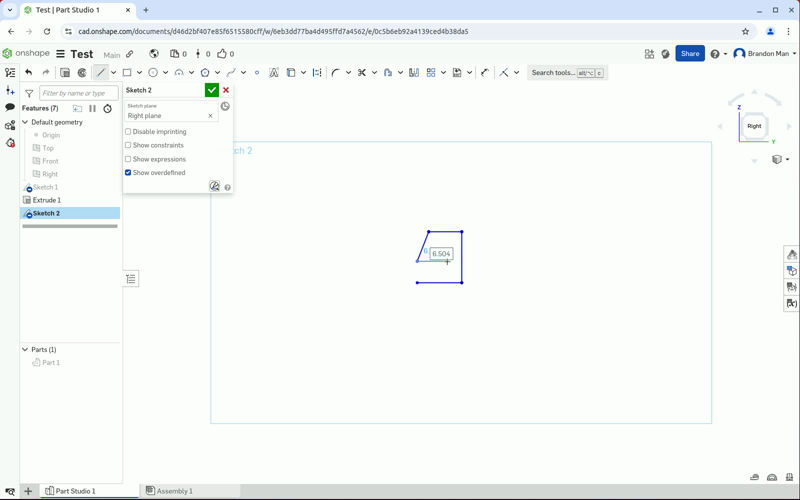
mouse_move(417, 282)
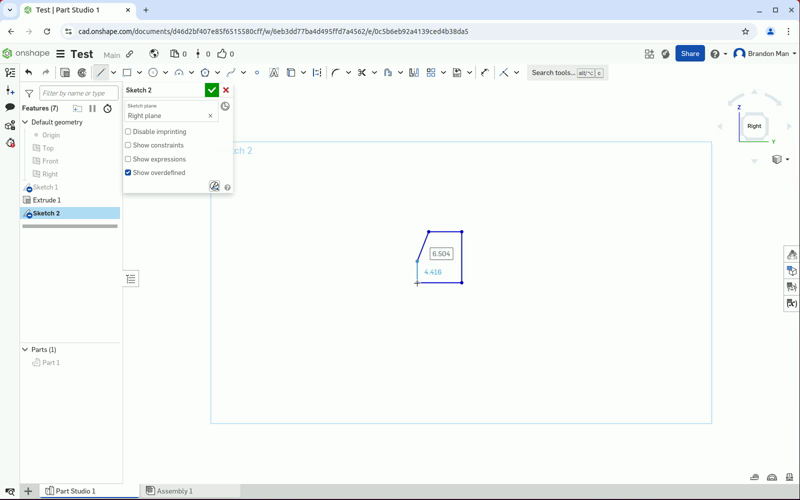
key_up(shift)
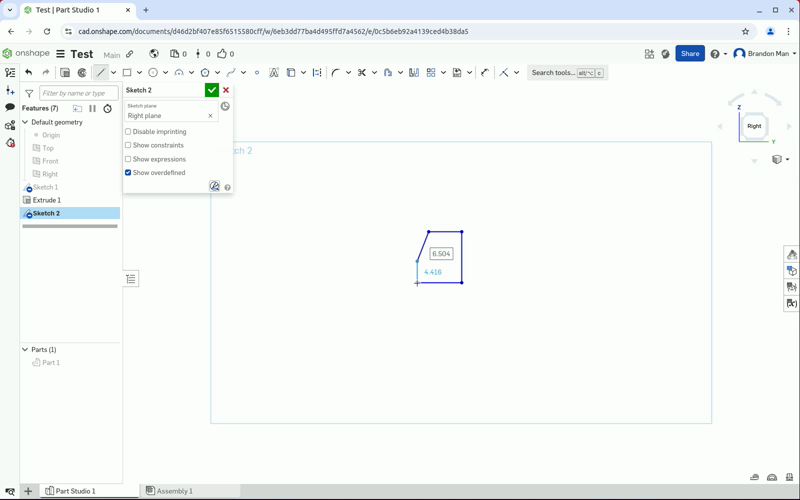
click(417, 282)
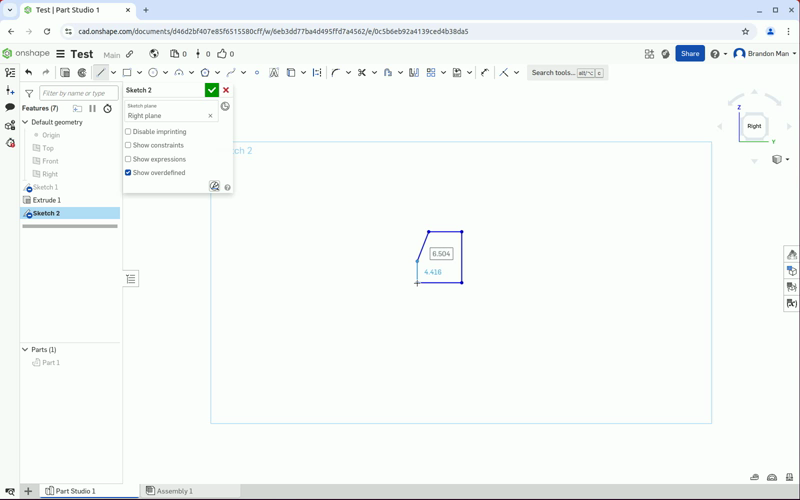
key(esc)
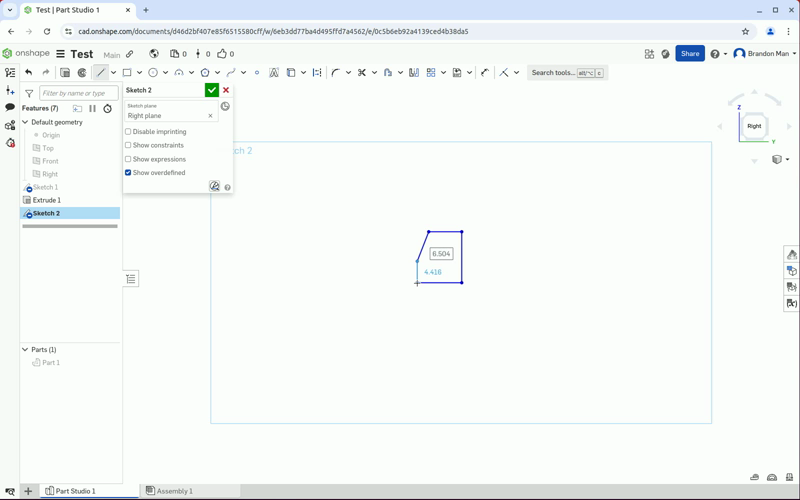
mouse_move(455, 276)
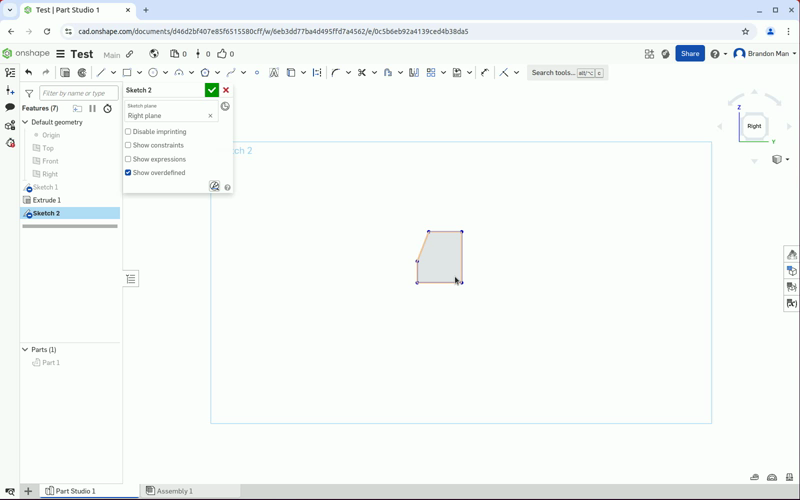
click(455, 276)
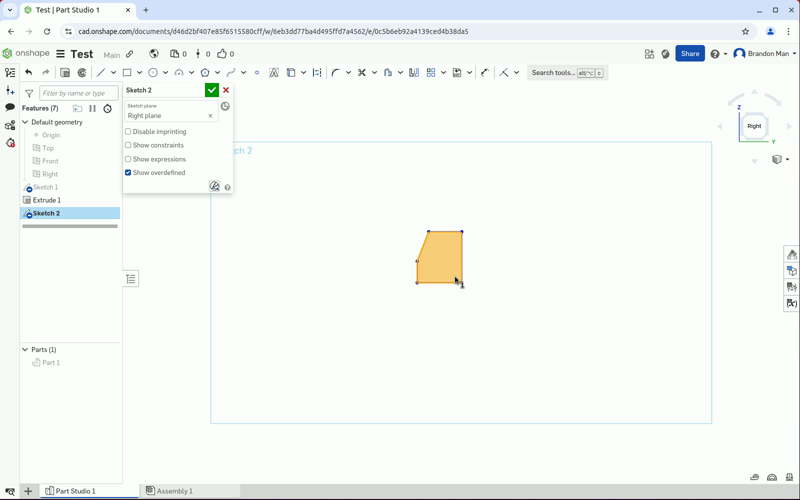
mouse_move(73, 352)
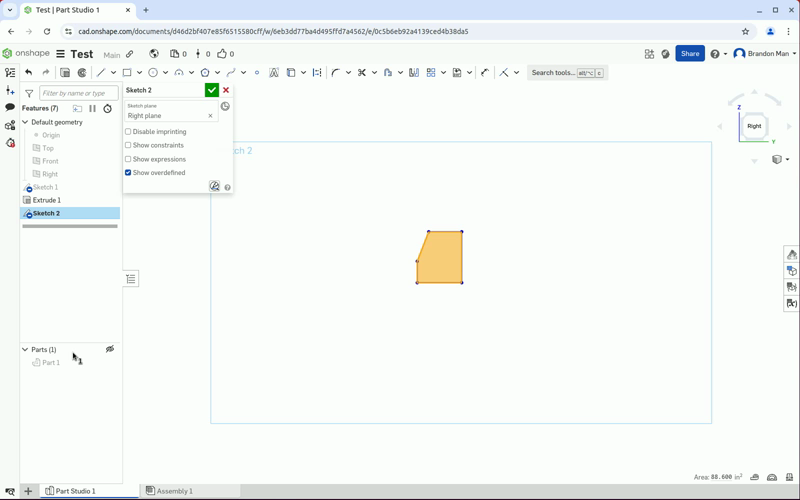
key(shift+y)
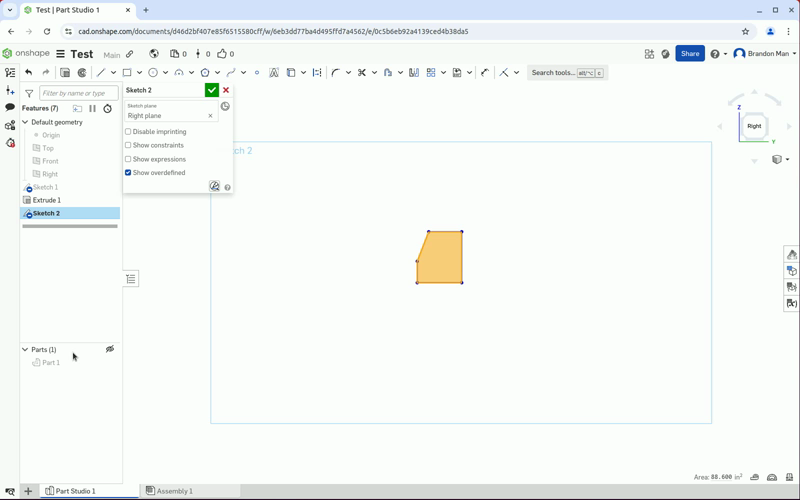
key(shift+e)
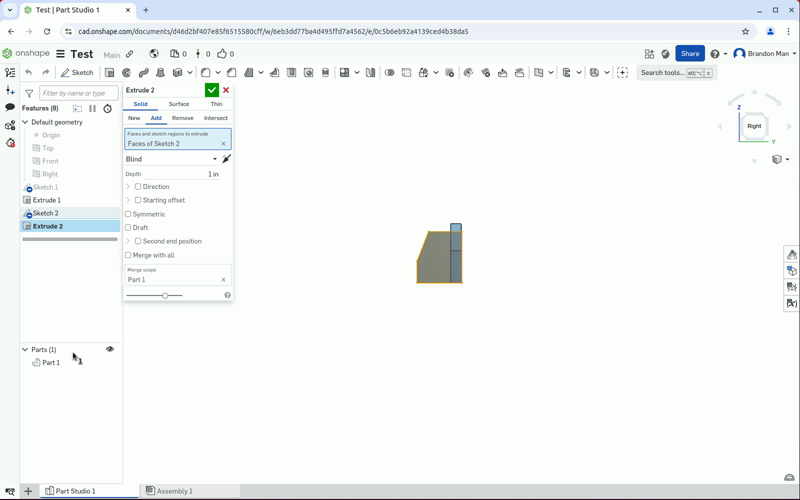
mouse_move(143, 106)
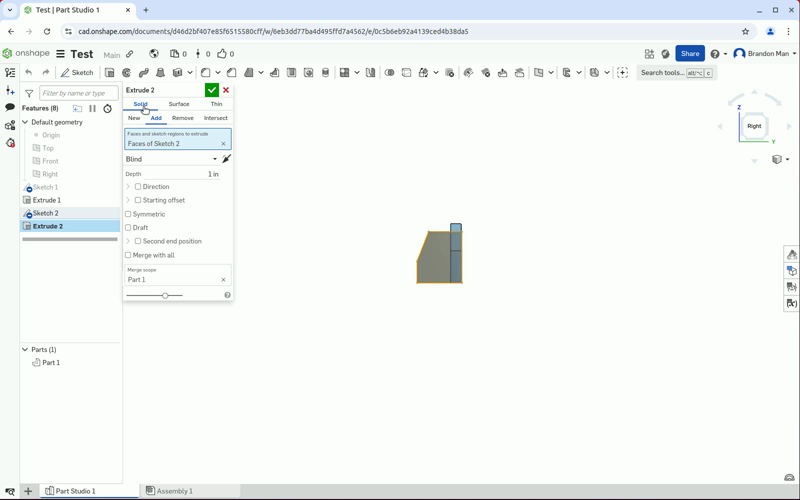
click(143, 106)
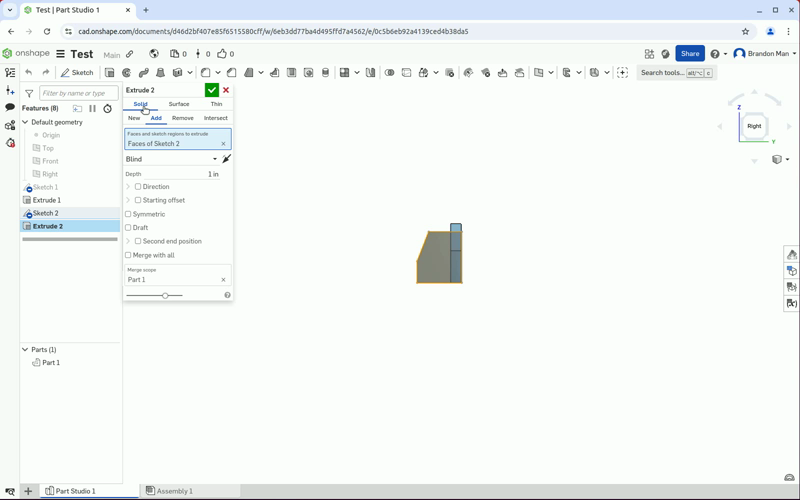
mouse_move(137, 120)
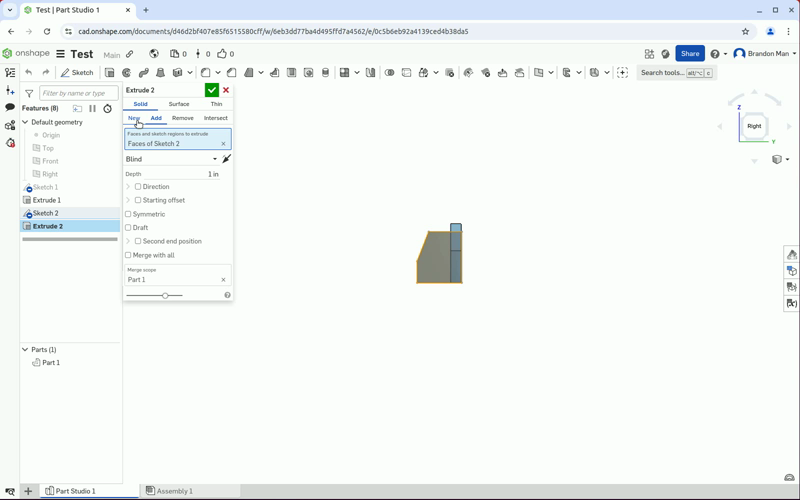
click(137, 120)
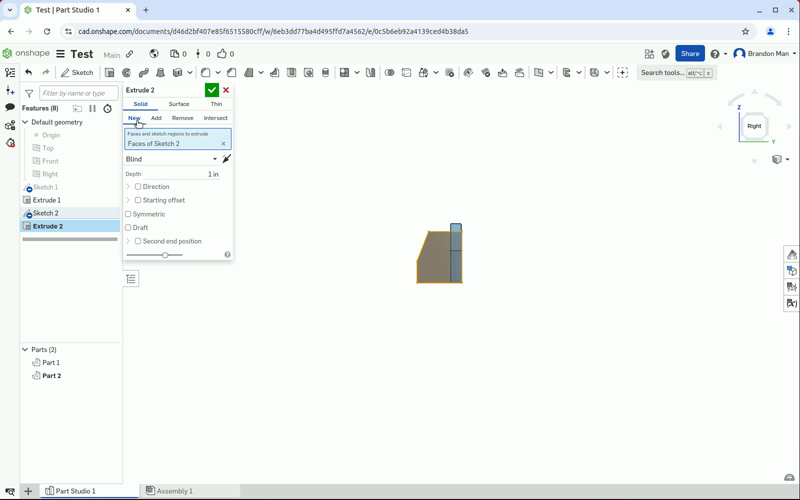
key(tab, 4)
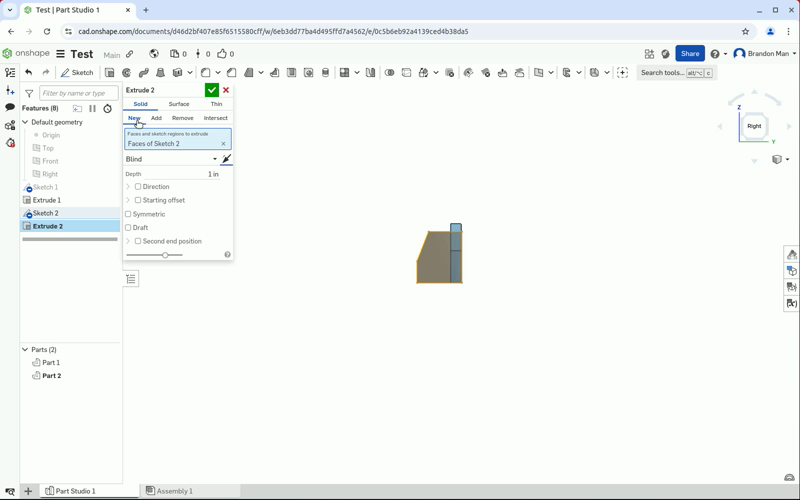
text(2.166)
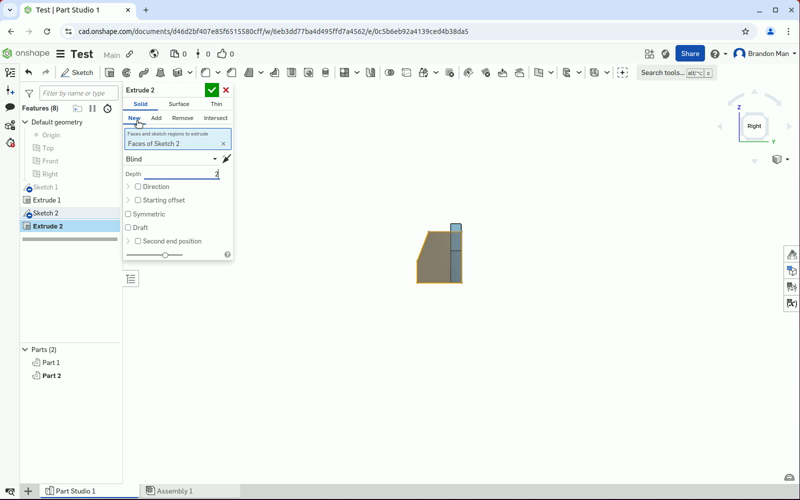
key(enter)
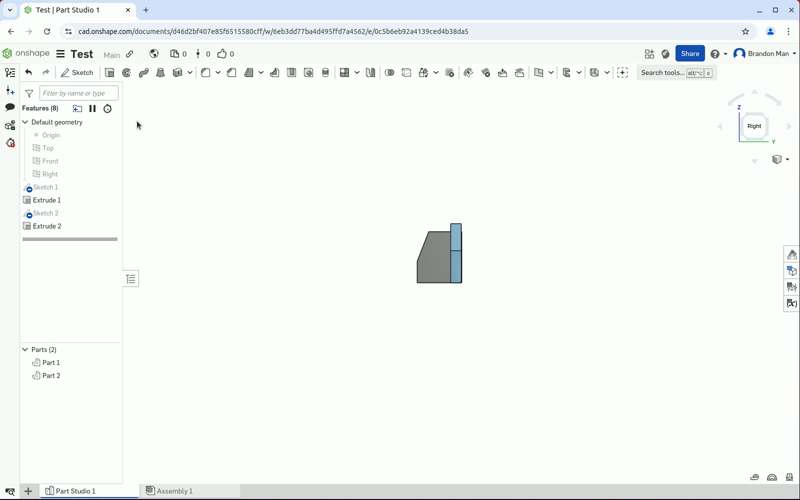
key(shift+h)
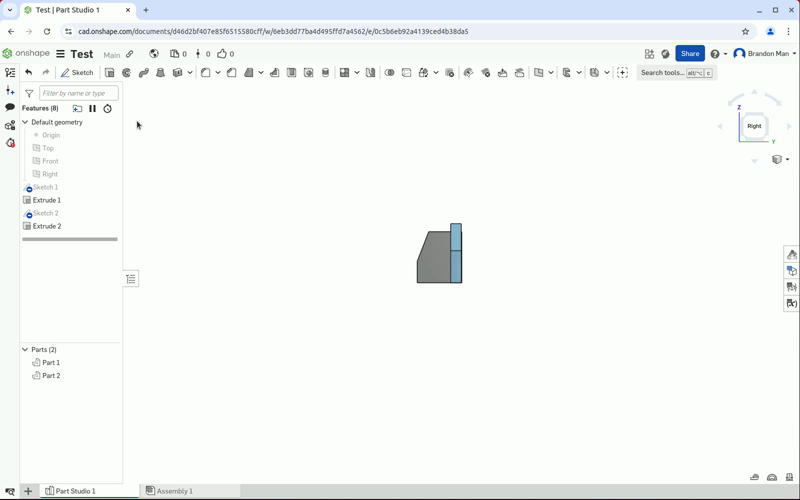
key(shift+h)
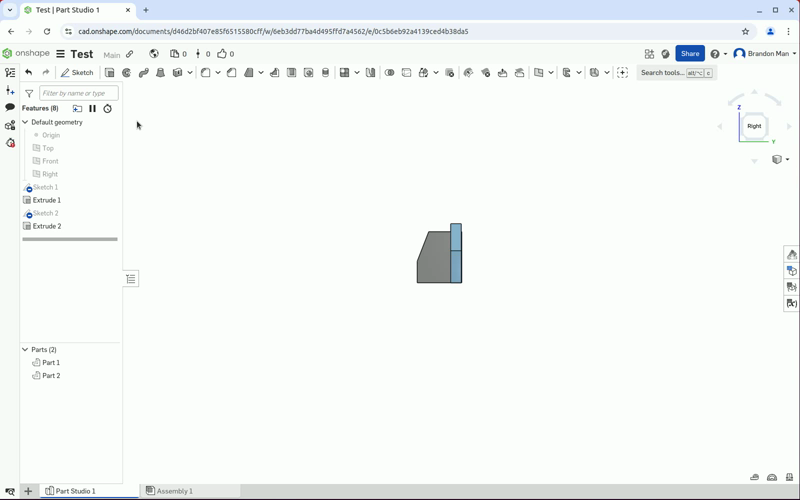
mouse_move(73, 189)
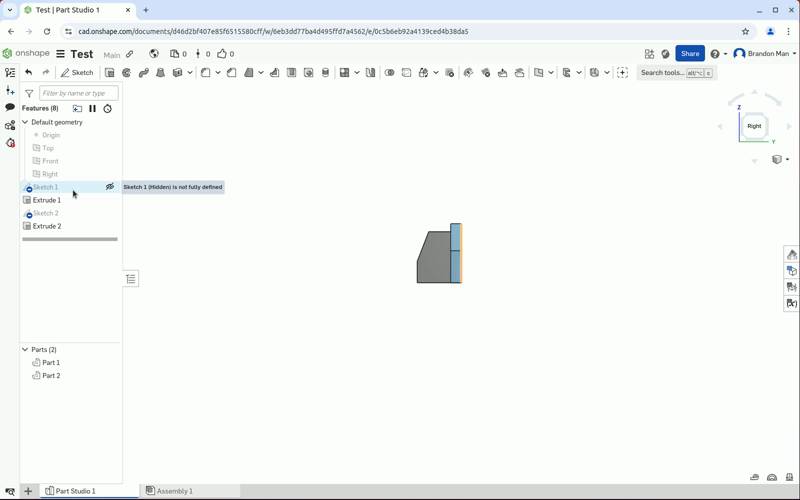
click(73, 189)
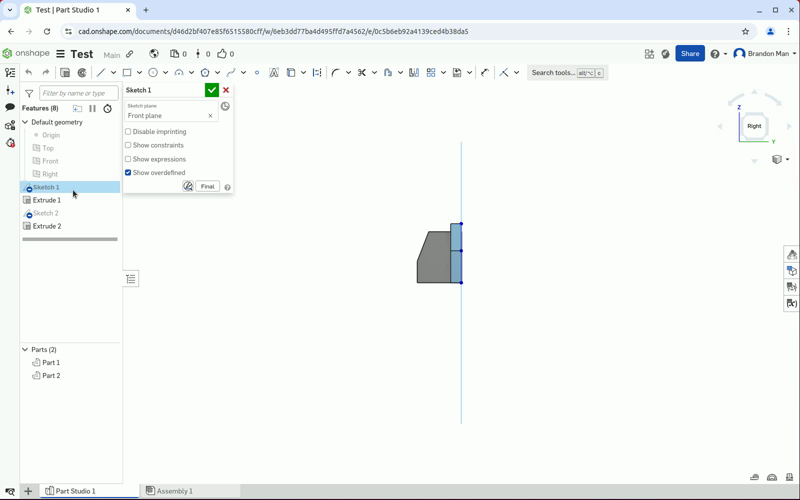
mouse_move(229, 92)
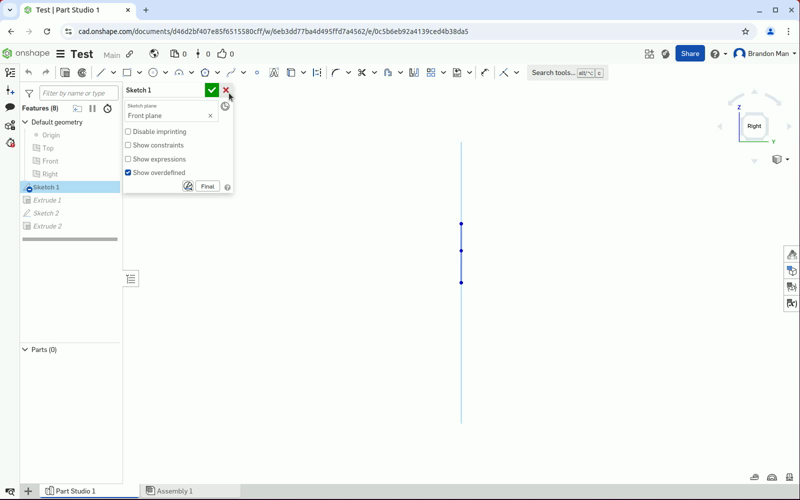
click(229, 92)
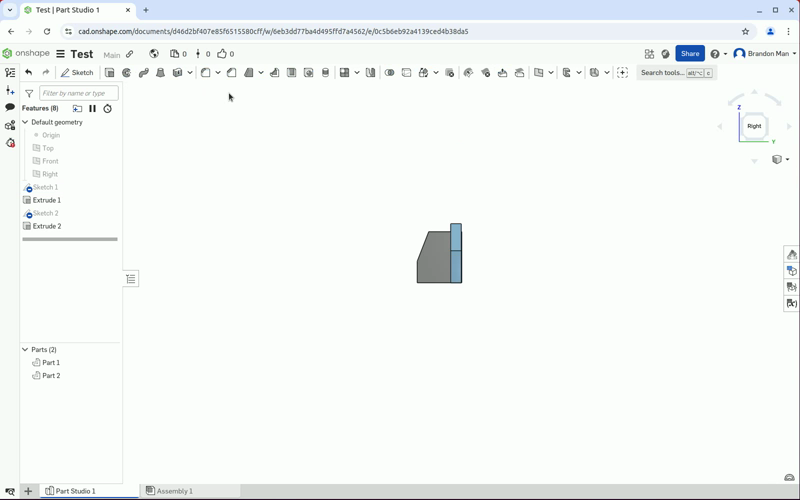
mouse_move(73, 352)
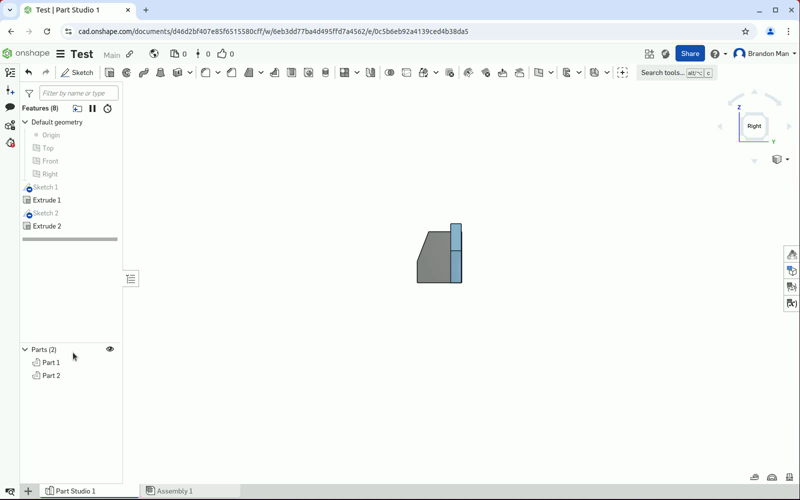
key(y)
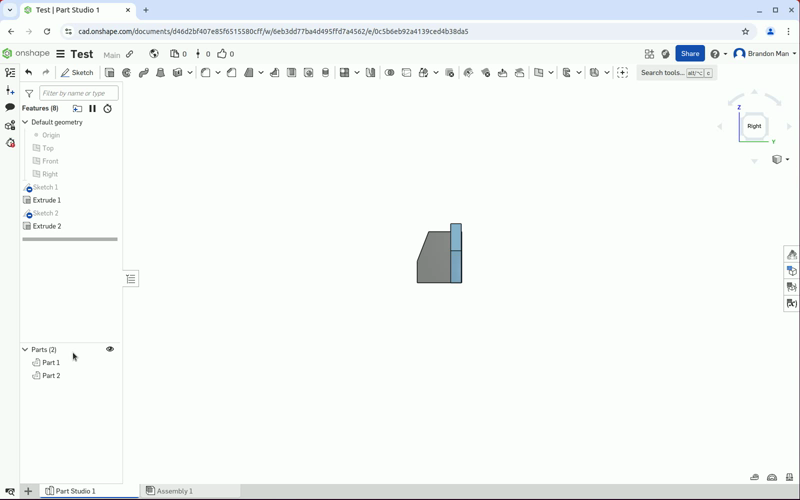
key(shift+p)
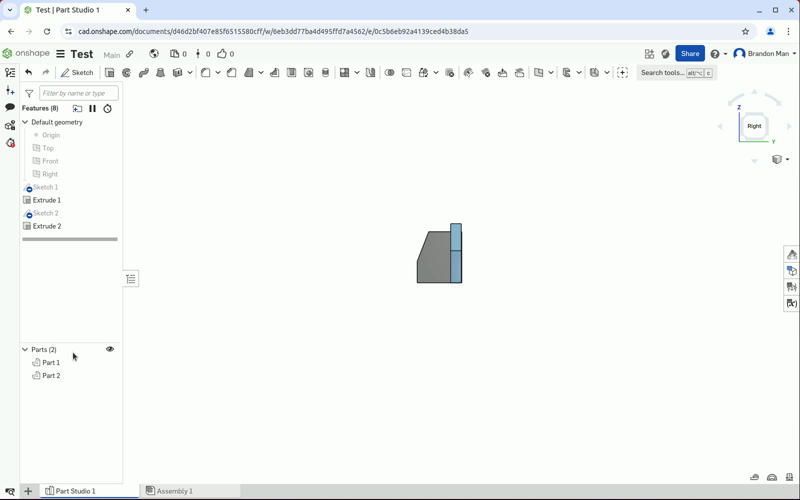
key(space)
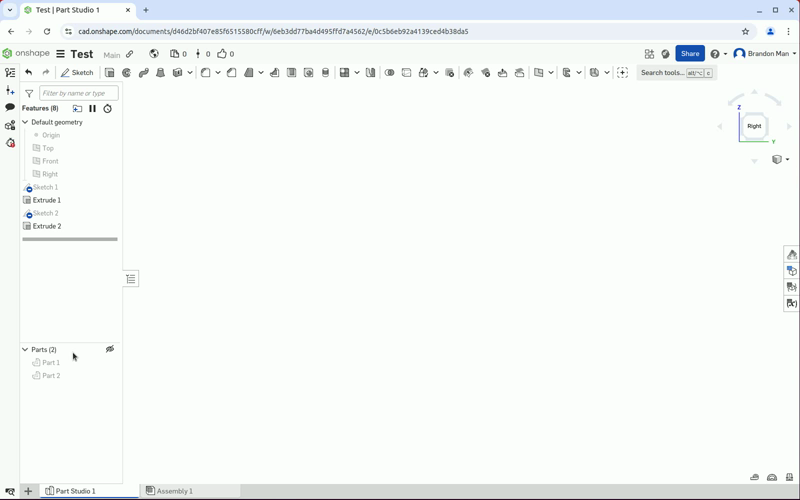
key_down(shift)
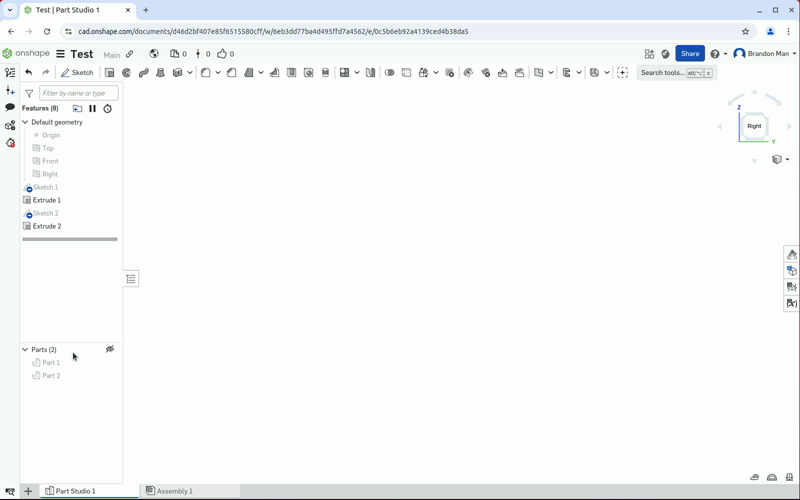
key(right)
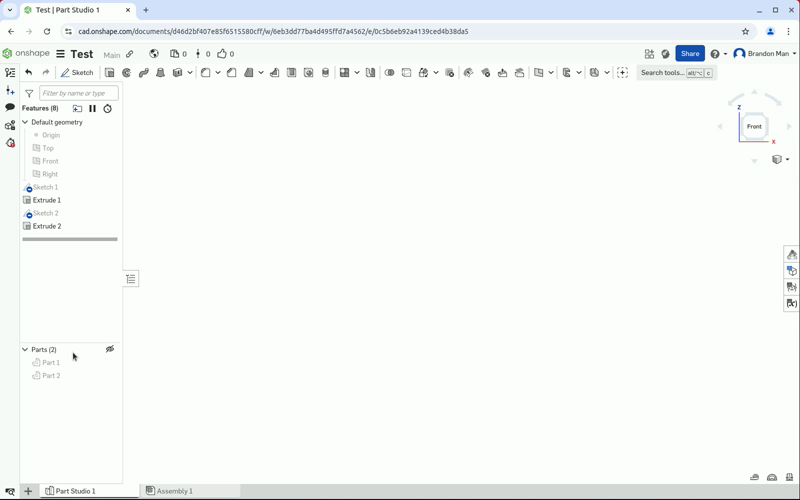
key_up(shift)
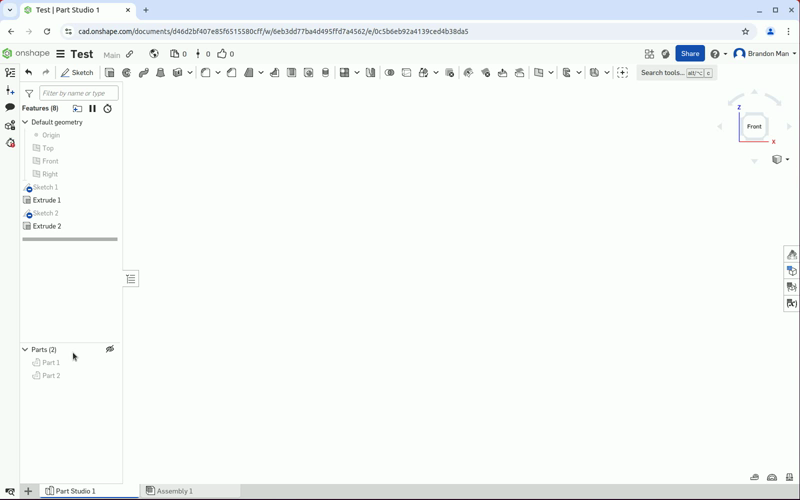
key(space)
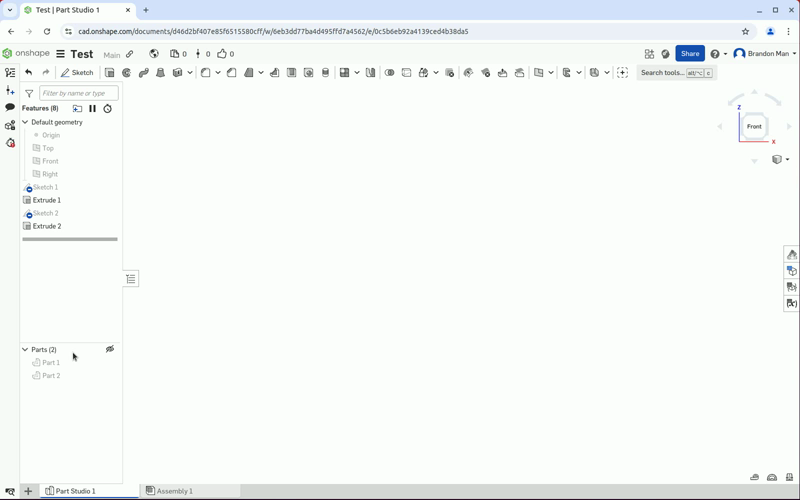
key_down(shift)
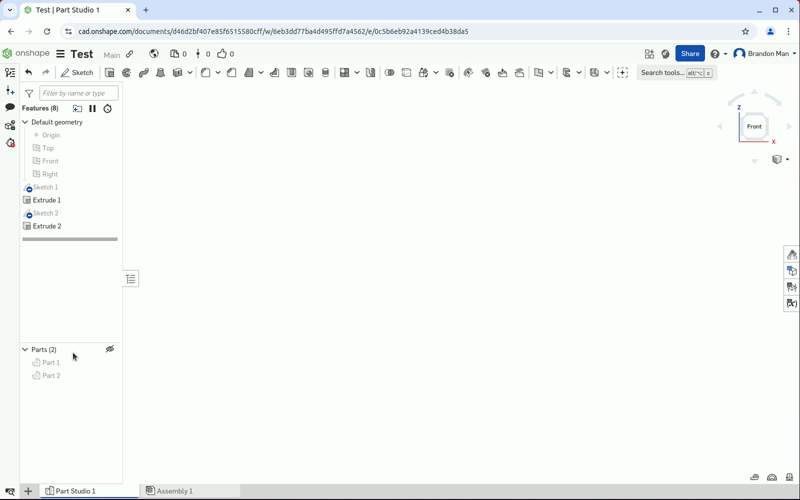
key(down)
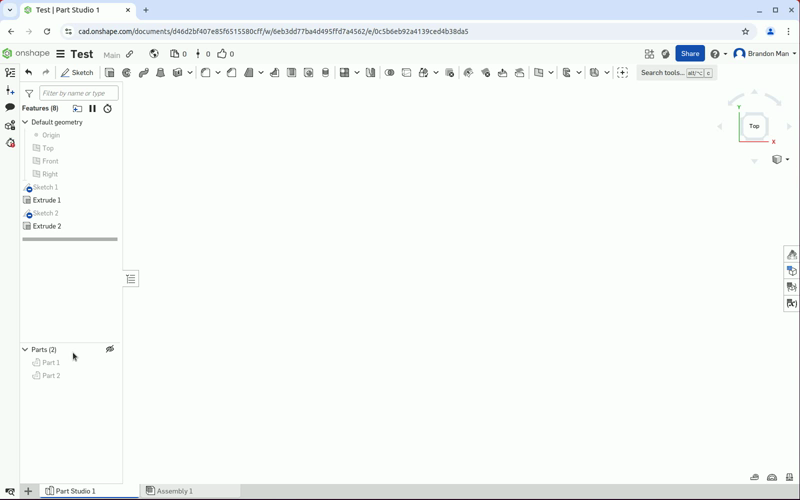
key_up(shift)
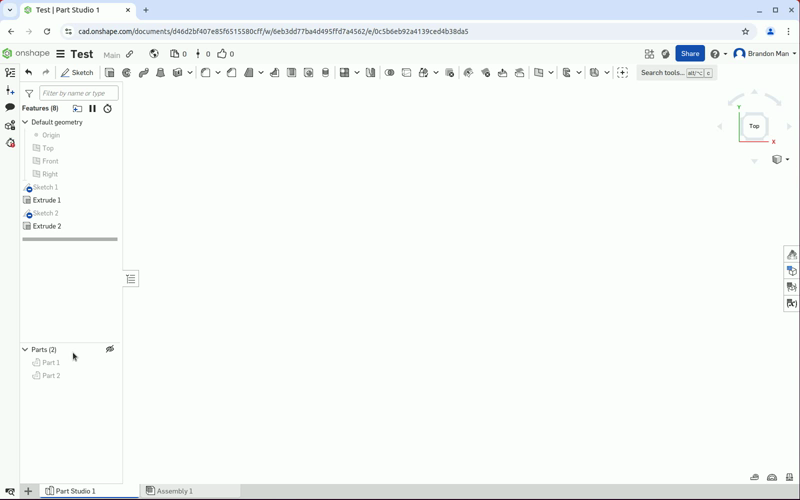
mouse_move(73, 352)
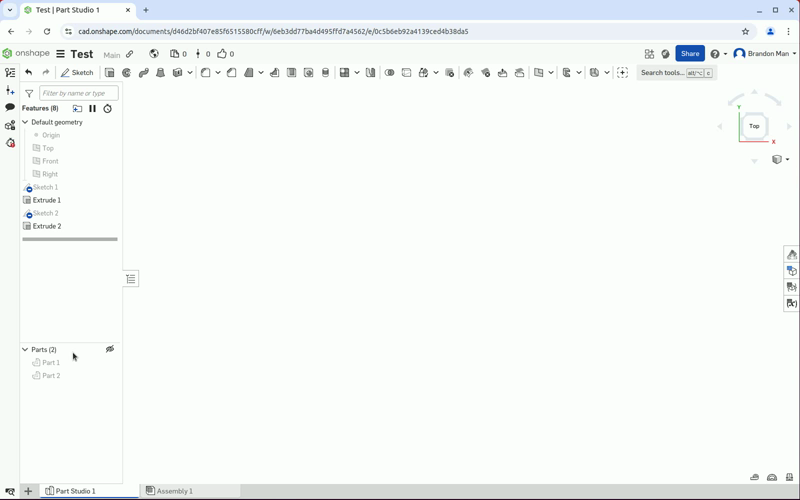
key(shift+y)
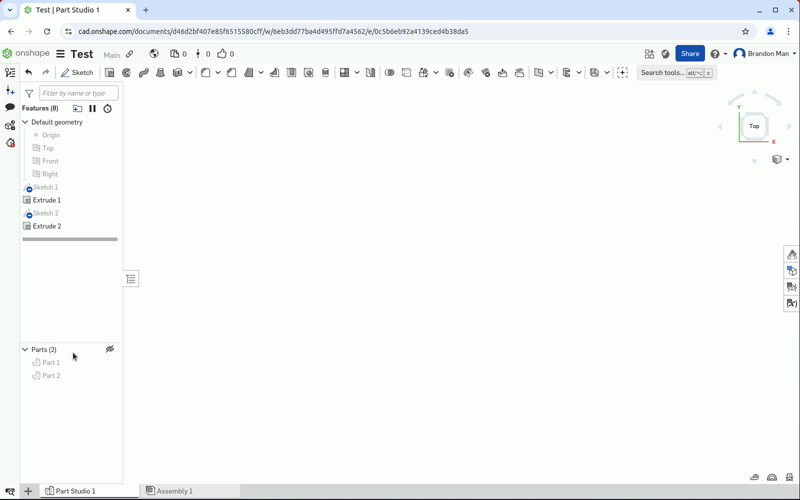
key(shift+s)
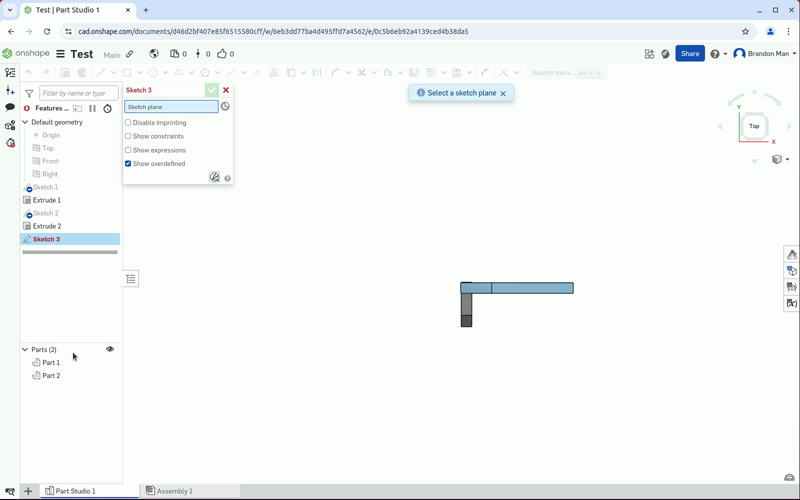
mouse_move(73, 150)
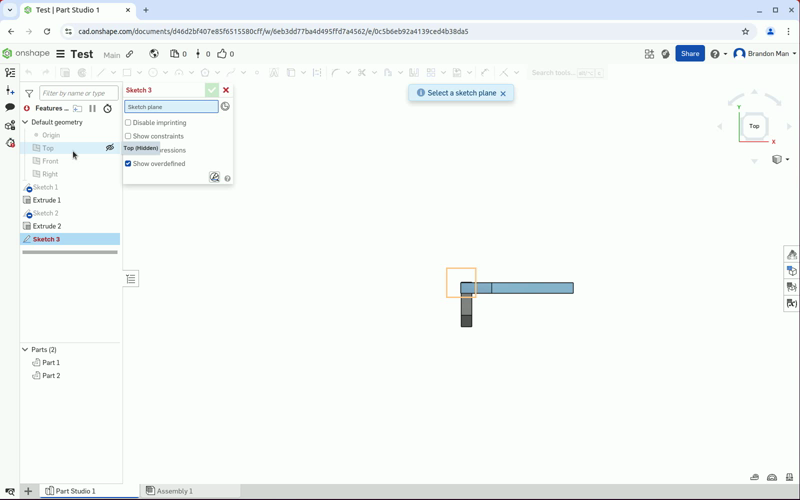
click(73, 150)
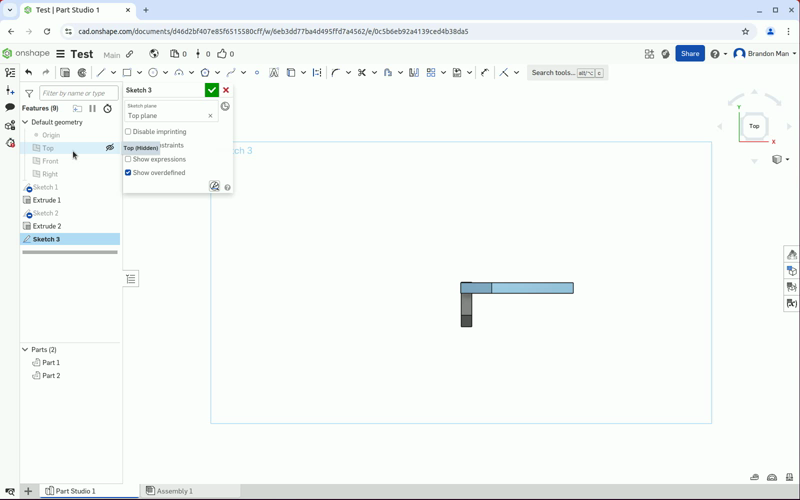
mouse_move(73, 352)
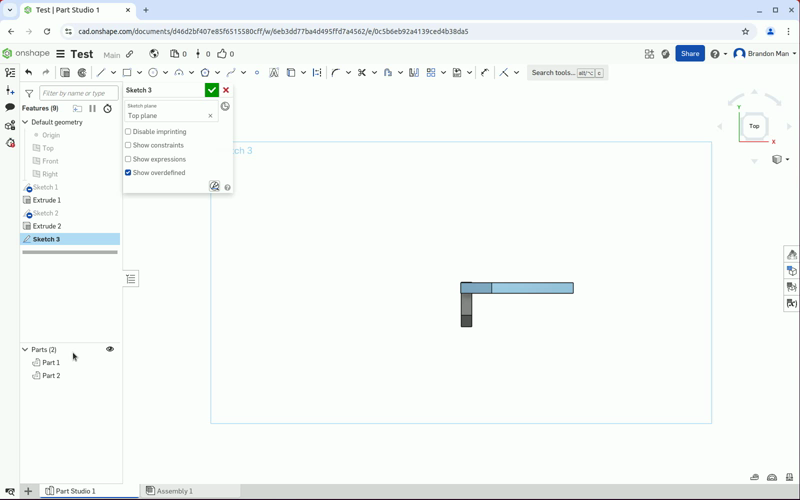
key(y)
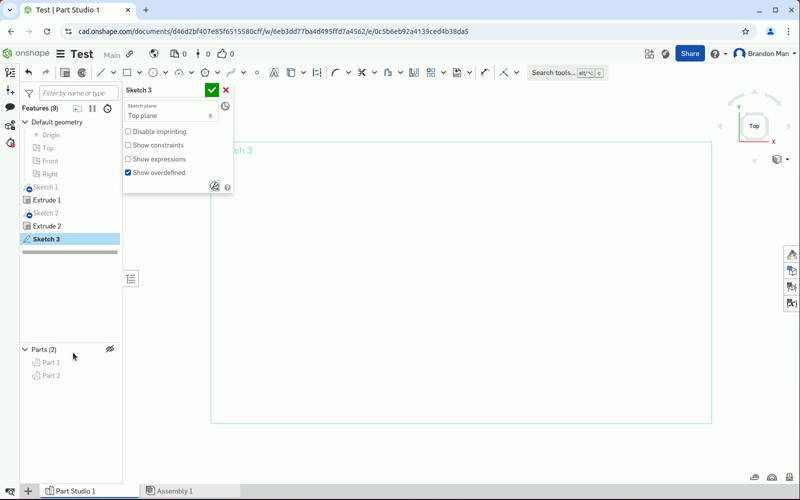
key(l)
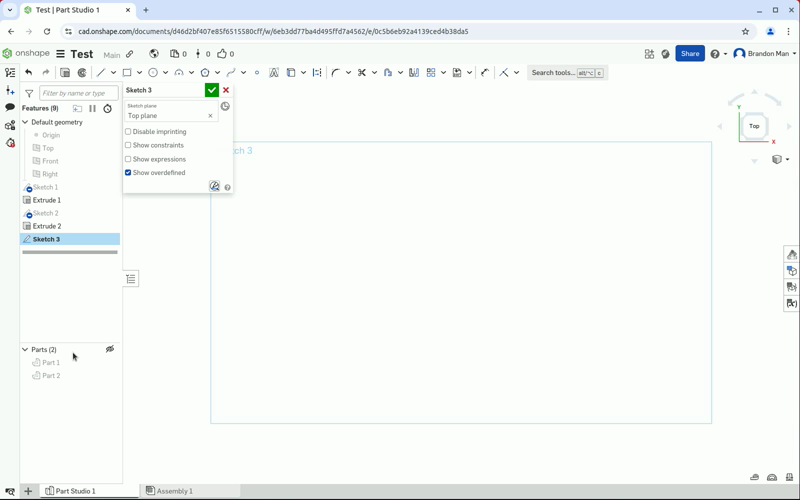
key_down(shift)
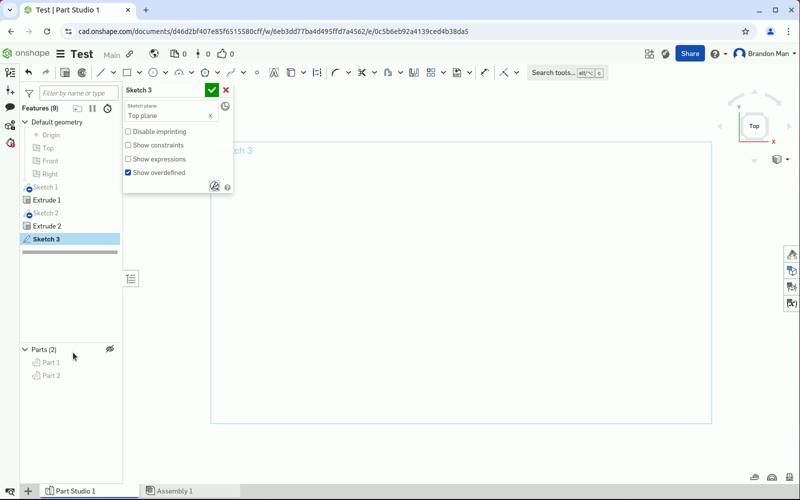
mouse_move(460, 326)
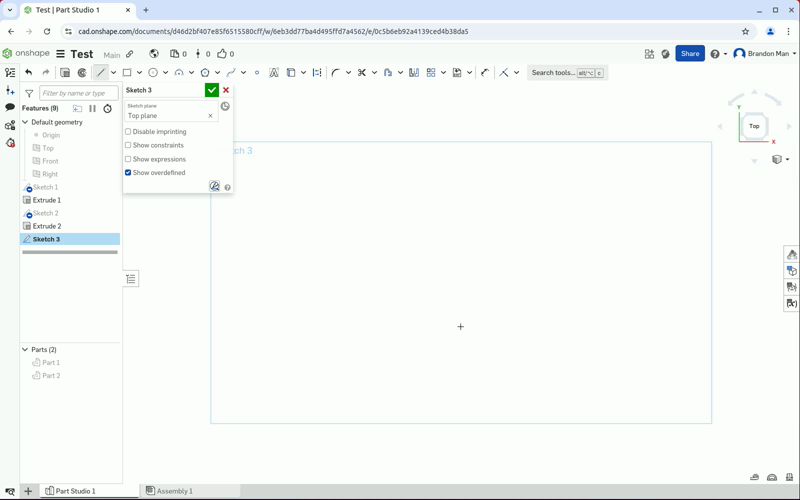
click(460, 326)
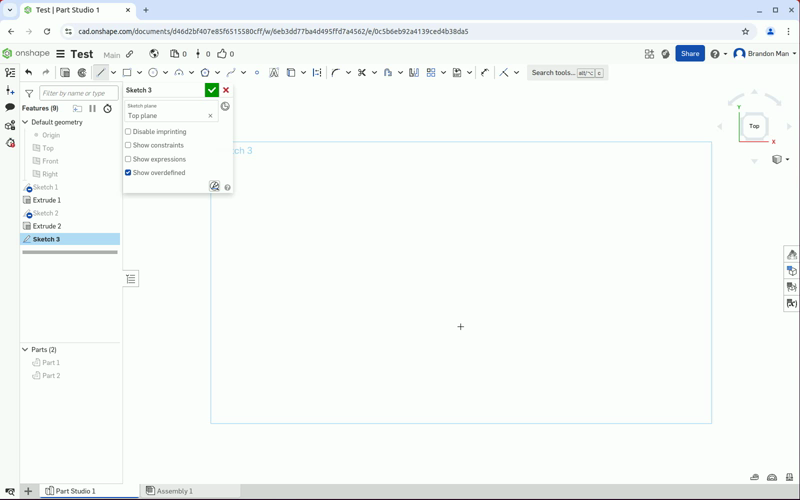
key_up(shift)
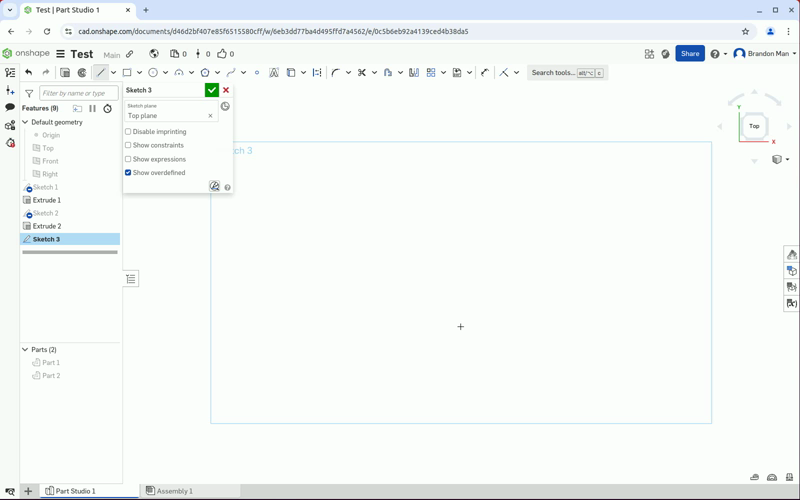
key_down(shift)
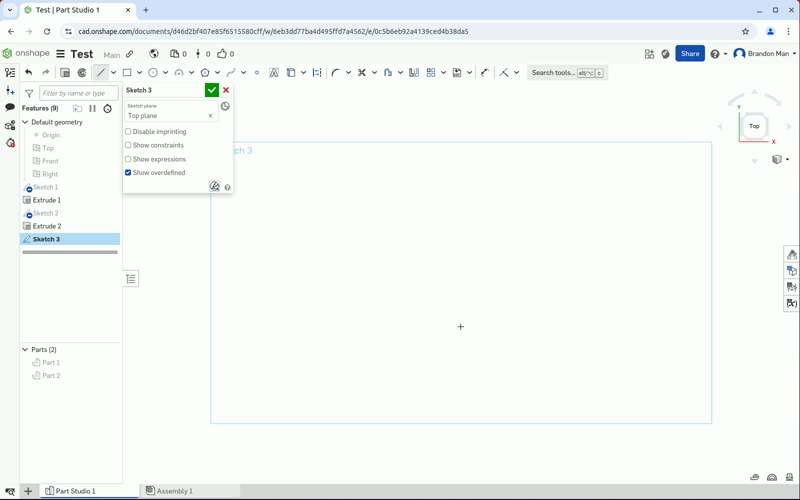
mouse_move(513, 293)
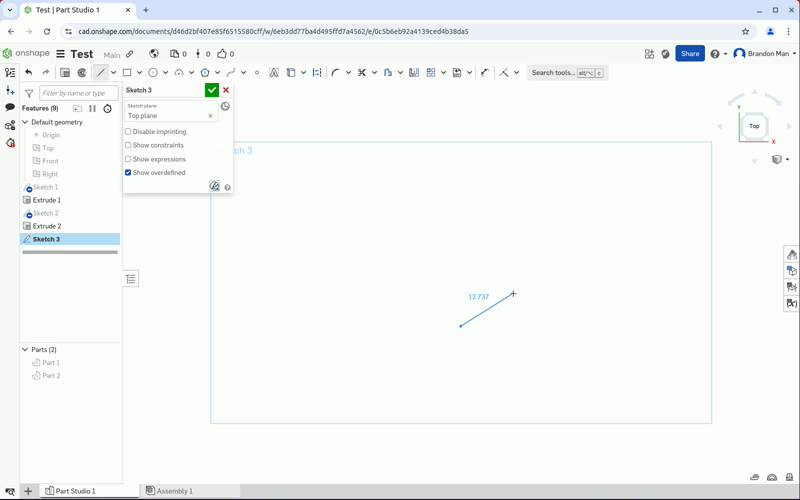
click(513, 293)
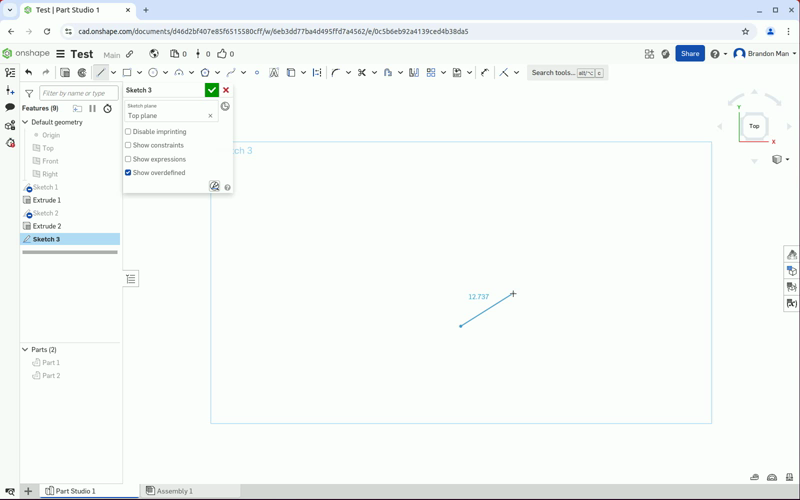
key_up(shift)
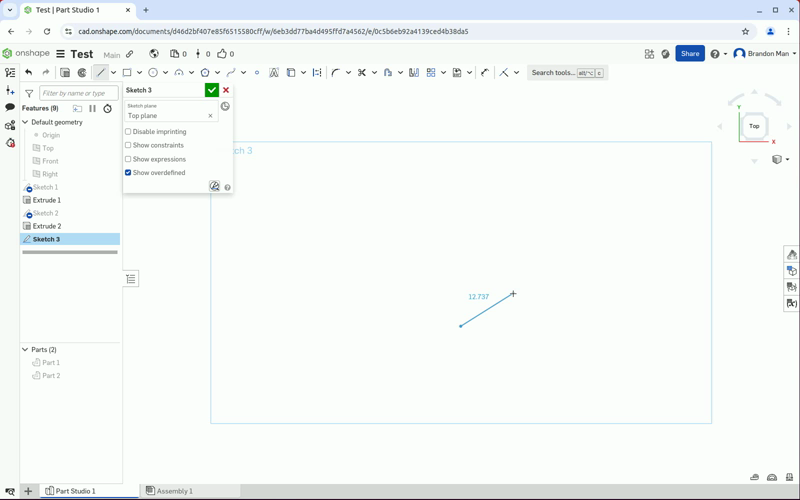
key_down(shift)
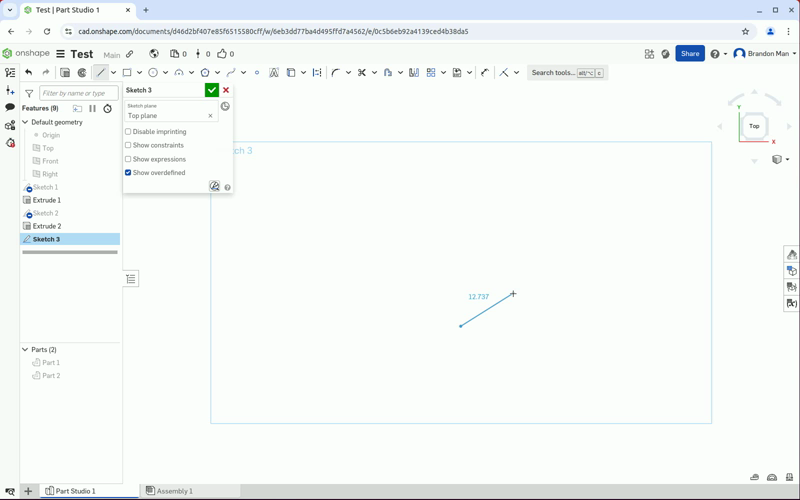
mouse_move(543, 293)
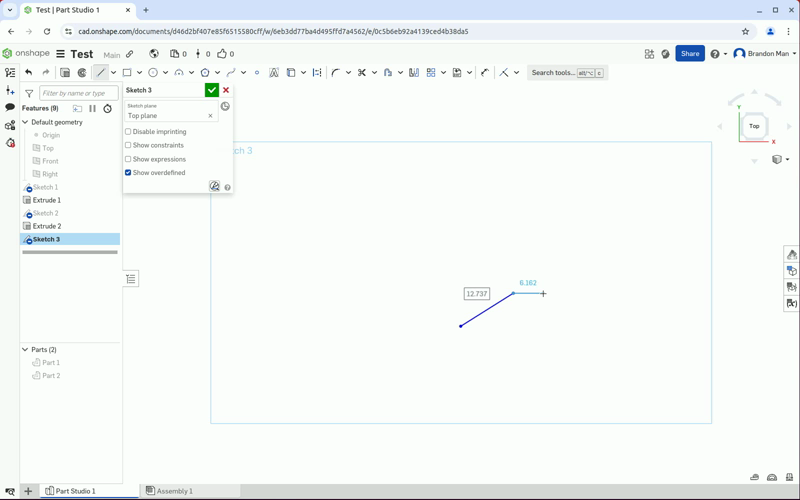
mouse_move(460, 293)
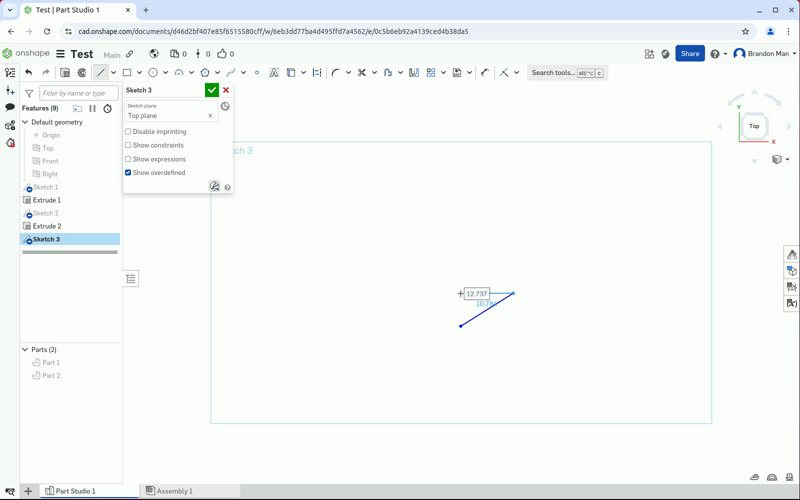
click(460, 293)
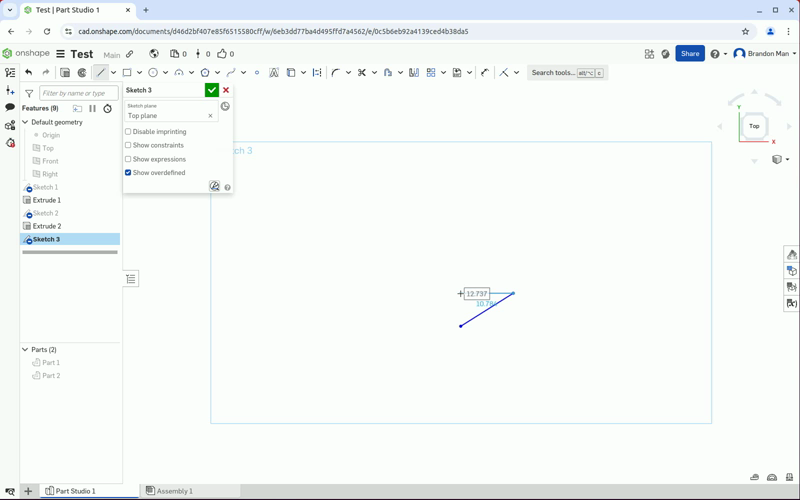
key_up(shift)
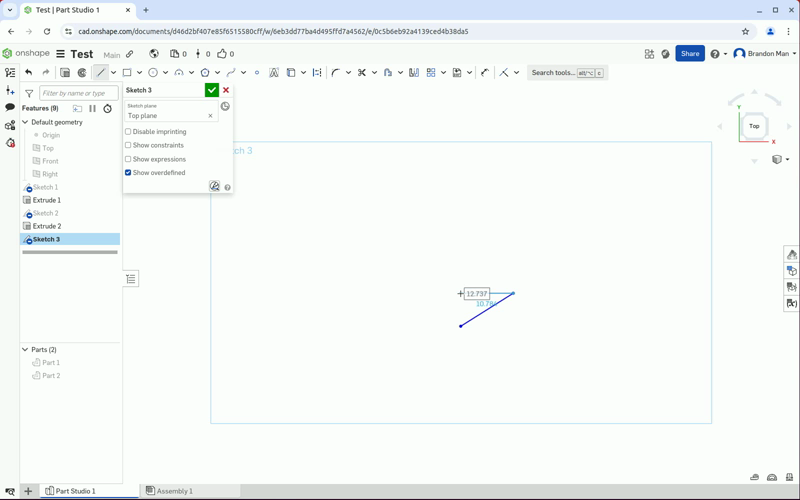
mouse_move(490, 293)
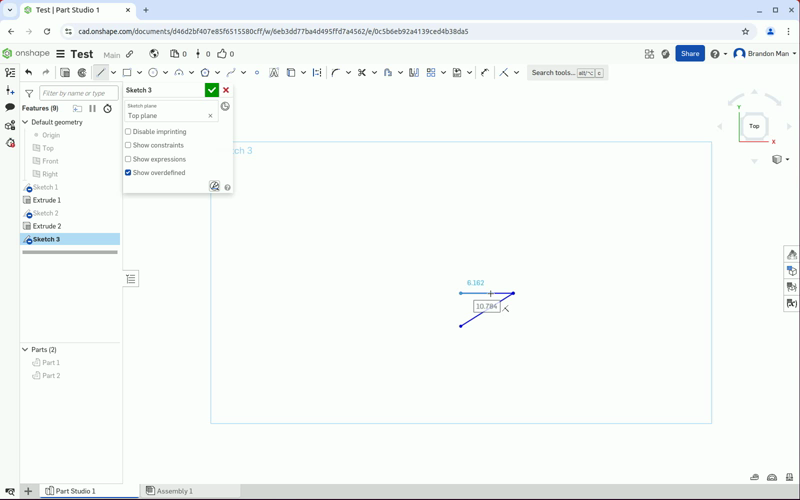
key_down(shift)
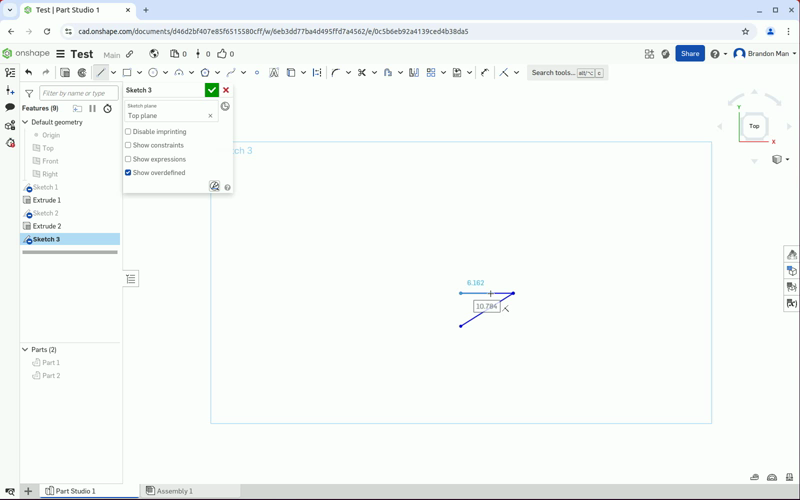
mouse_move(460, 326)
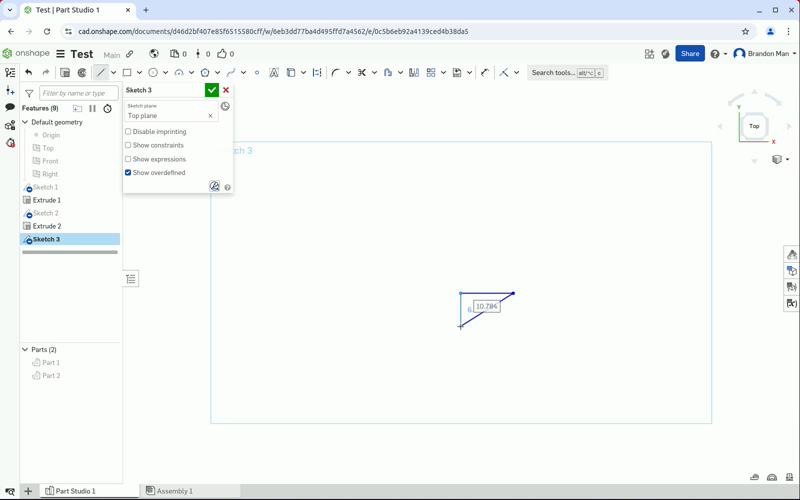
key_up(shift)
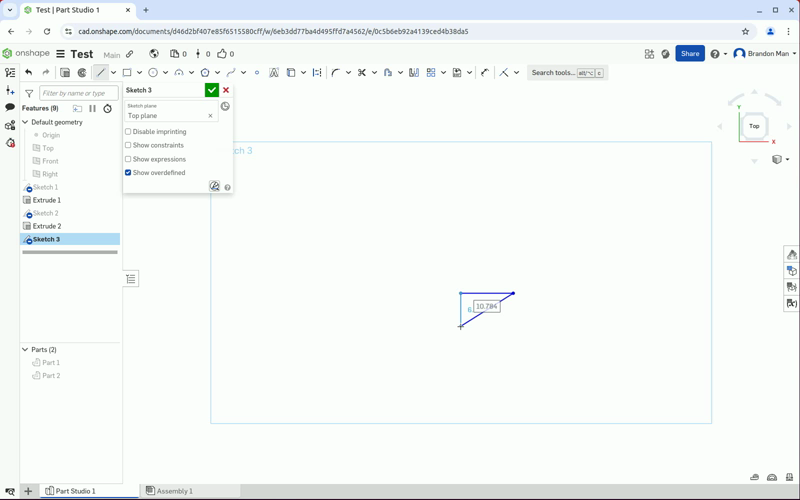
click(460, 326)
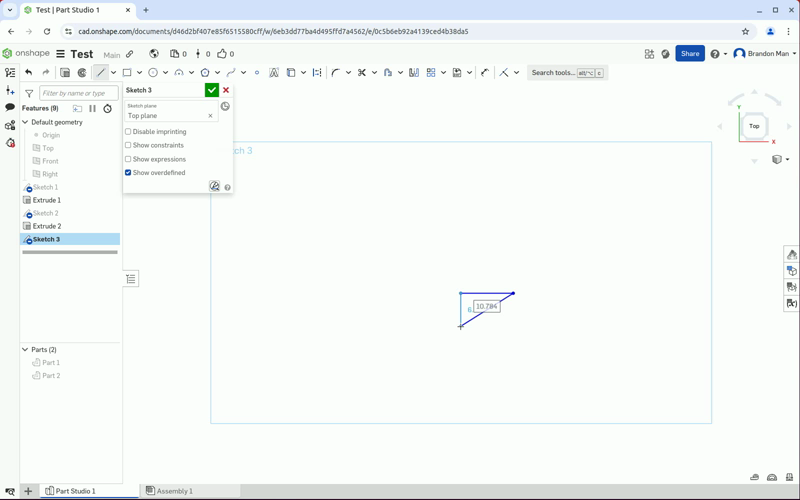
key(esc)
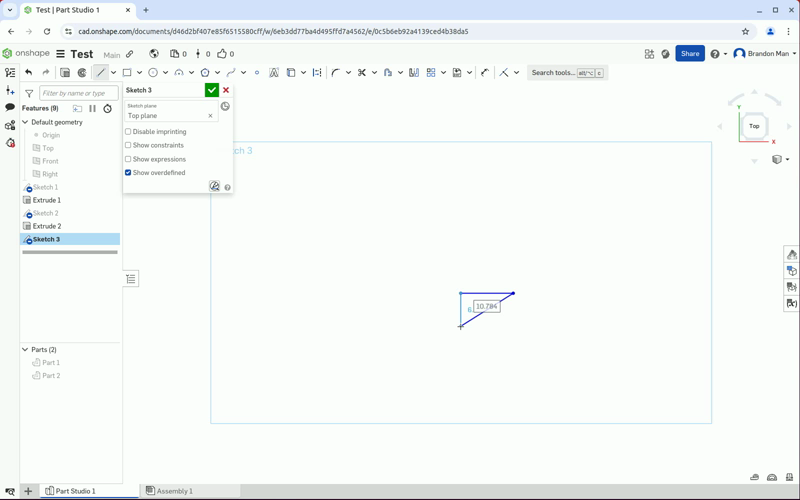
mouse_move(507, 294)
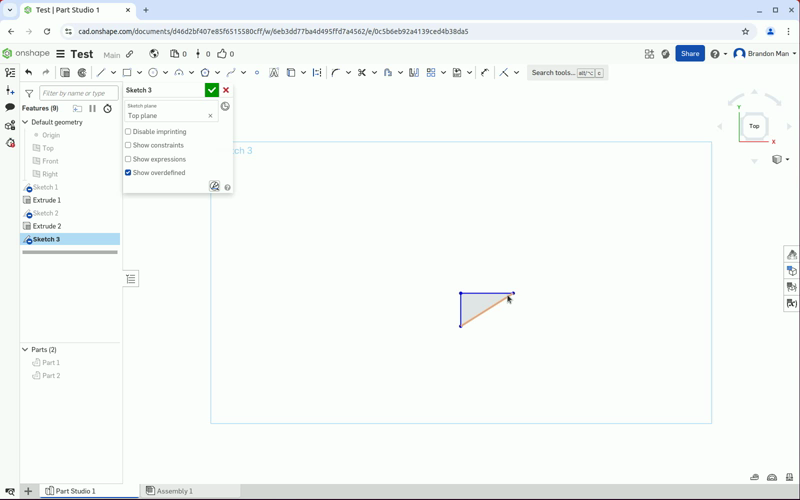
scroll(6)
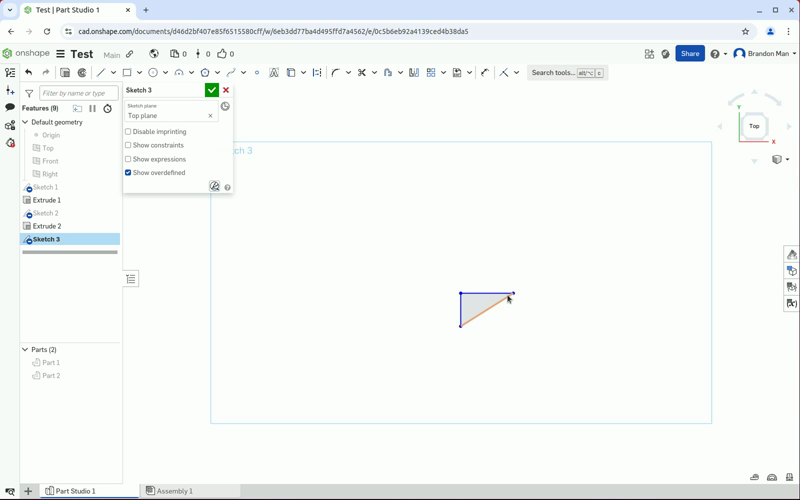
scroll(6)
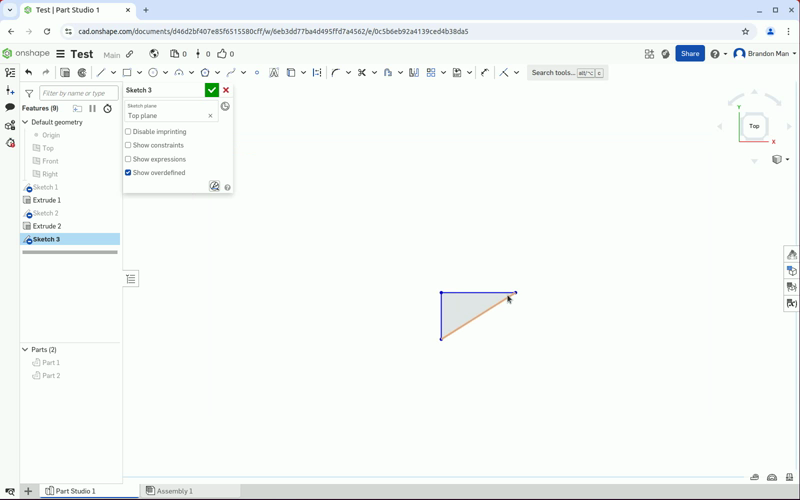
scroll(6)
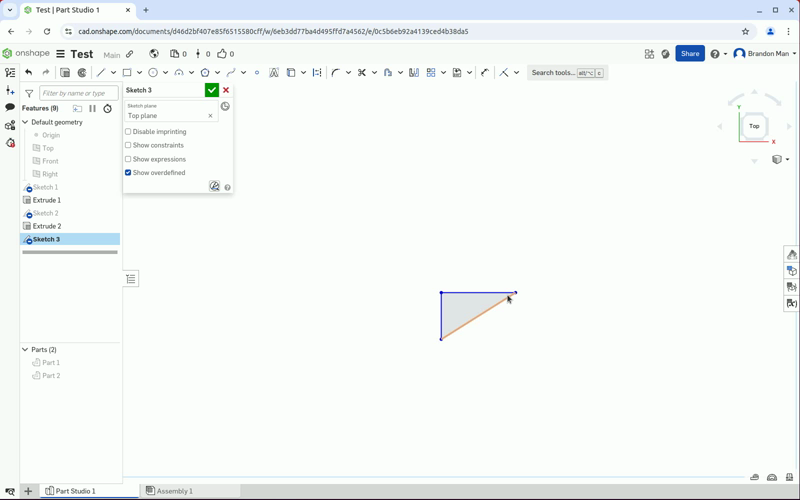
scroll(6)
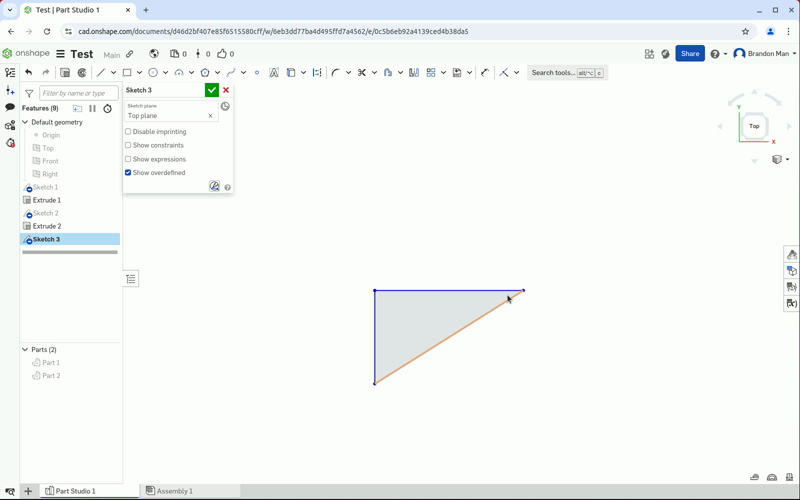
scroll(6)
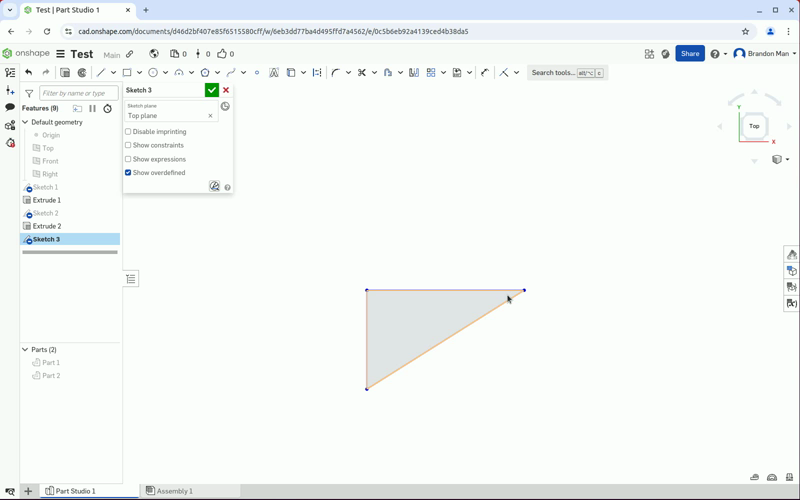
scroll(6)
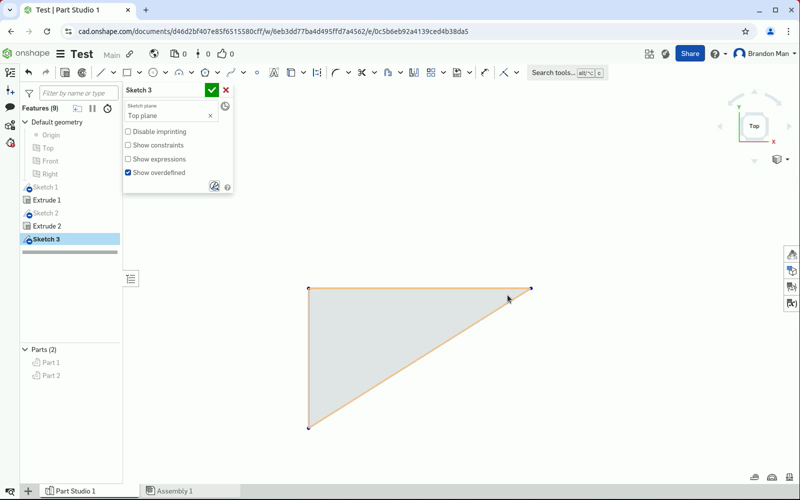
scroll(6)
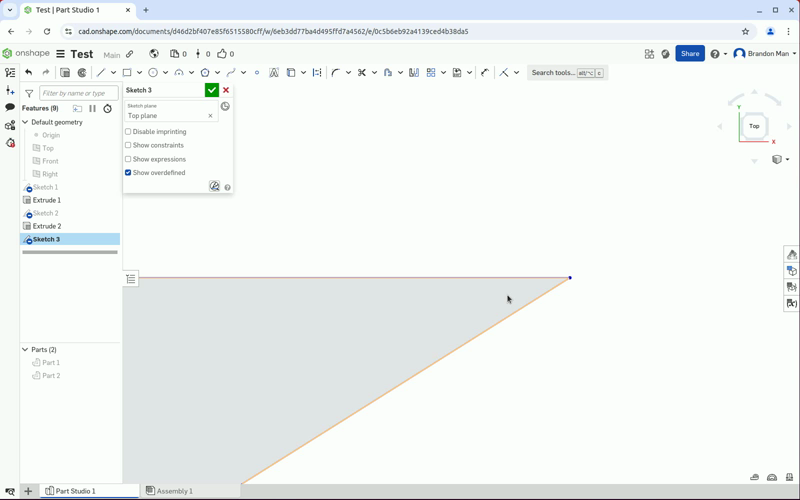
click(507, 294)
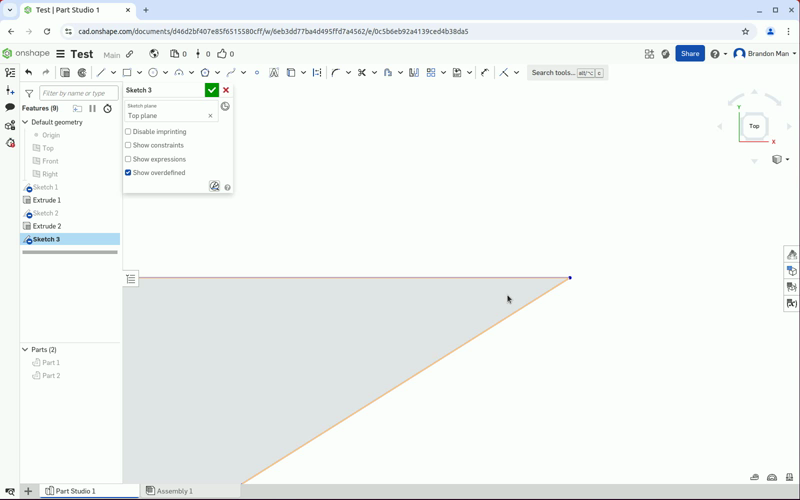
scroll(-6)
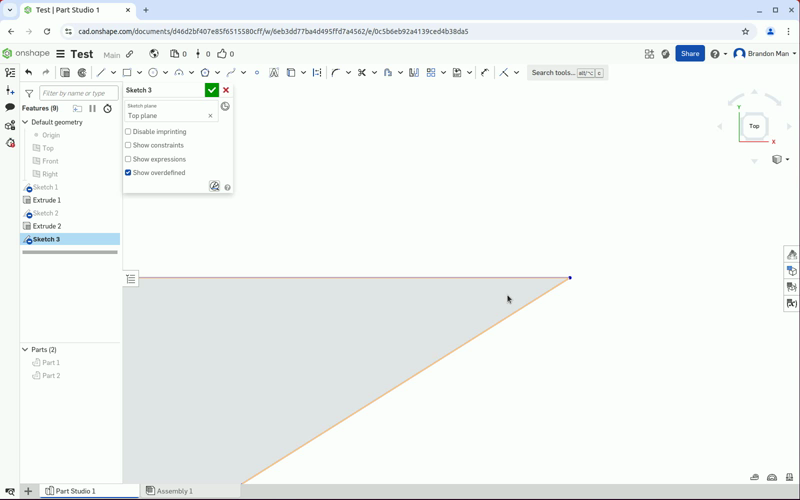
scroll(-6)
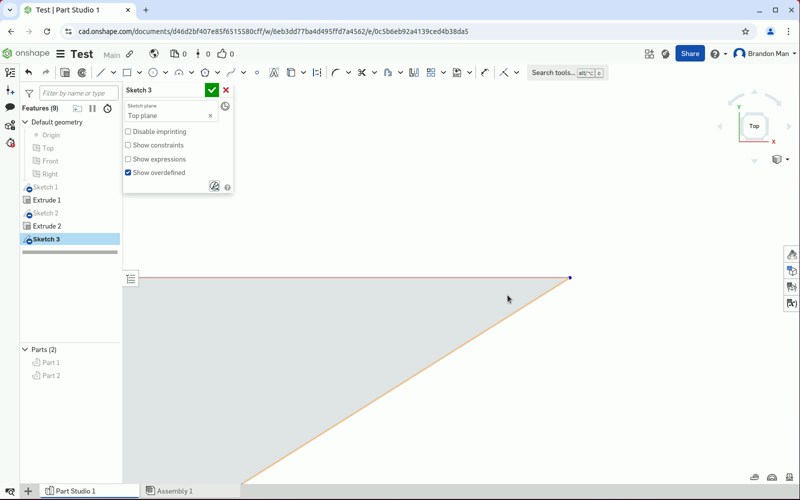
scroll(-6)
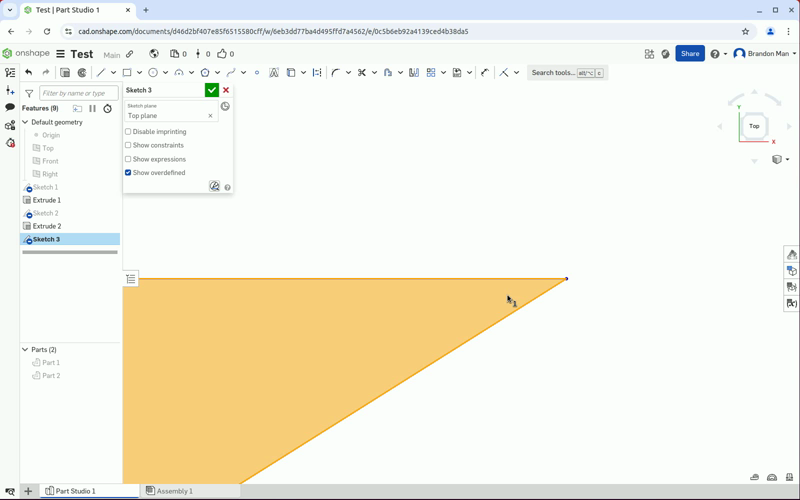
scroll(-6)
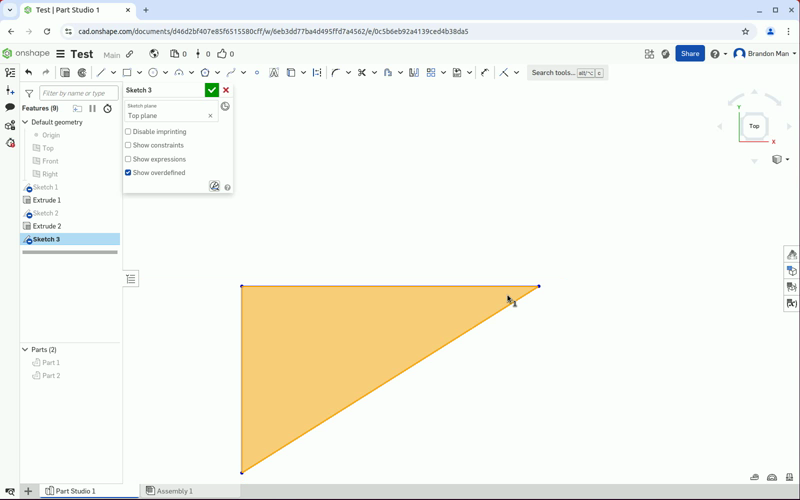
scroll(-6)
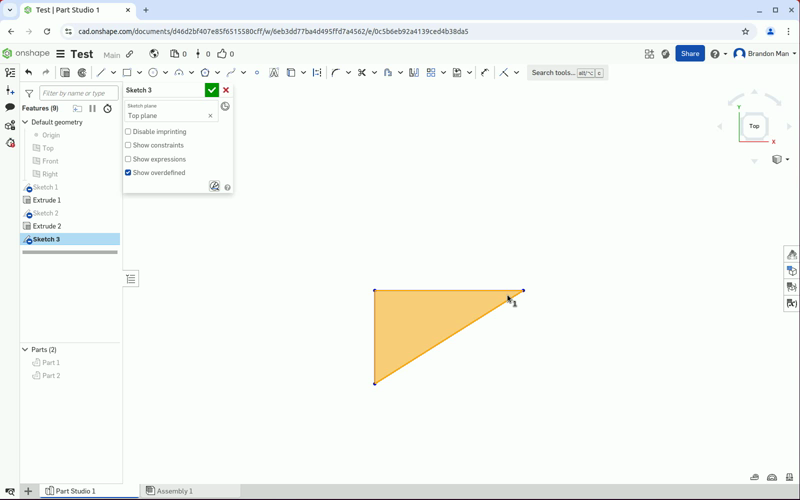
scroll(-6)
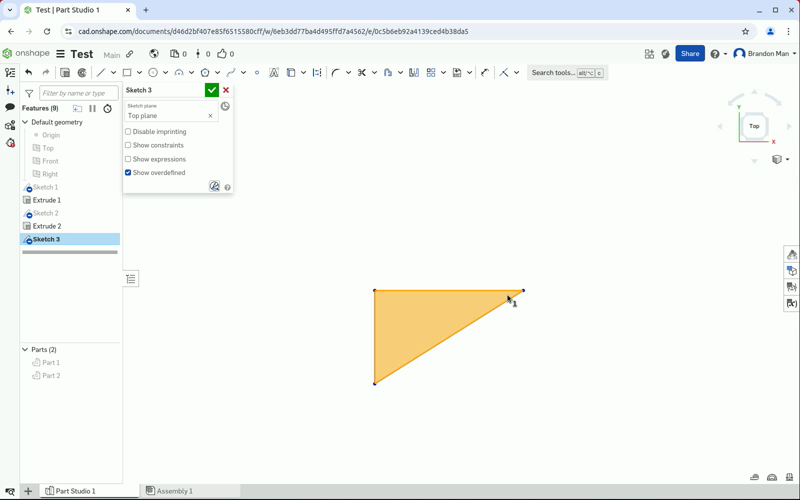
scroll(-6)
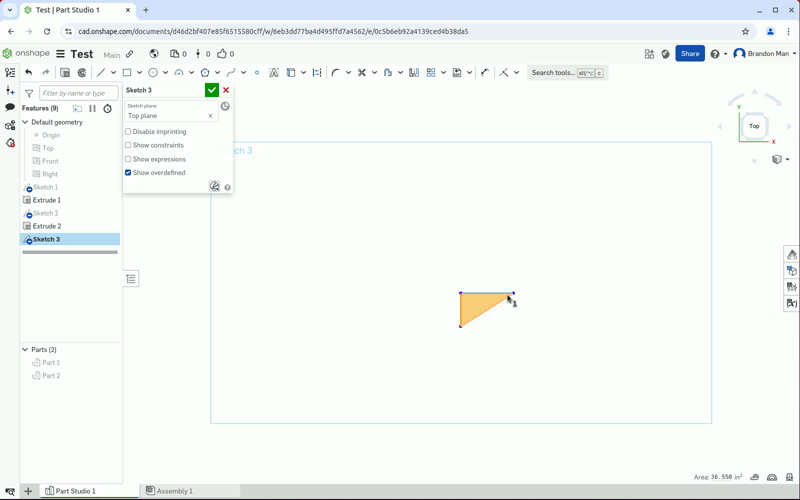
mouse_move(73, 352)
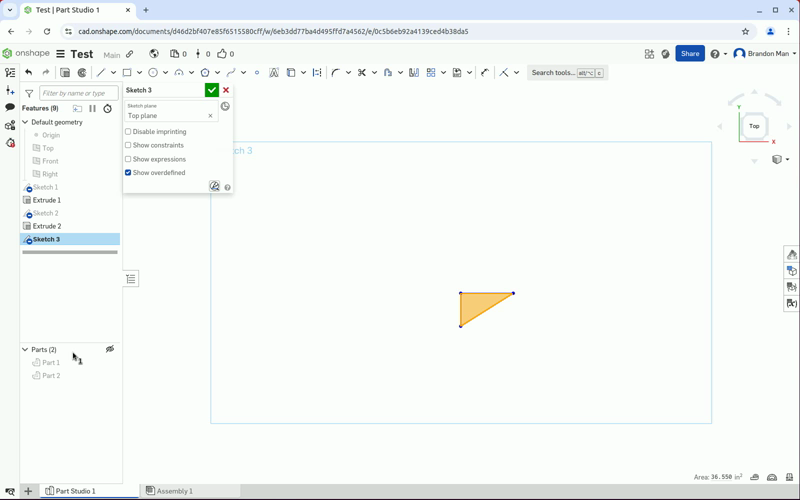
key(shift+y)
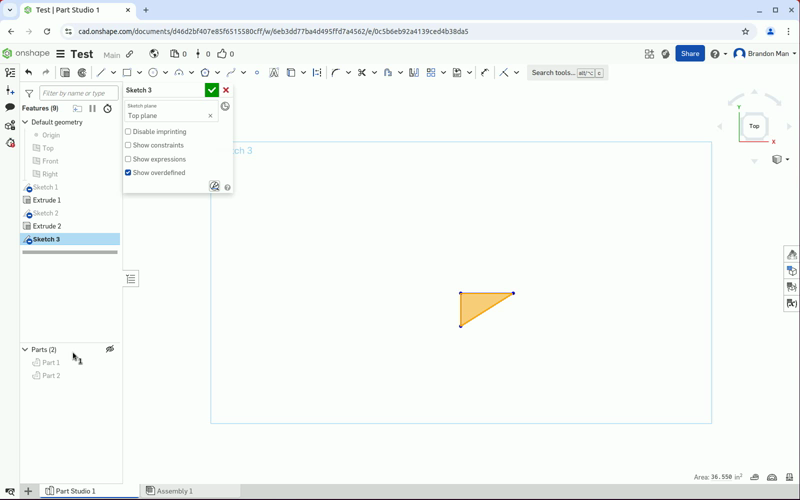
key(shift+e)
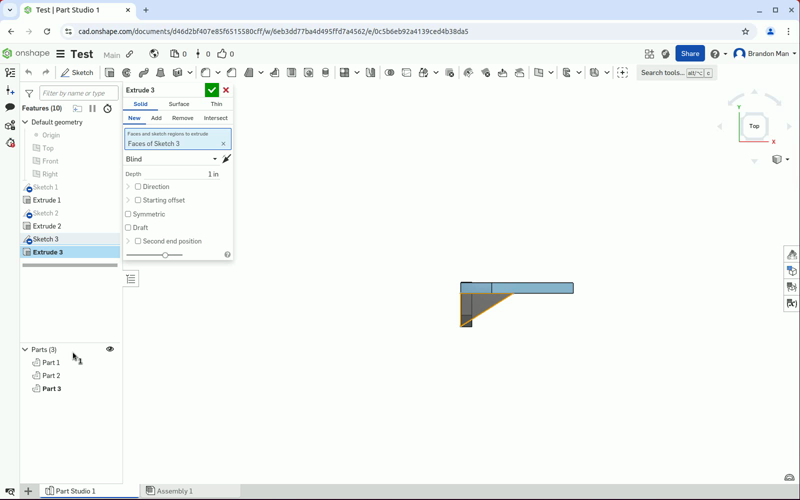
mouse_move(143, 106)
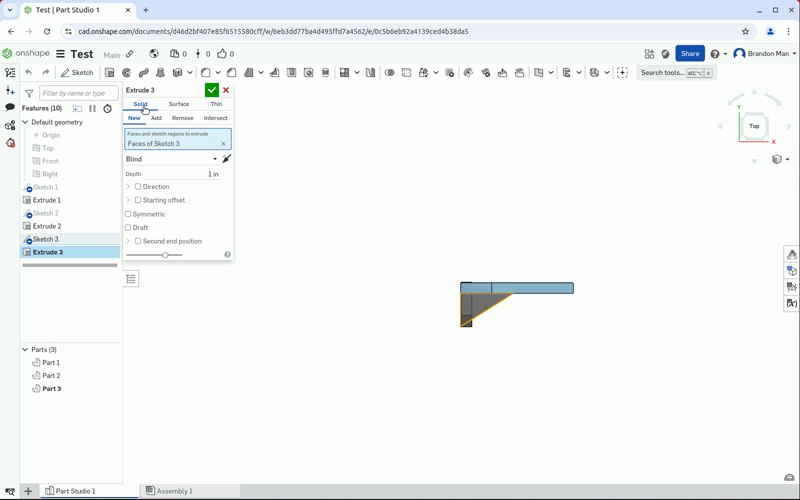
click(143, 106)
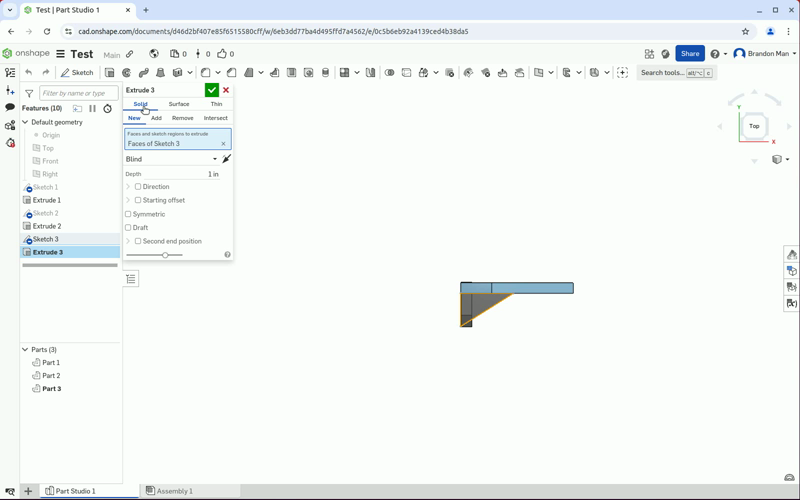
mouse_move(137, 120)
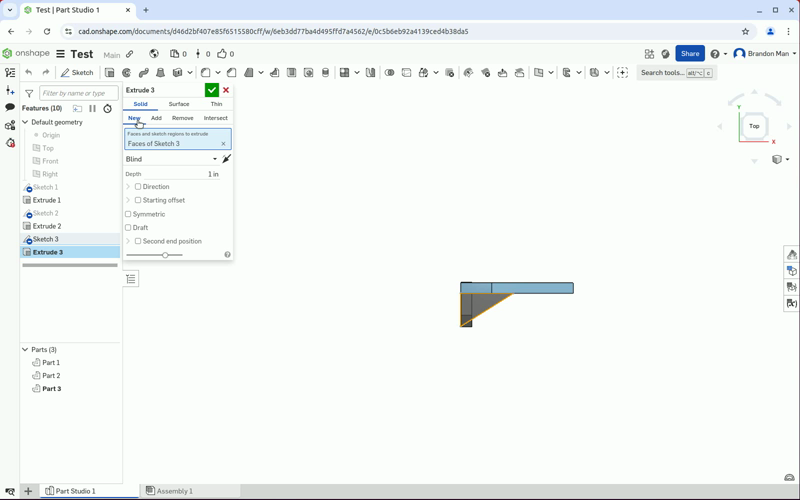
click(137, 120)
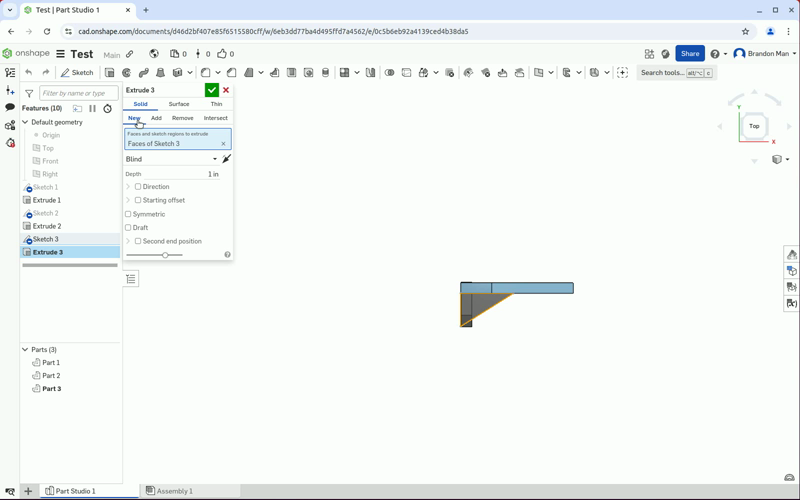
key(tab, 4)
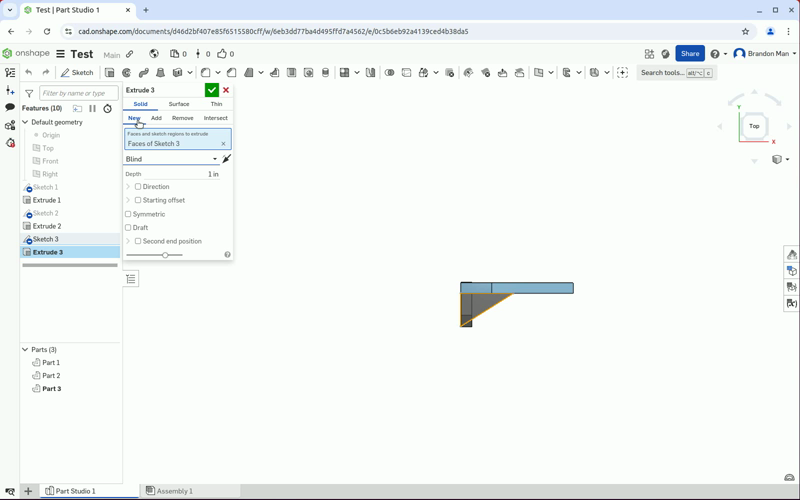
text(2.166)
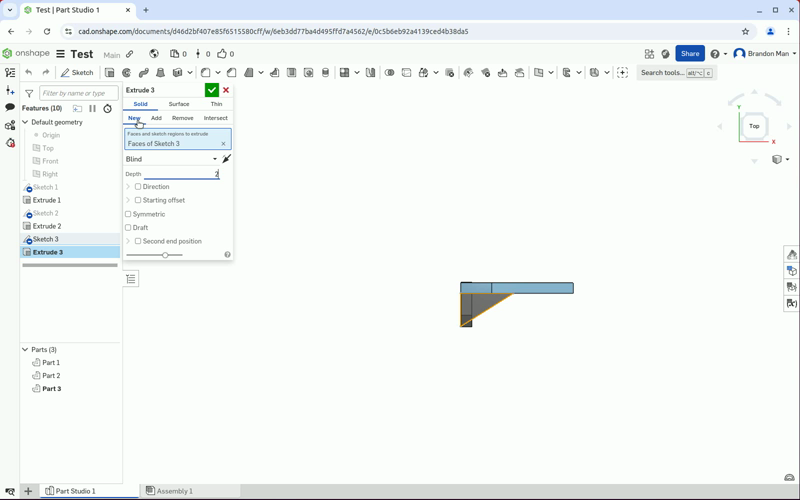
key(enter)
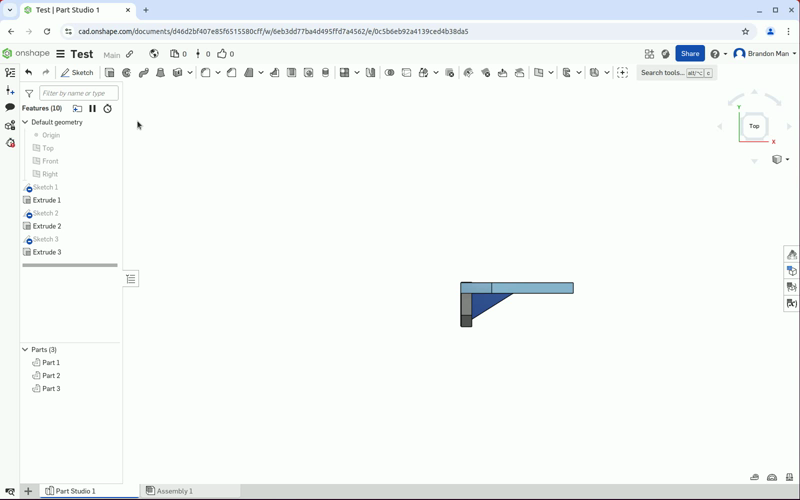
key(shift+h)
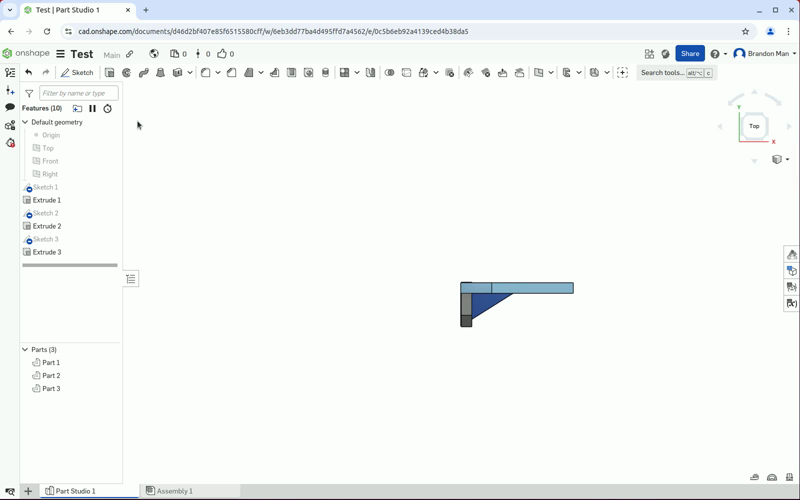
key(shift+h)
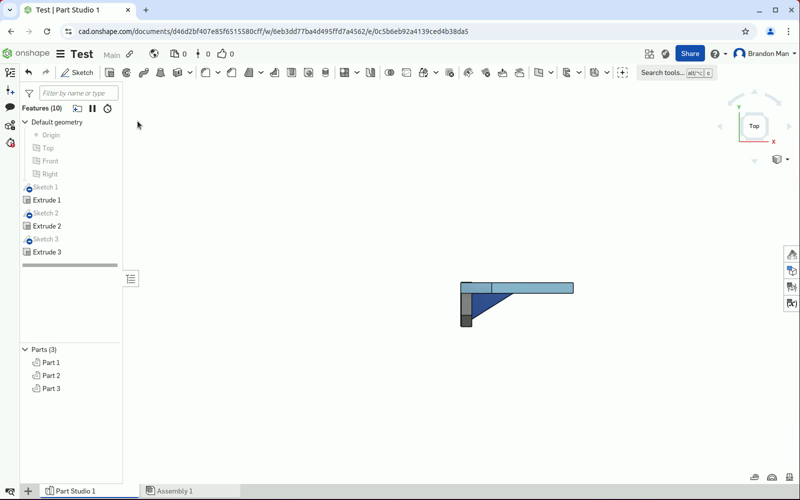
mouse_move(73, 189)
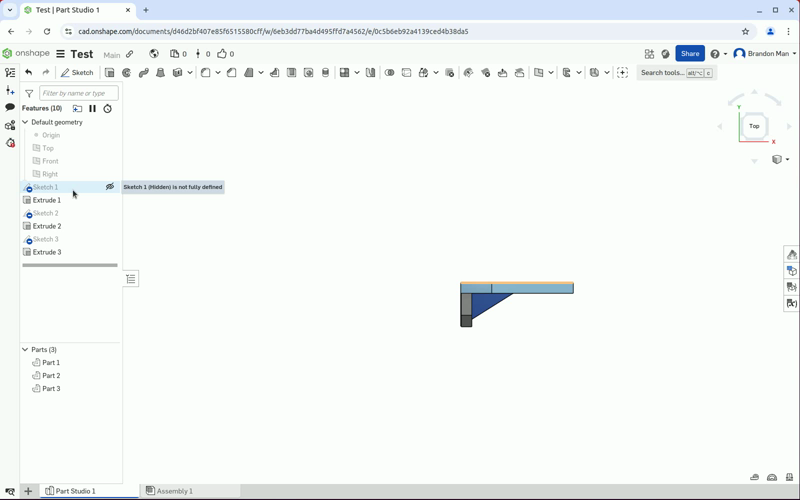
click(73, 189)
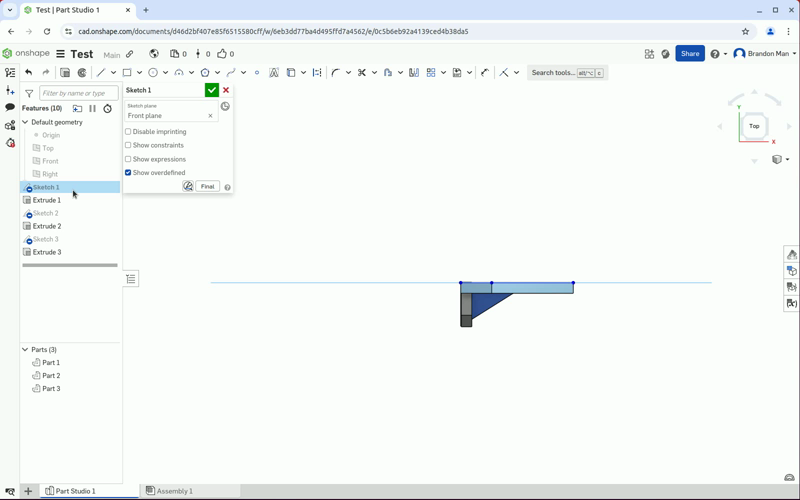
mouse_move(229, 92)
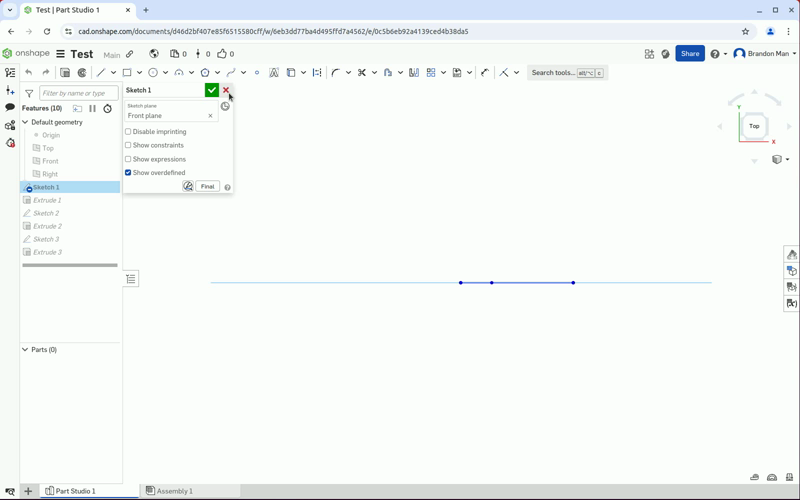
click(229, 92)
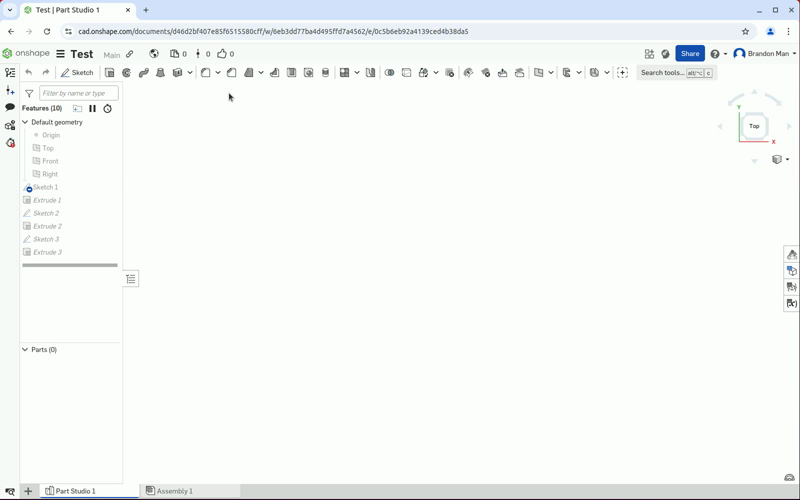
mouse_move(73, 352)
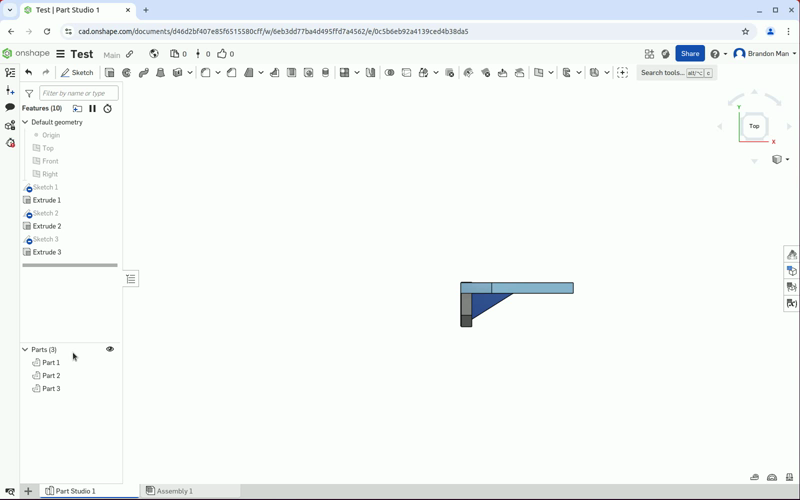
key(y)
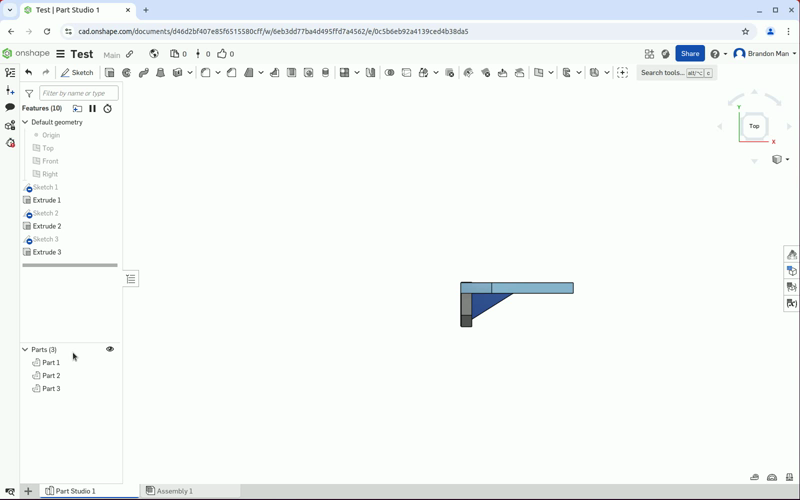
key(shift+p)
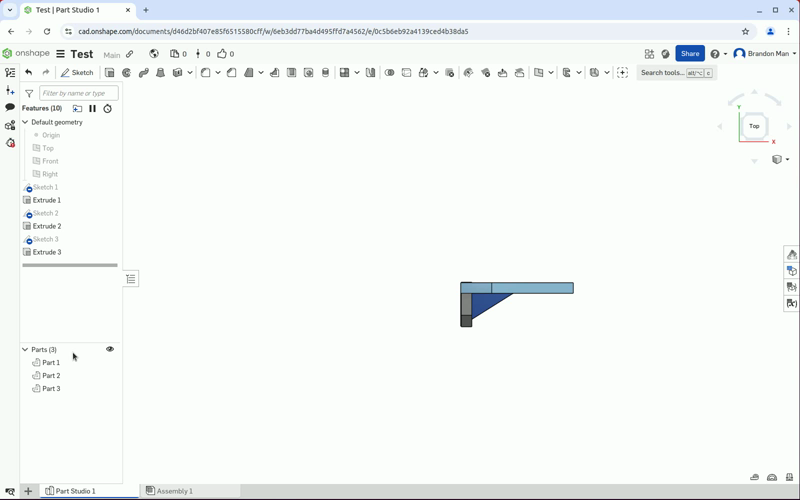
key(space)
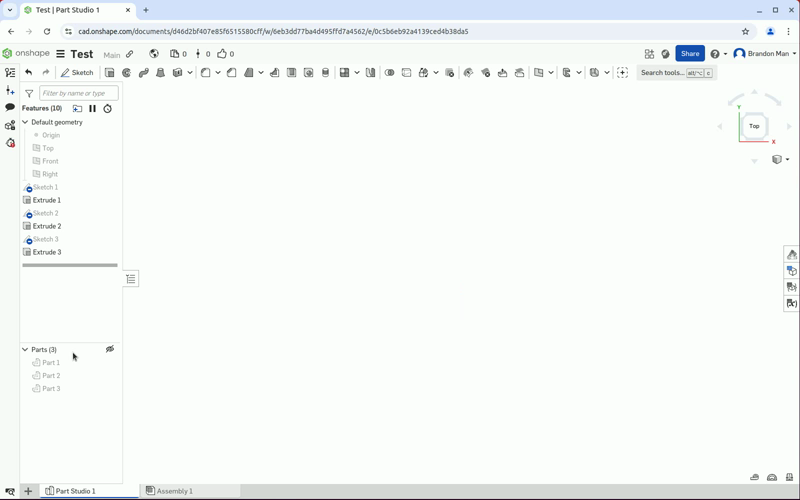
key_down(shift)
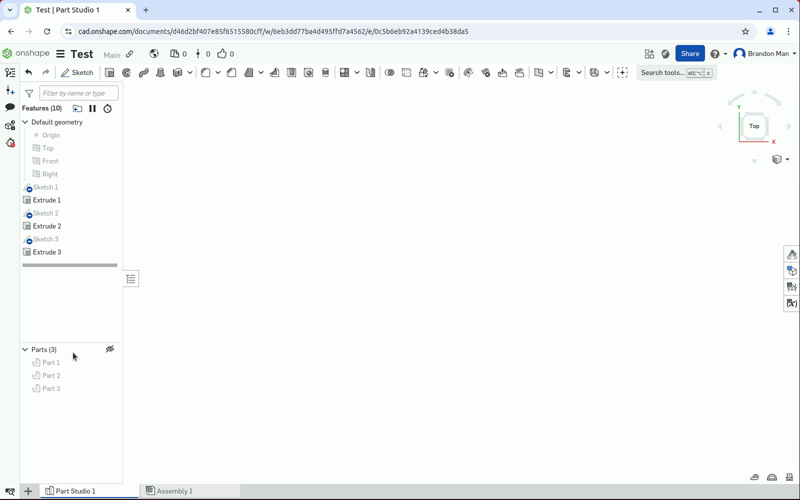
key(up)
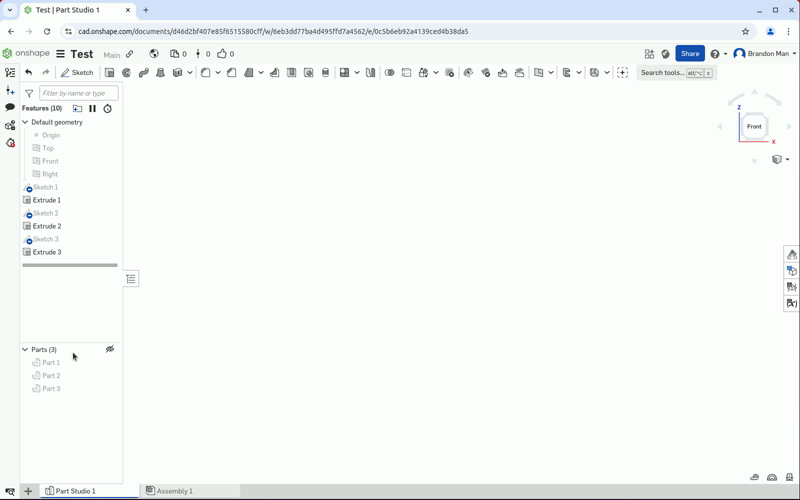
key_up(shift)
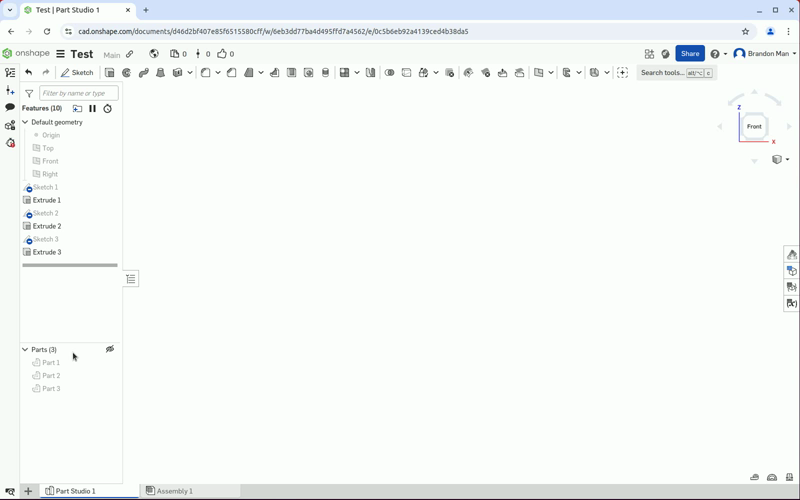
mouse_move(73, 352)
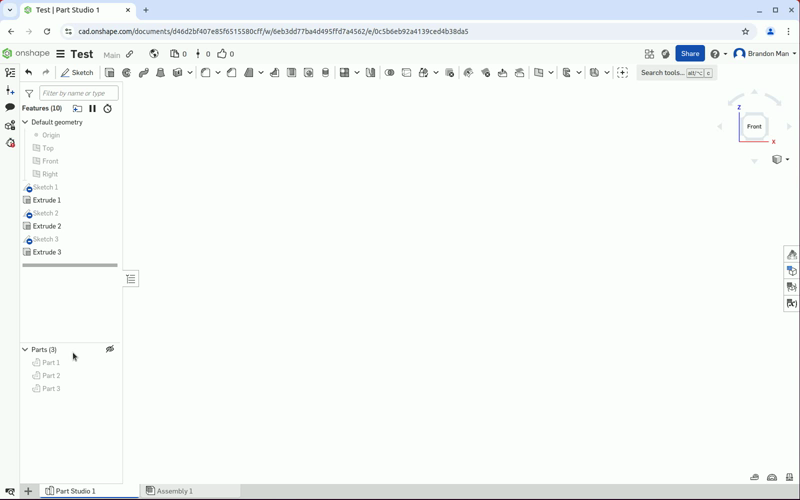
key(shift+y)
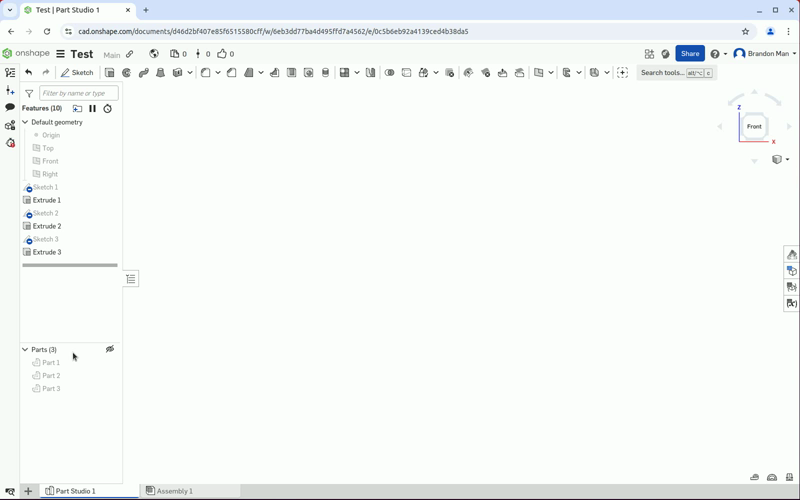
key(shift+s)
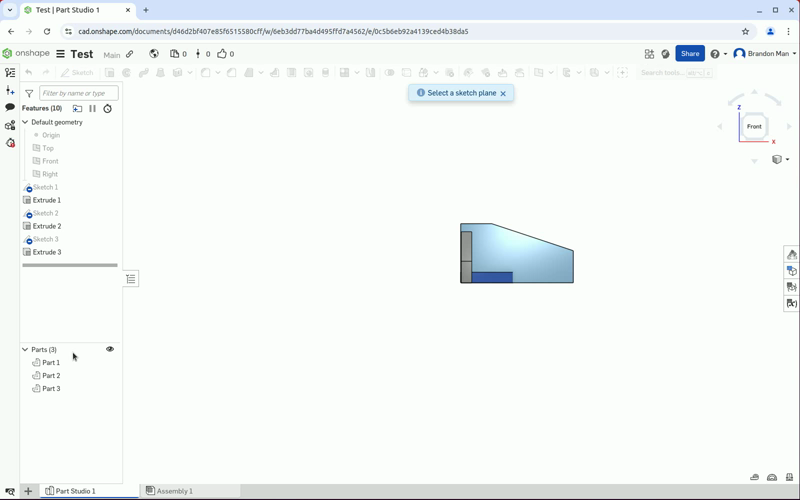
mouse_move(73, 163)
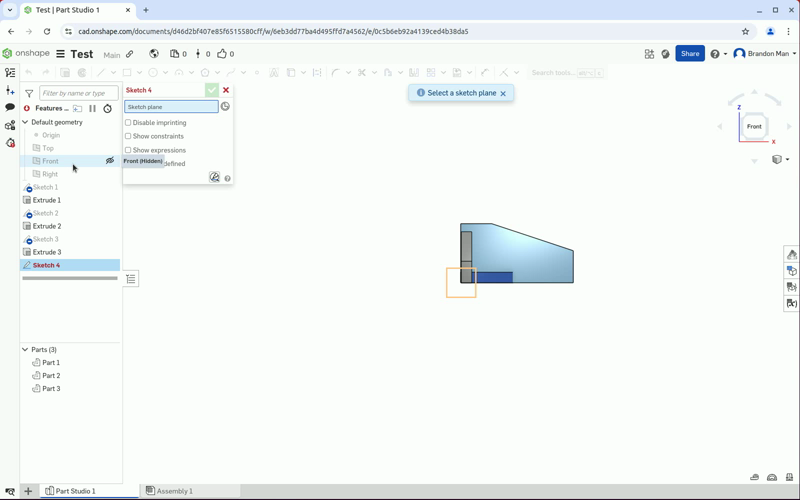
click(73, 163)
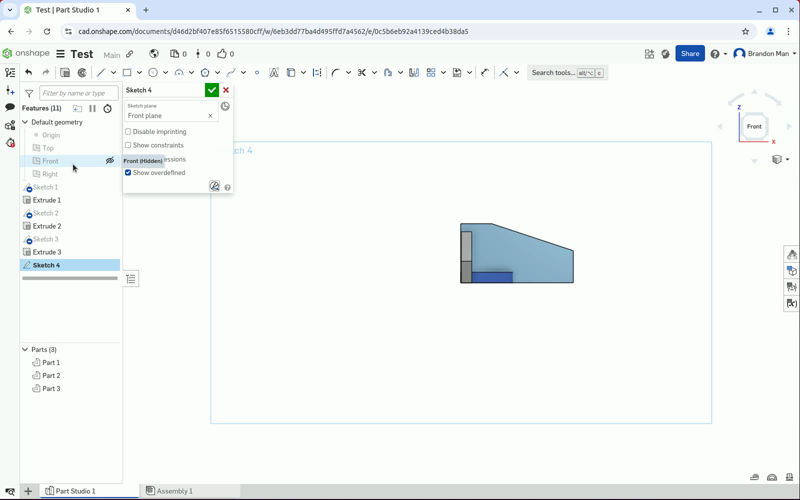
mouse_move(73, 352)
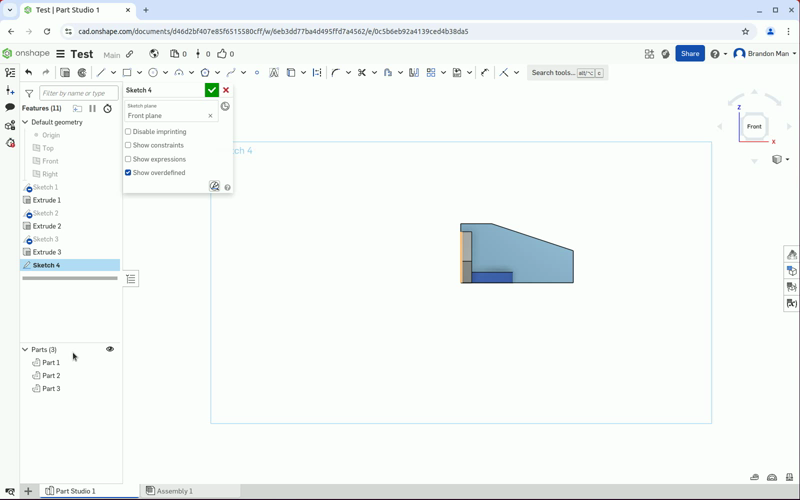
key(y)
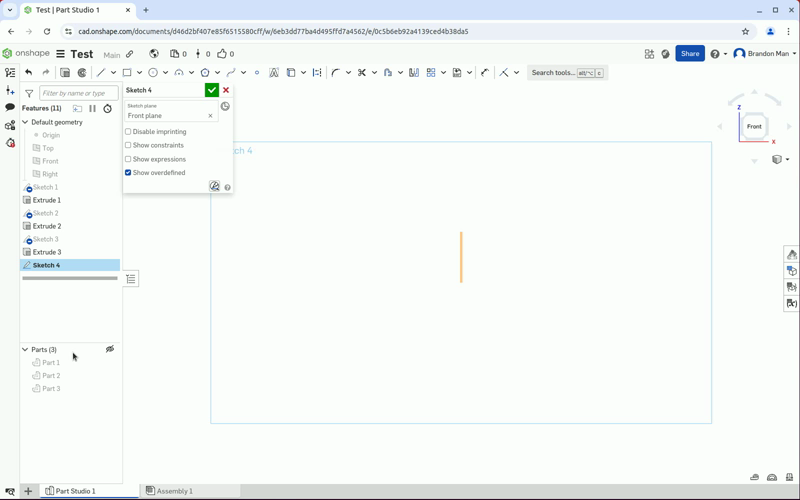
key(c)
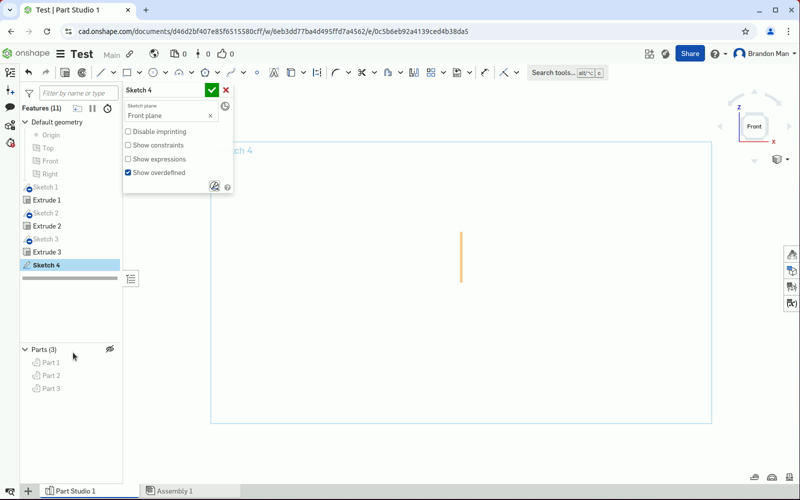
key_down(shift)
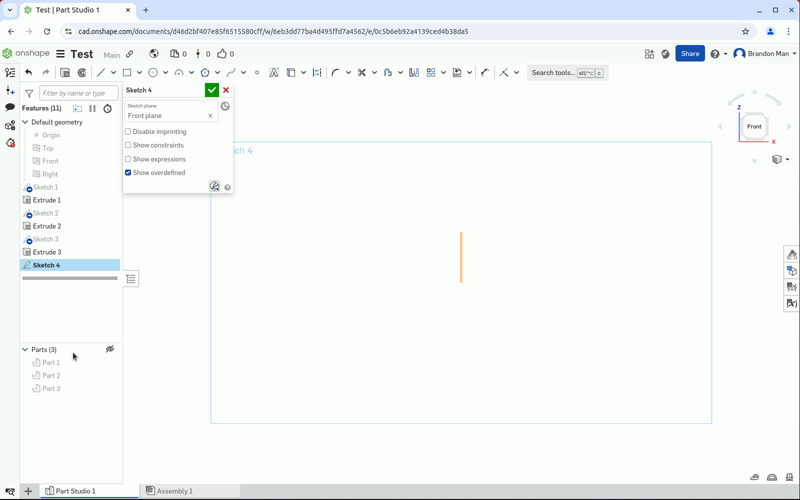
mouse_move(558, 266)
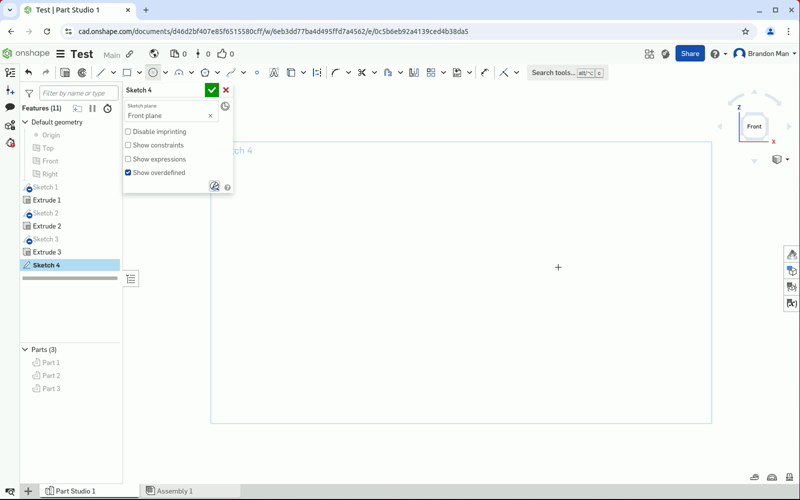
click(558, 266)
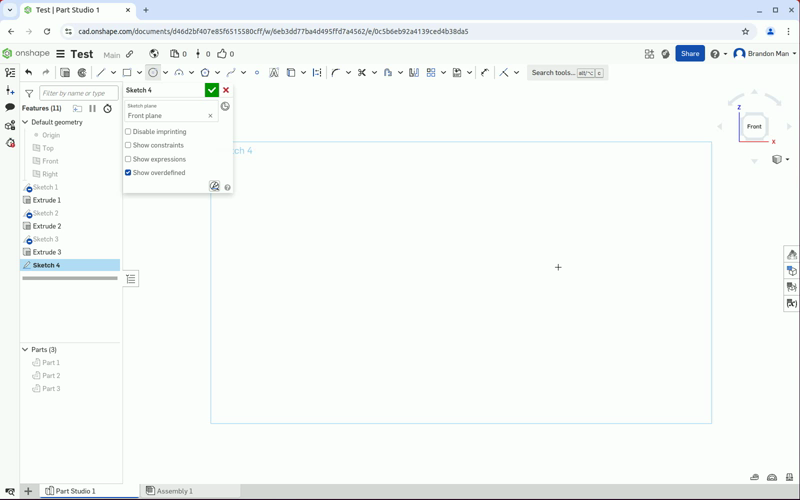
key_up(shift)
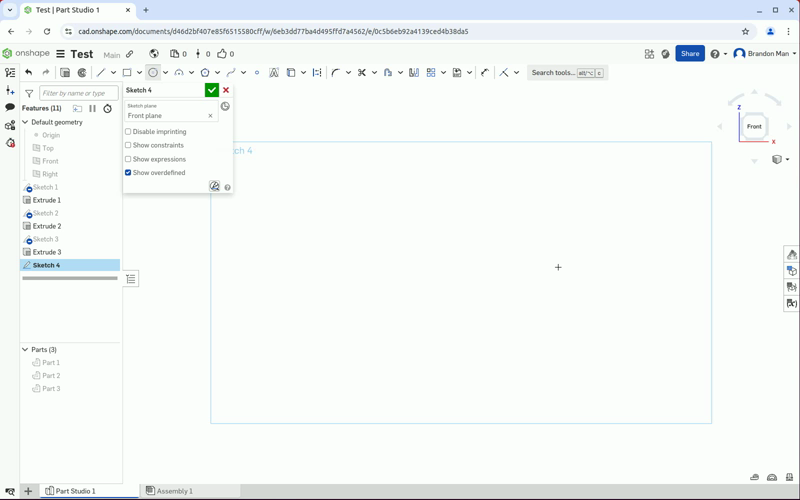
mouse_move(567, 266)
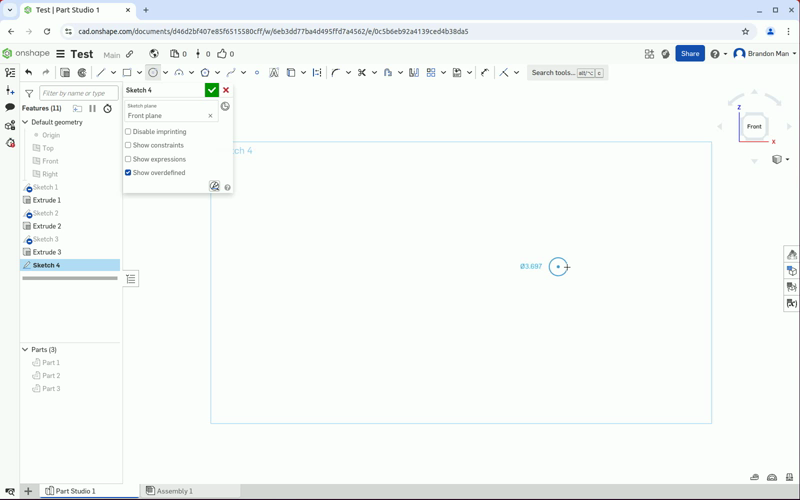
click(567, 266)
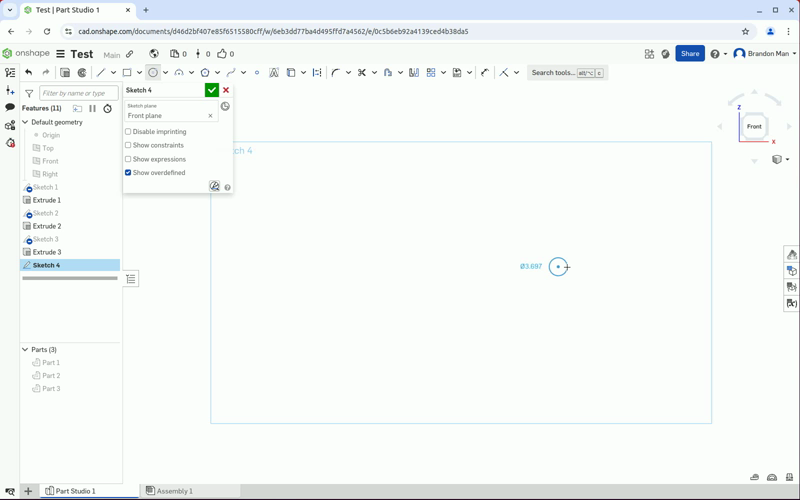
key(esc)
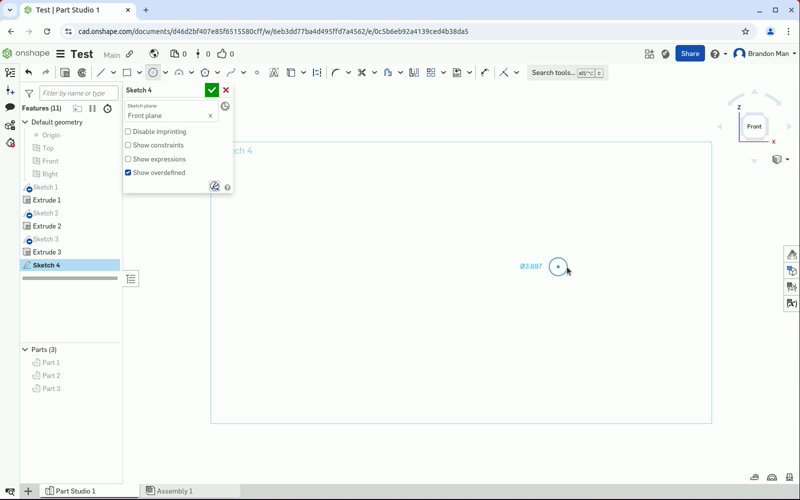
mouse_move(550, 262)
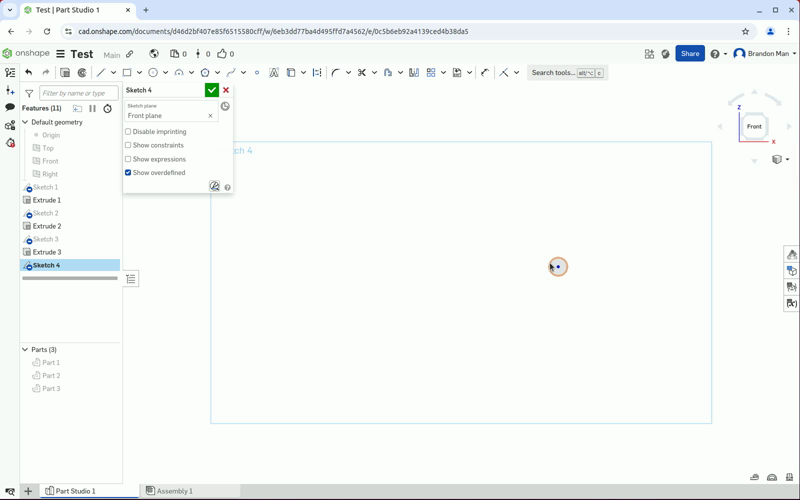
scroll(6)
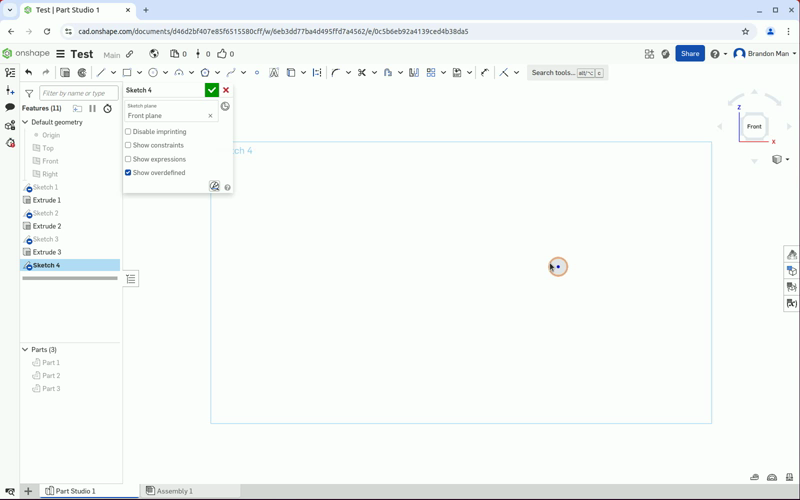
scroll(6)
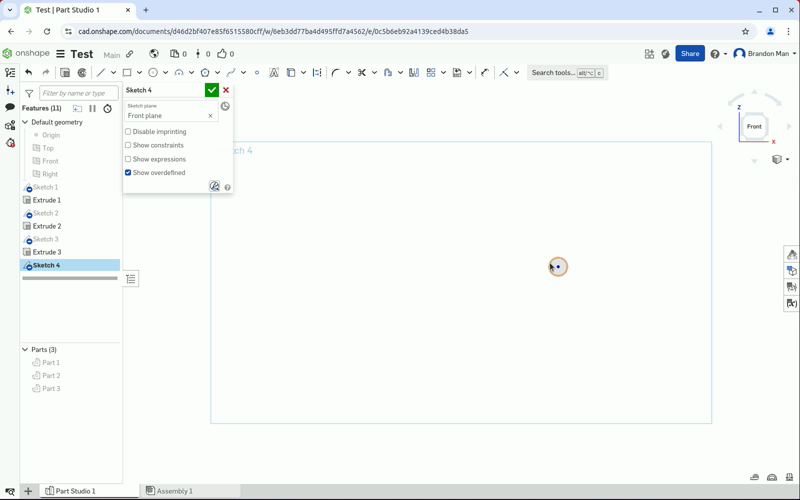
scroll(6)
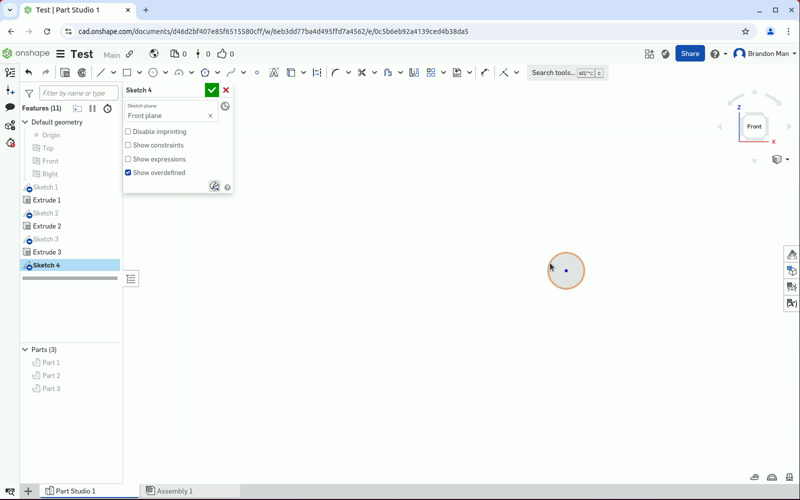
scroll(6)
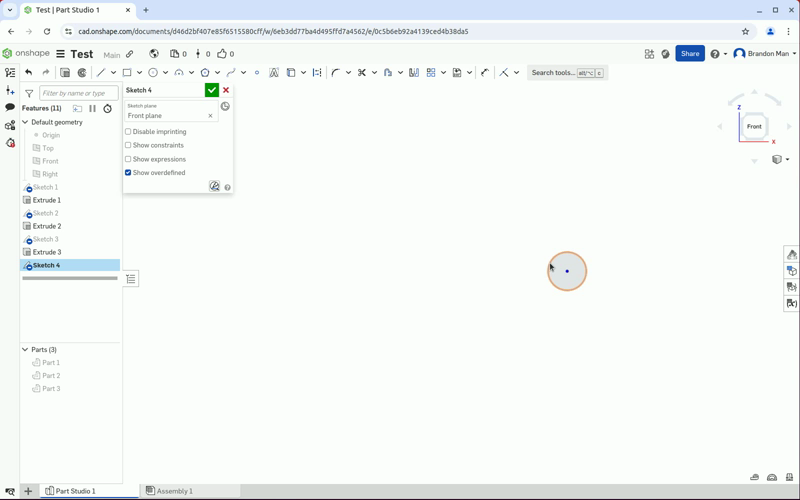
scroll(6)
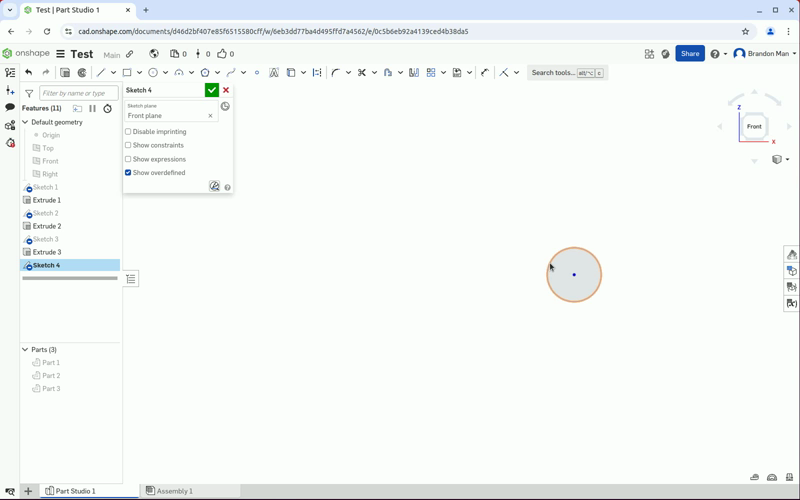
scroll(6)
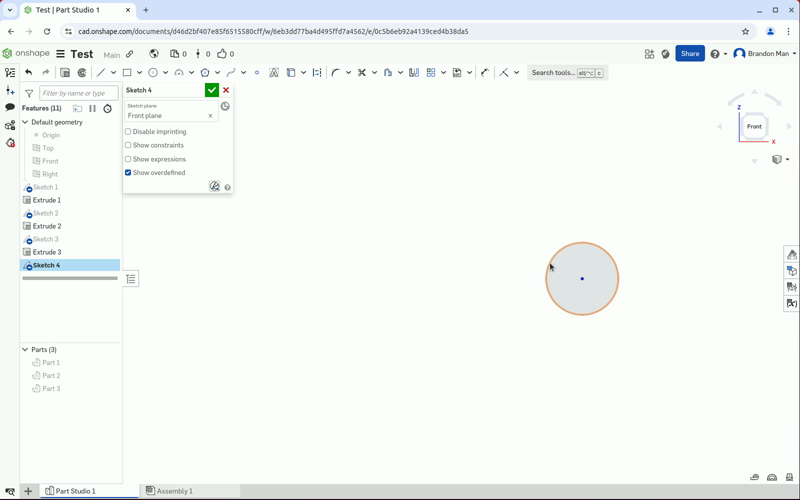
scroll(6)
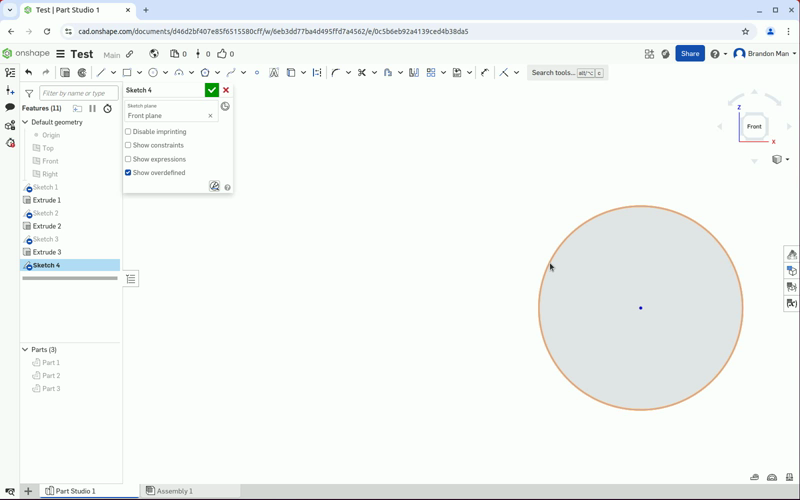
click(550, 262)
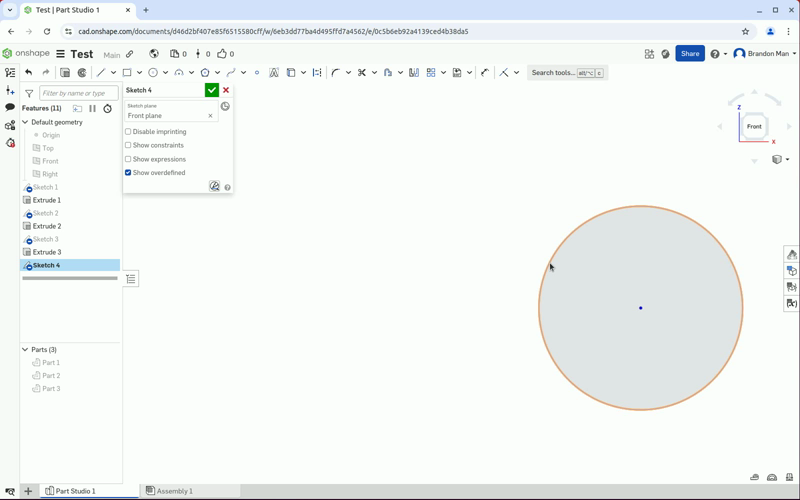
scroll(-6)
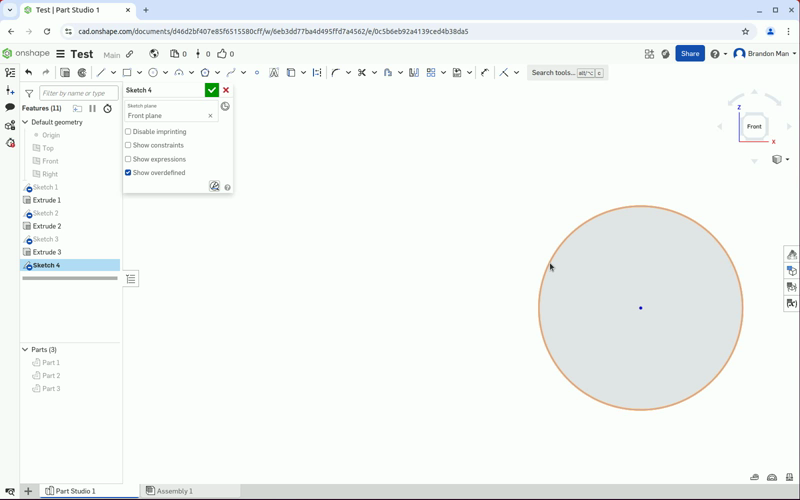
scroll(-6)
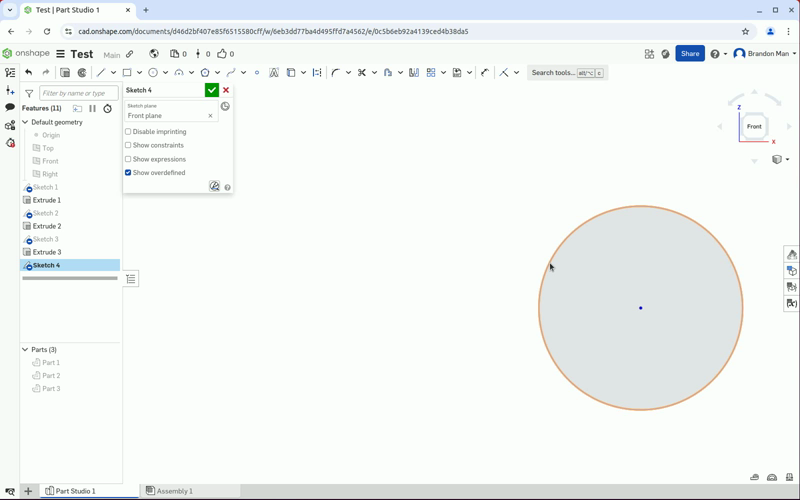
scroll(-6)
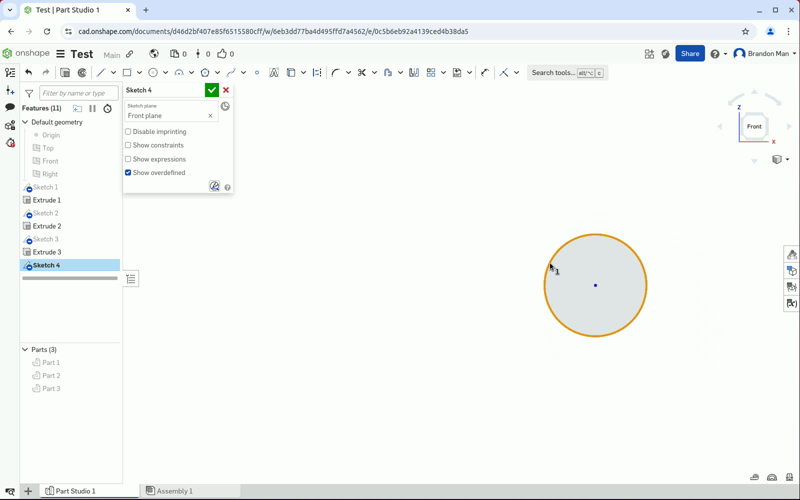
scroll(-6)
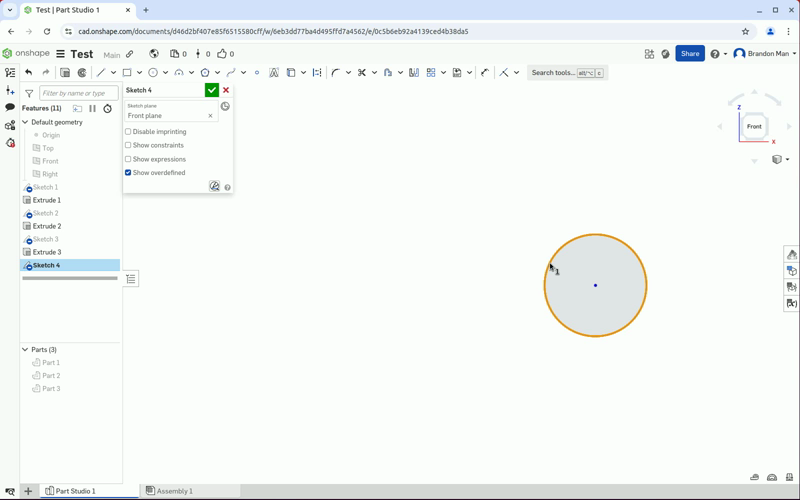
scroll(-6)
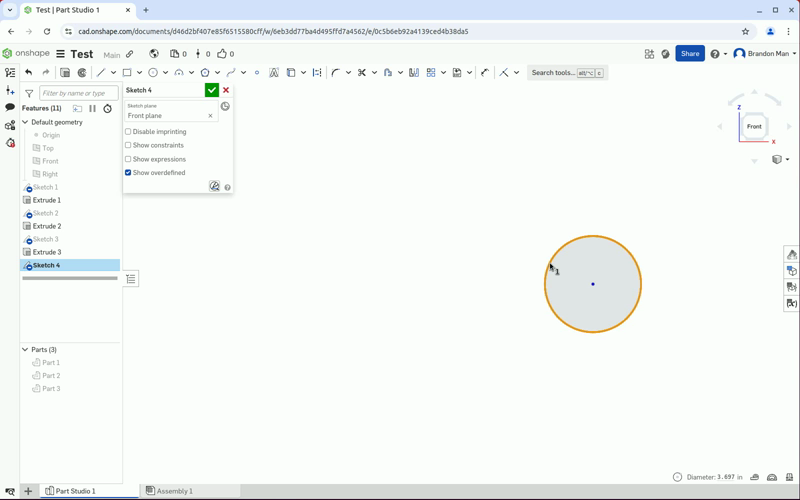
scroll(-6)
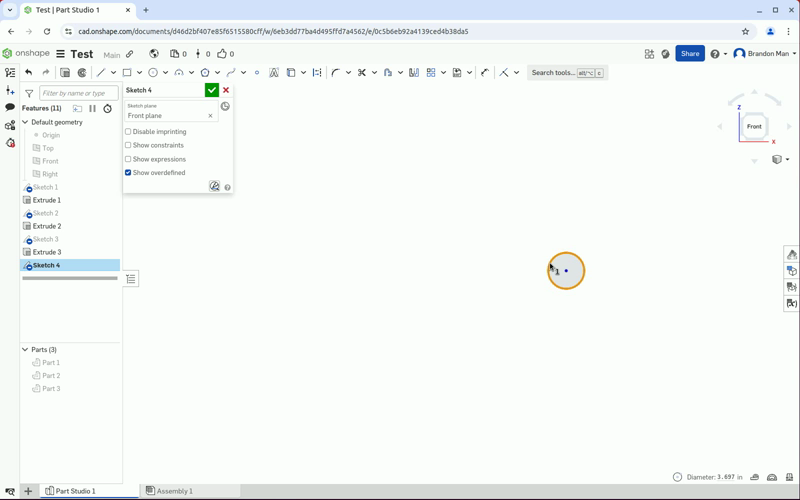
scroll(-6)
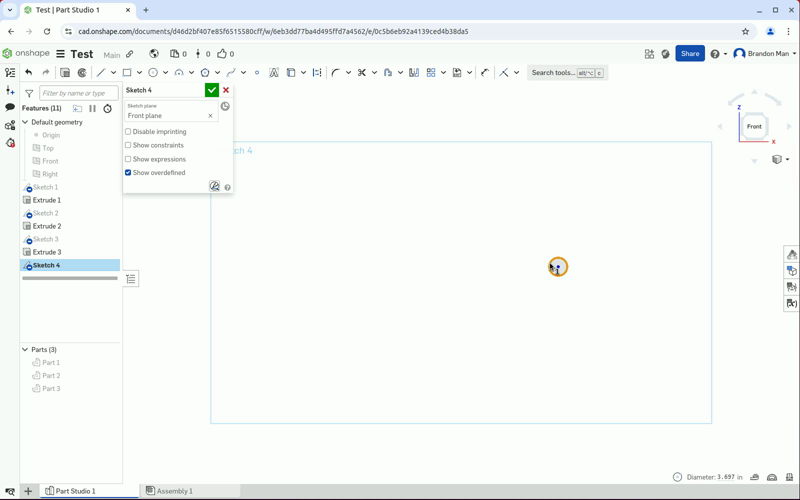
mouse_move(73, 352)
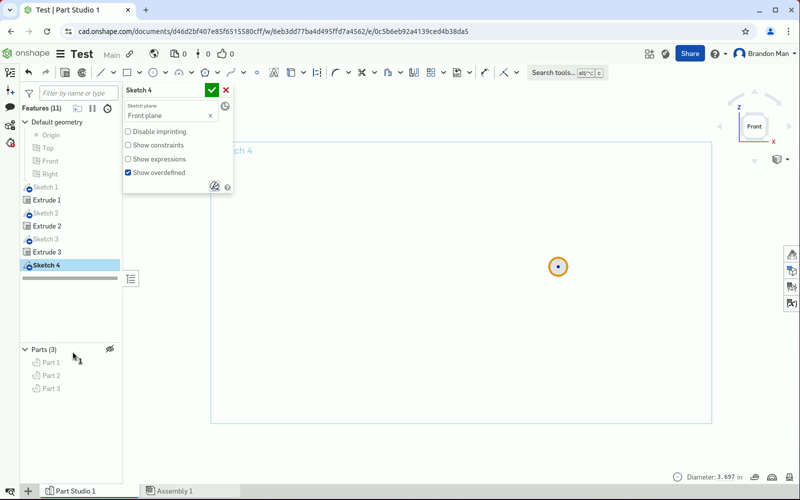
key(shift+y)
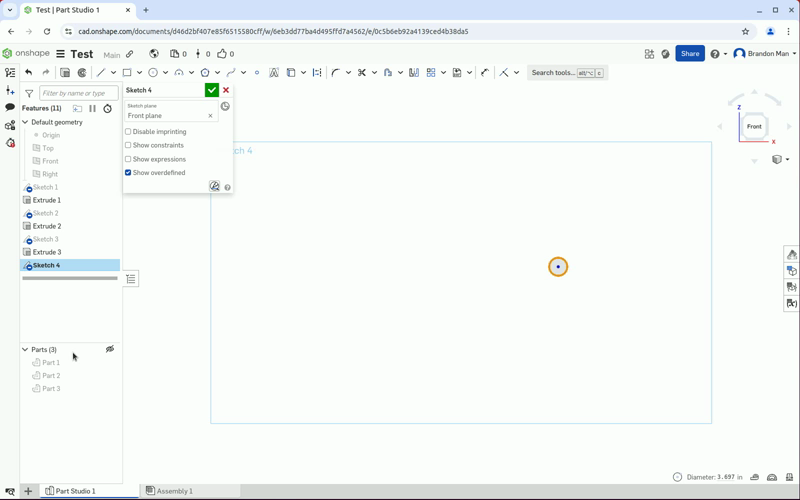
key(shift+e)
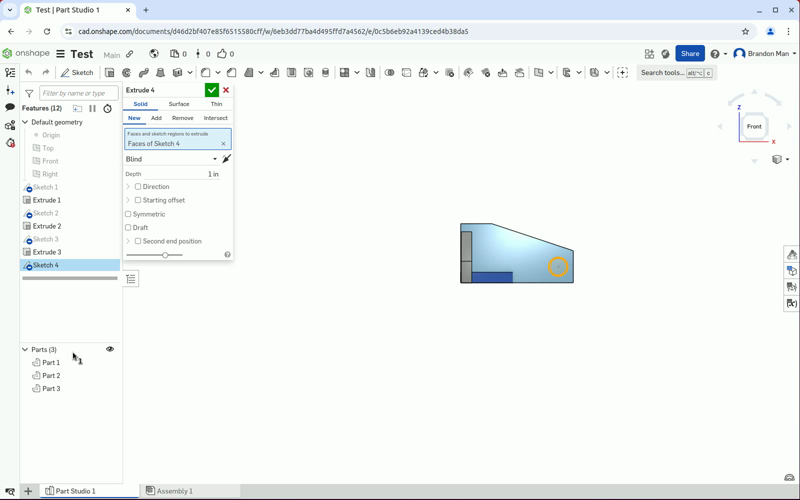
mouse_move(143, 106)
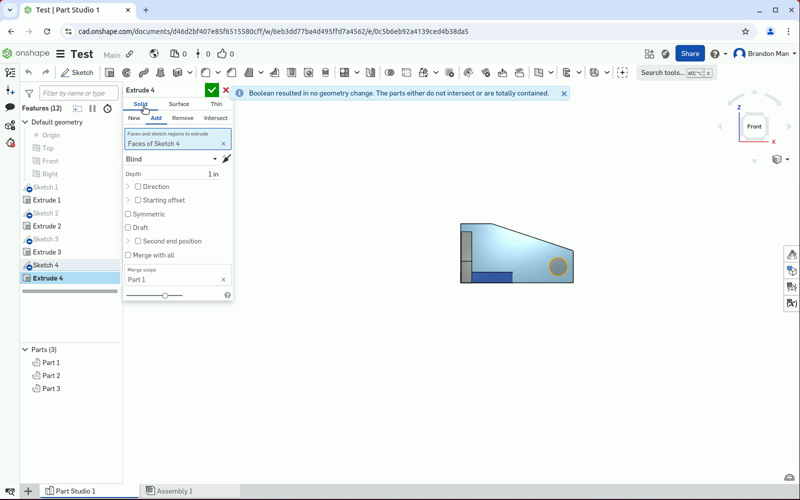
click(143, 106)
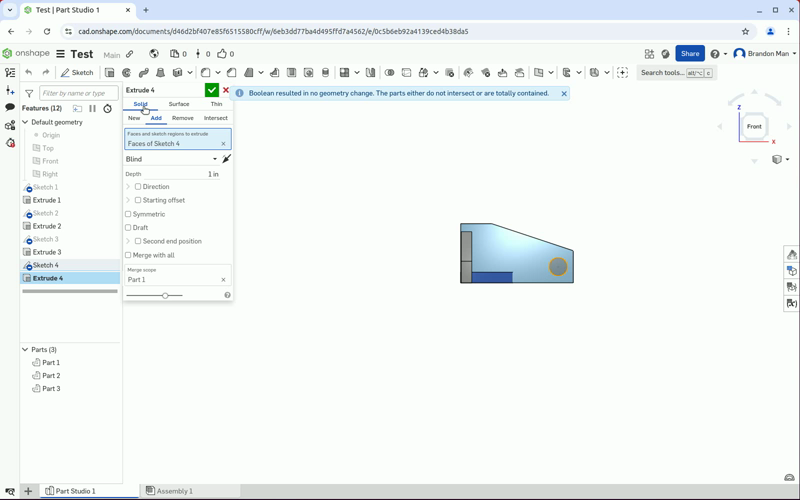
mouse_move(186, 120)
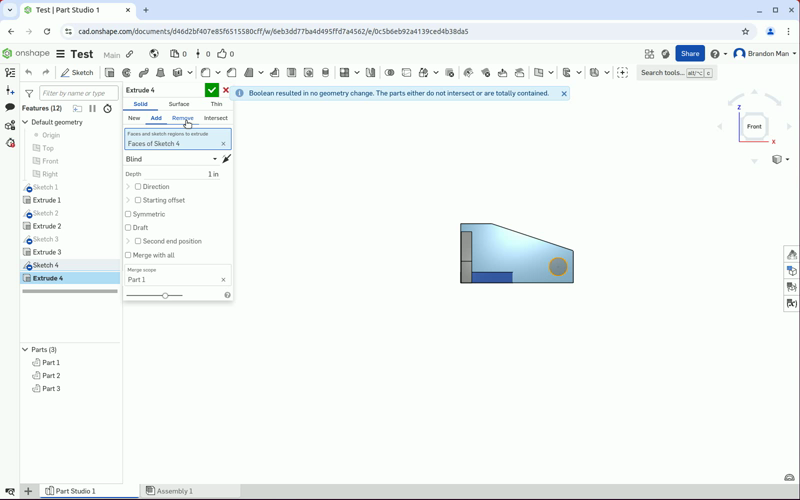
click(186, 120)
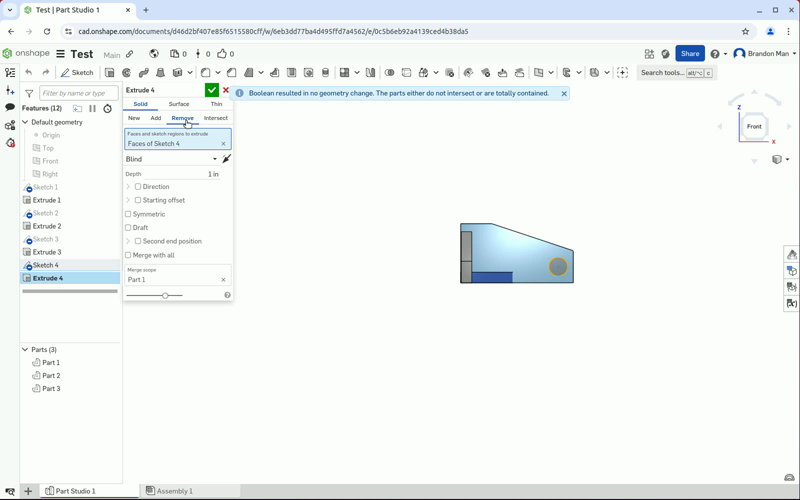
key(tab, 4)
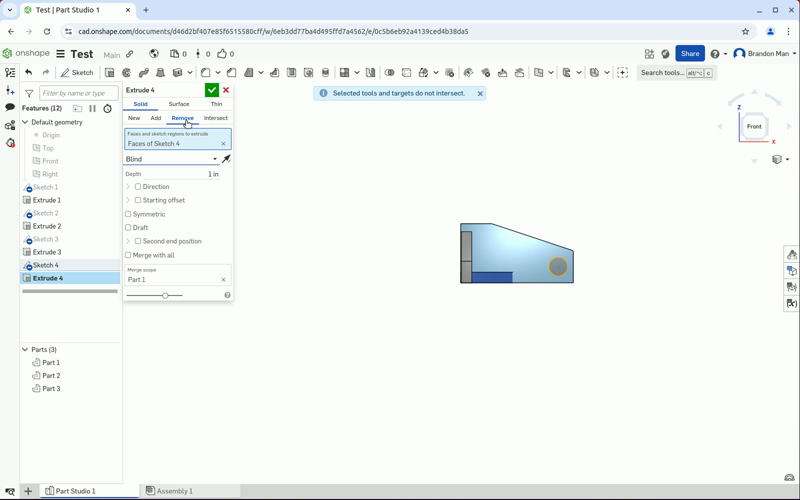
text(-17.813)
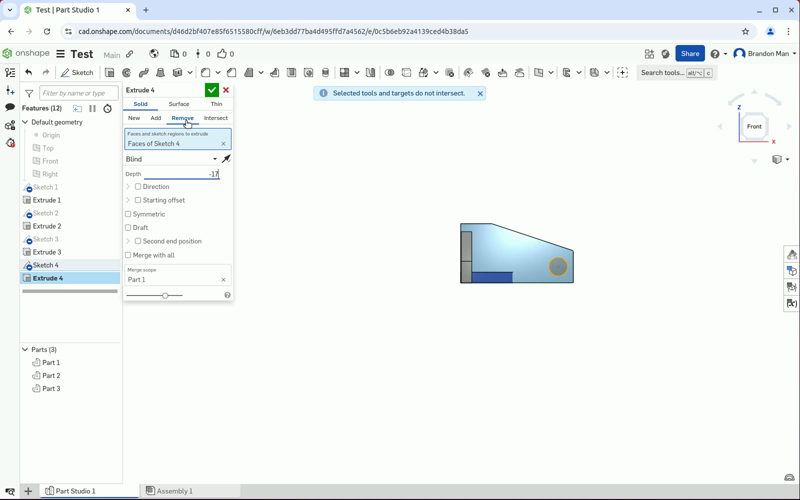
key(tab, 6)
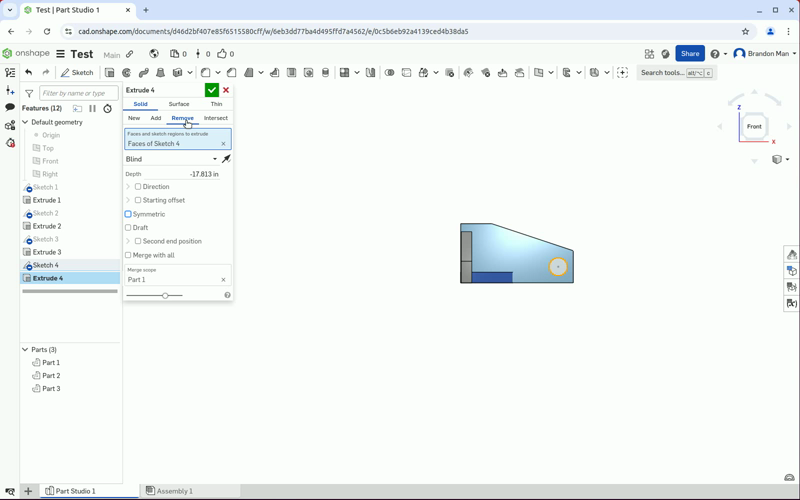
key(space)
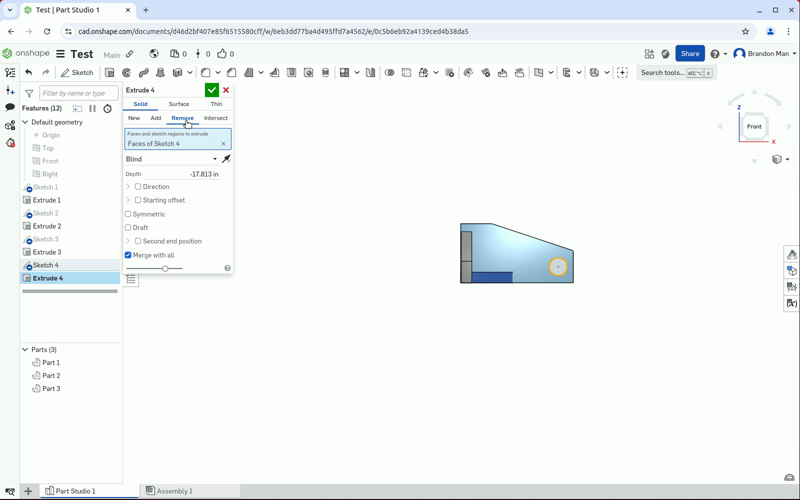
key(enter)
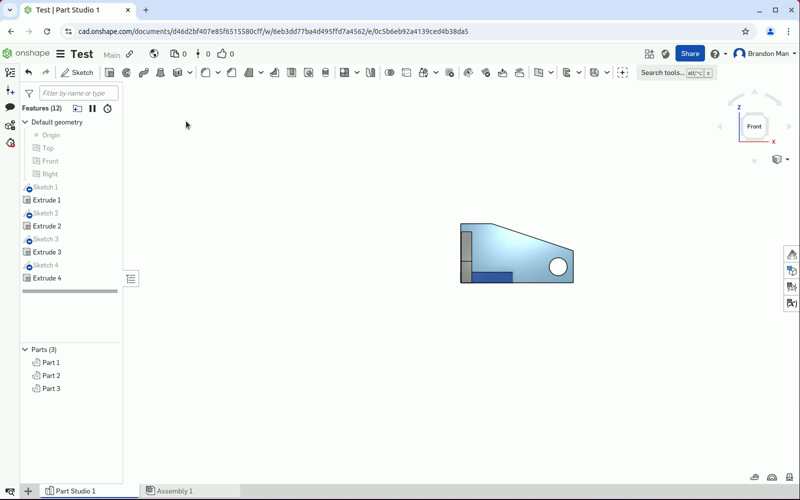
key(shift+h)
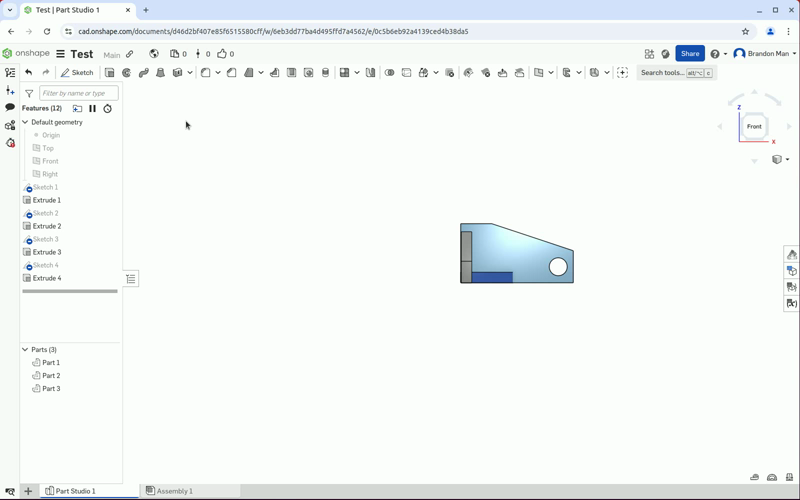
key(shift+h)
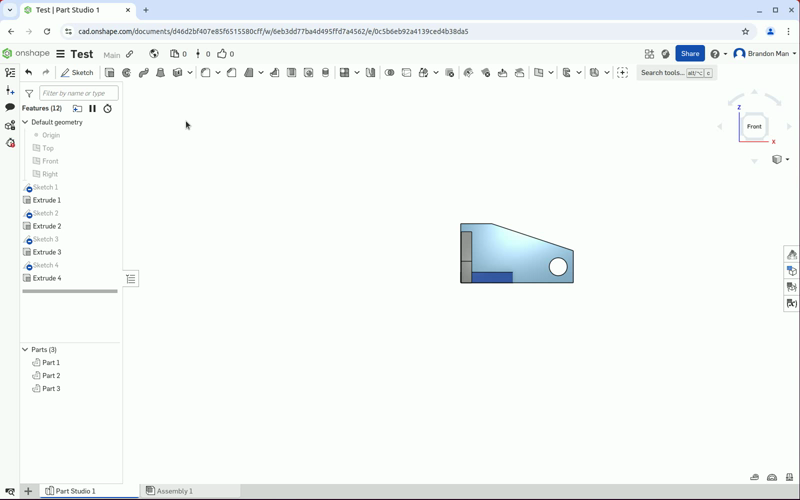
key(shift+7)
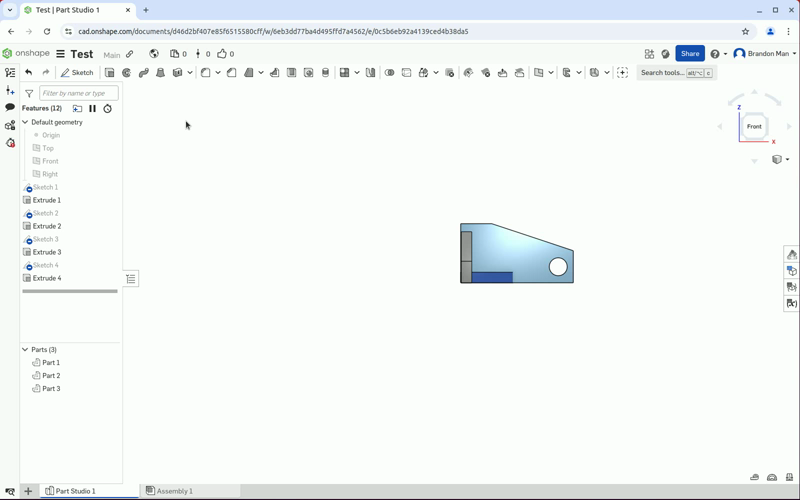
key(left, 2)
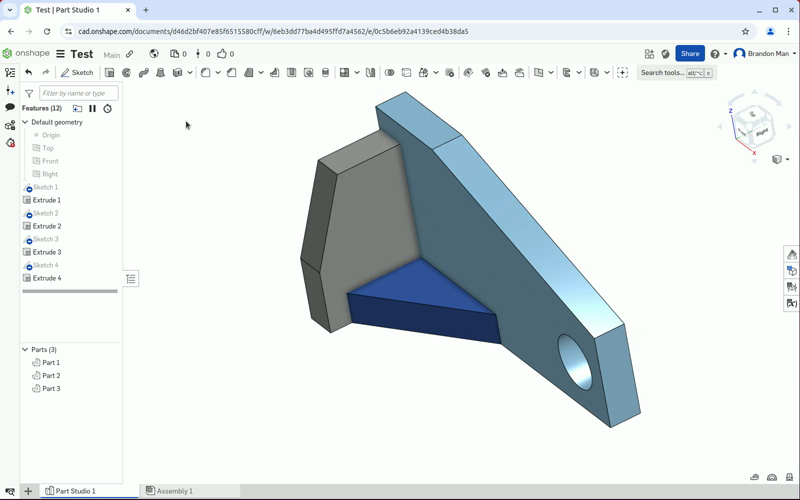
key(down, 2)
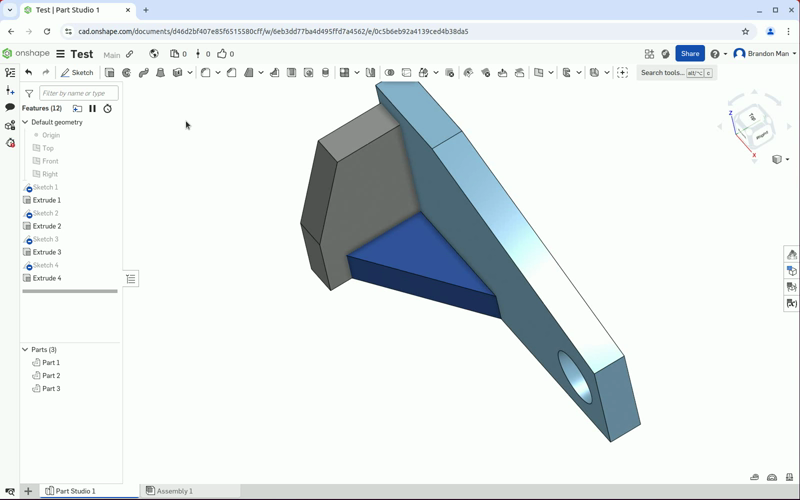
key(up, 2)
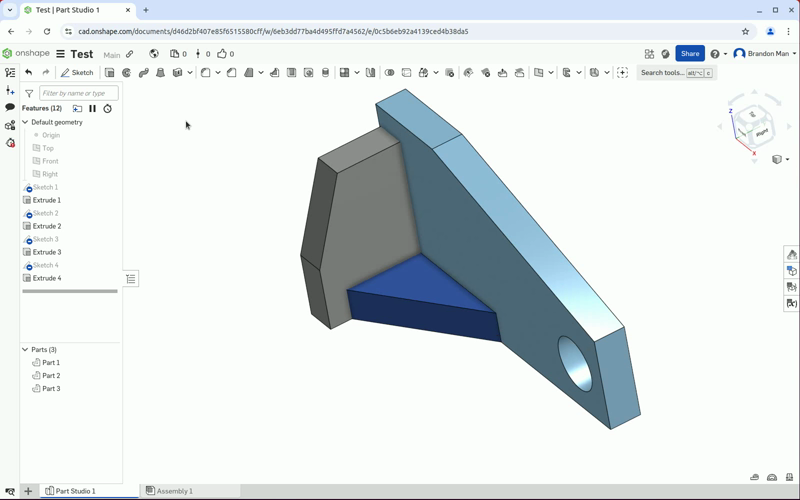
key(right, 2)
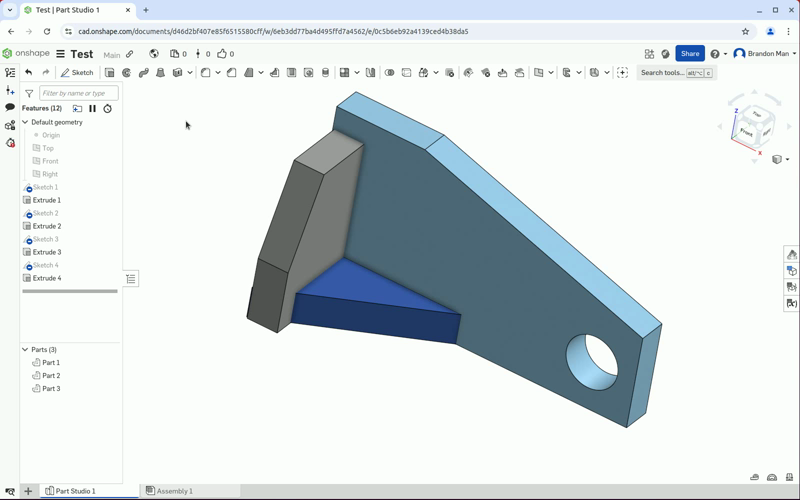
mouse_move(73, 189)
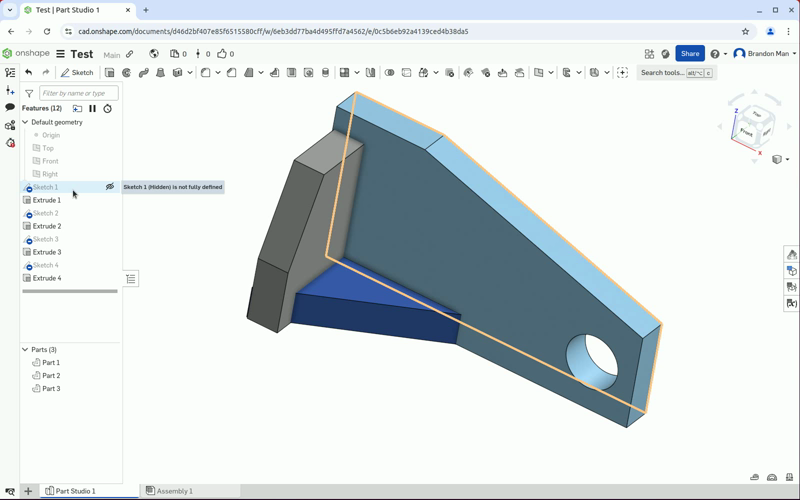
click(73, 189)